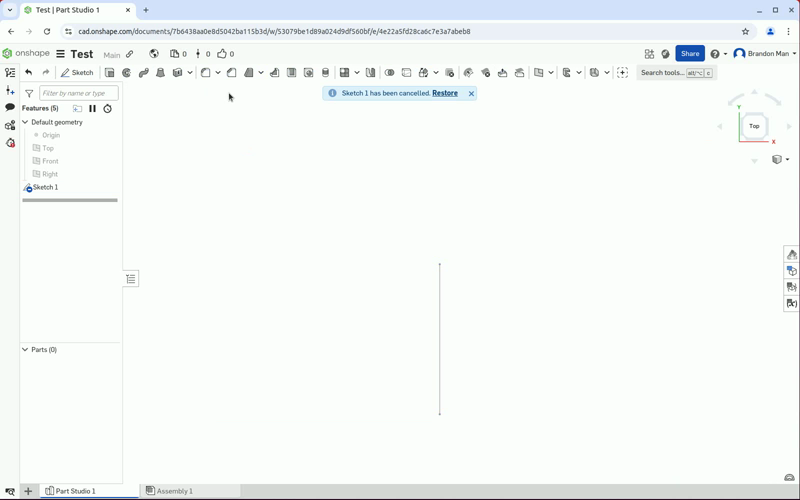
key(shift+h)
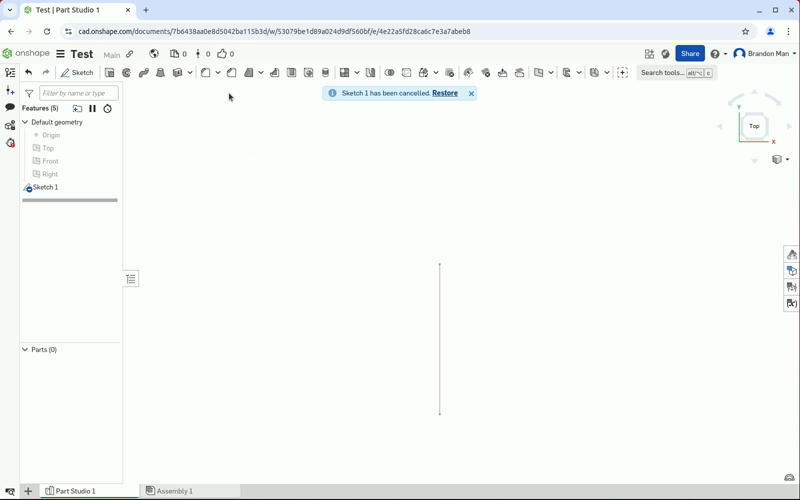
key(shift+s)
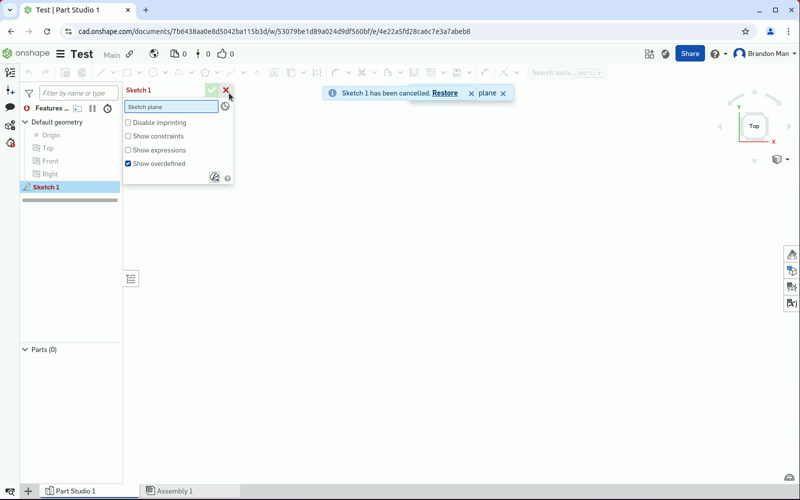
mouse_move(73, 150)
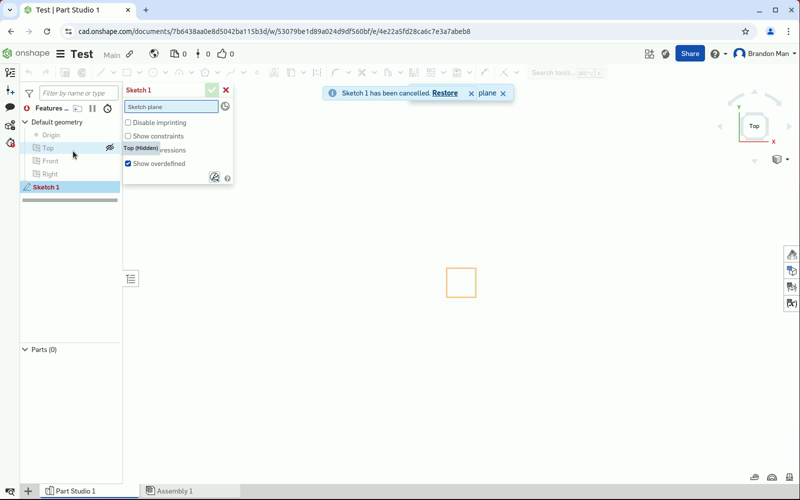
click(73, 150)
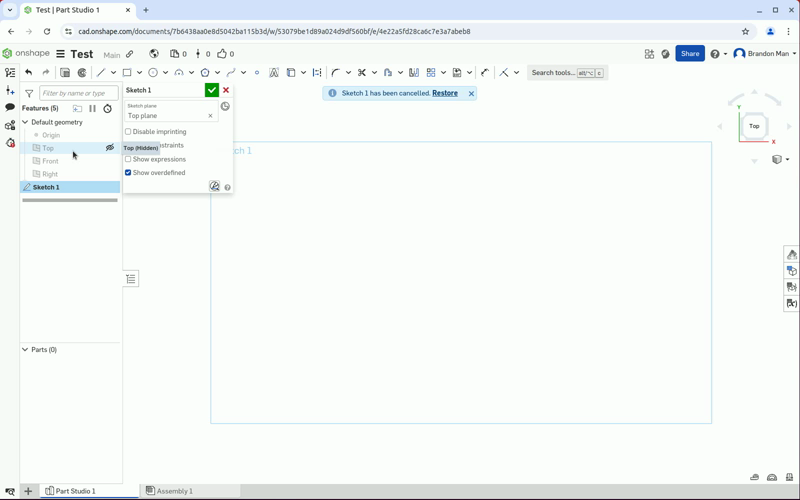
mouse_move(73, 352)
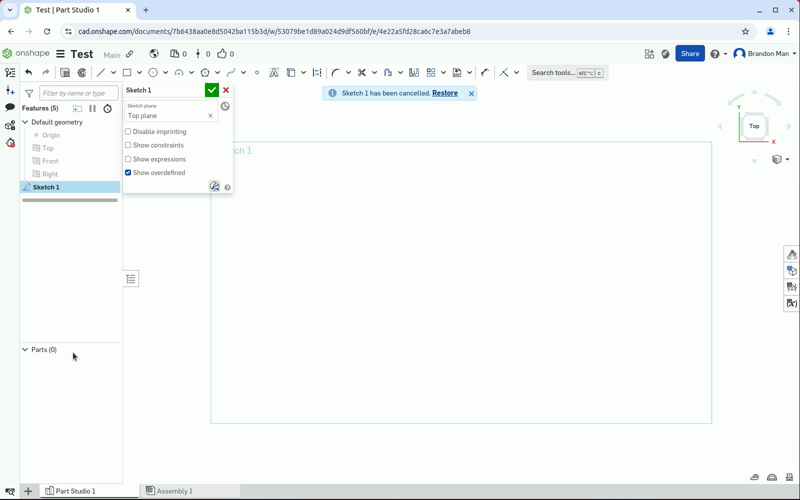
key(y)
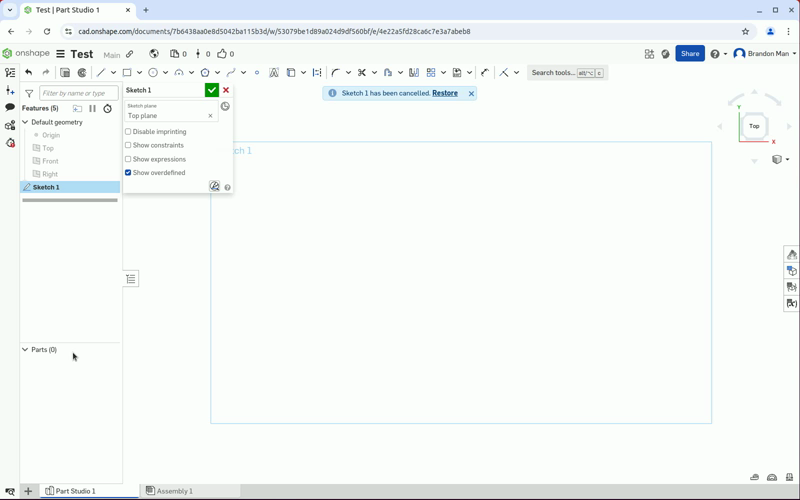
key(l)
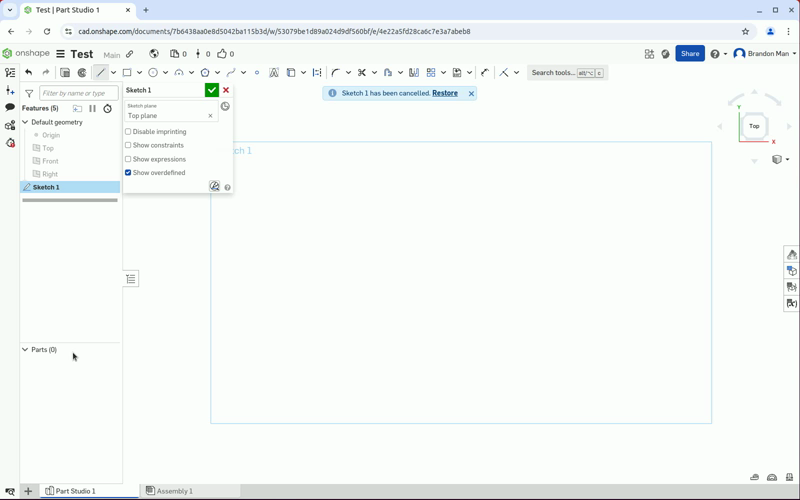
key_down(shift)
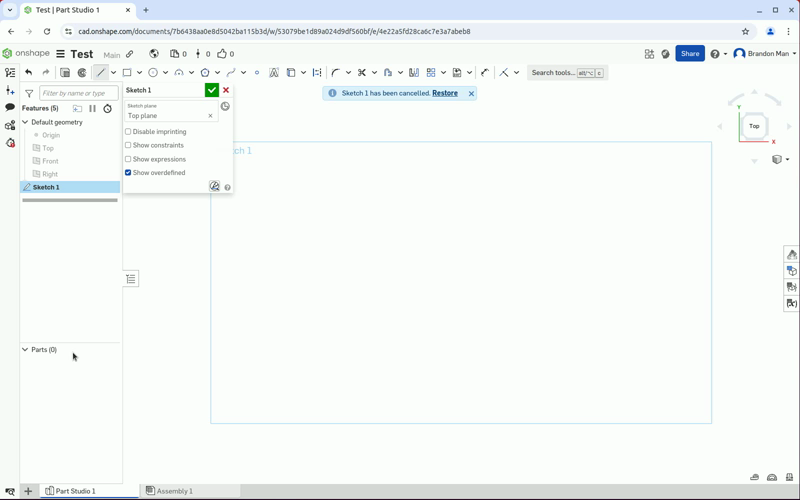
mouse_move(348, 395)
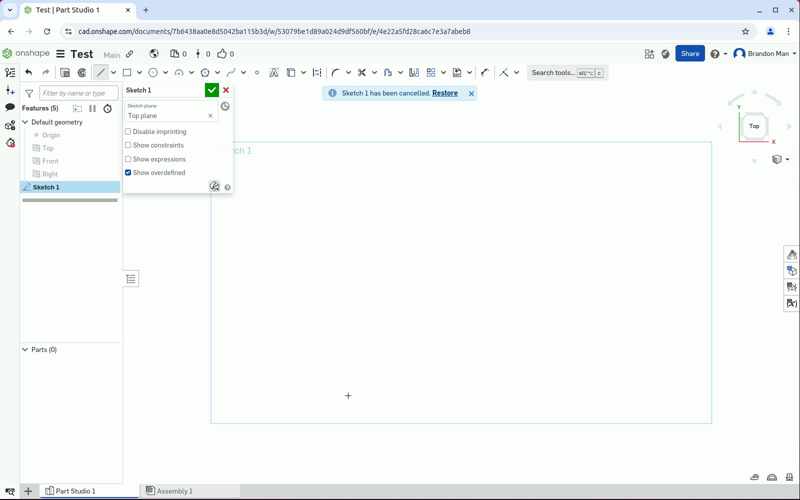
click(348, 395)
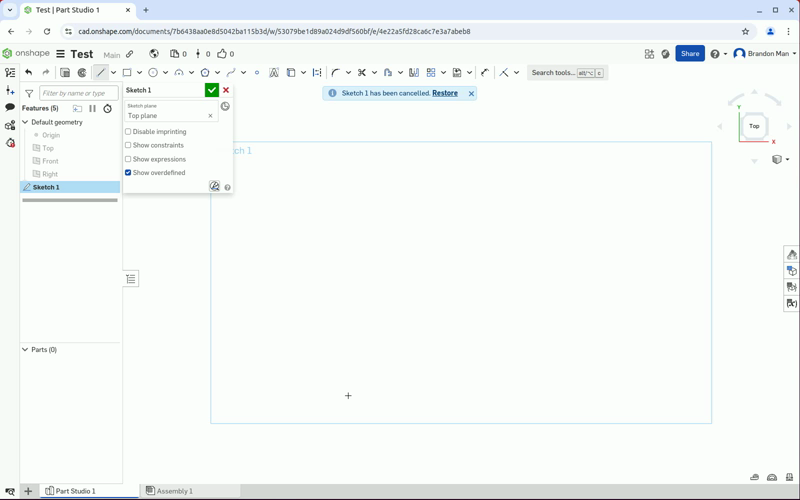
key_up(shift)
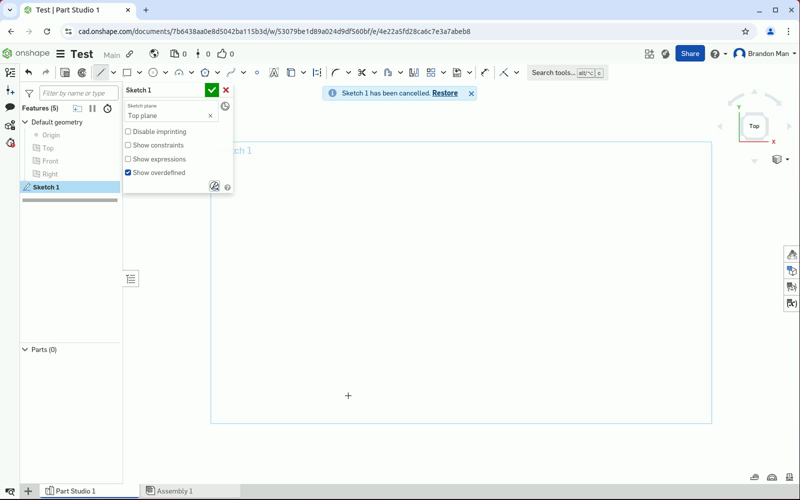
key_down(shift)
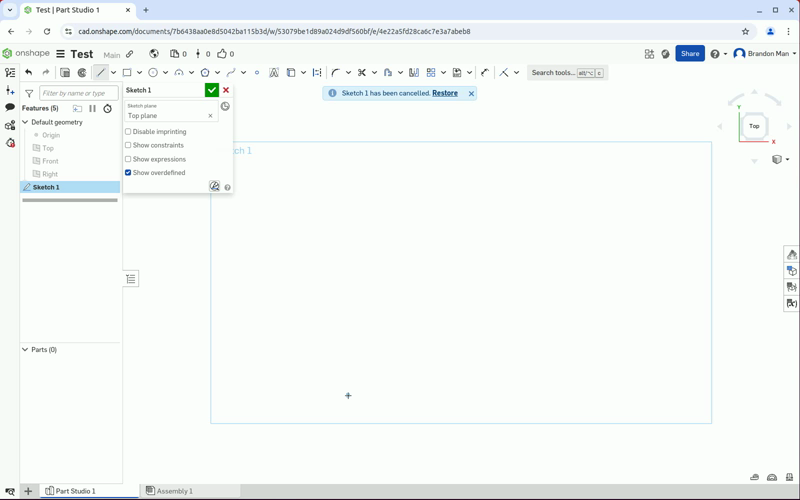
mouse_move(572, 395)
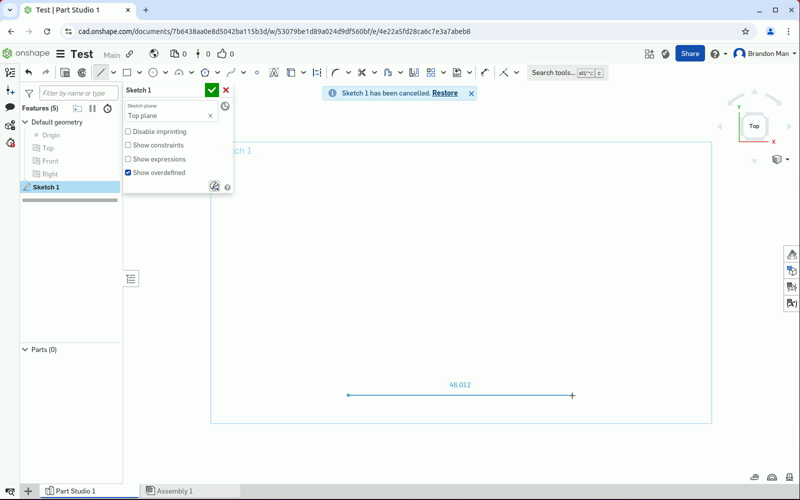
click(572, 395)
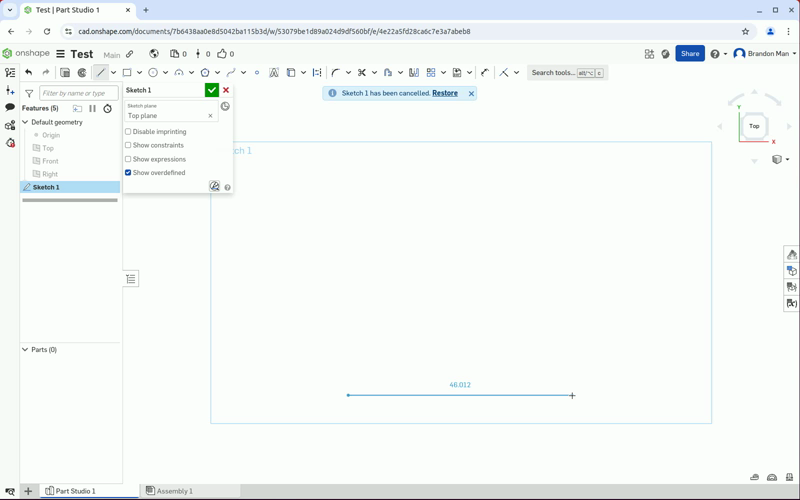
key_up(shift)
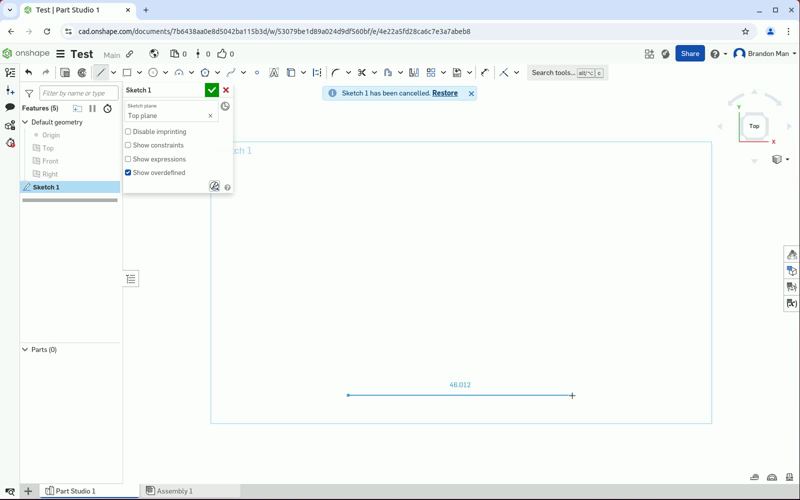
key_down(shift)
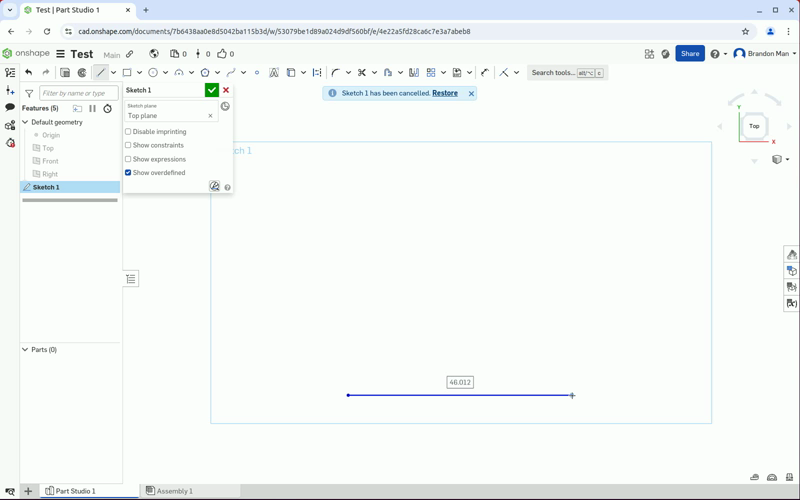
mouse_move(572, 171)
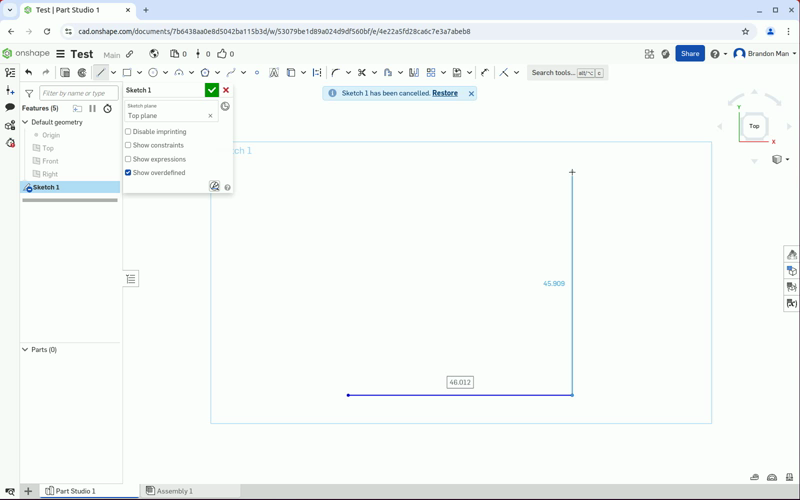
click(572, 171)
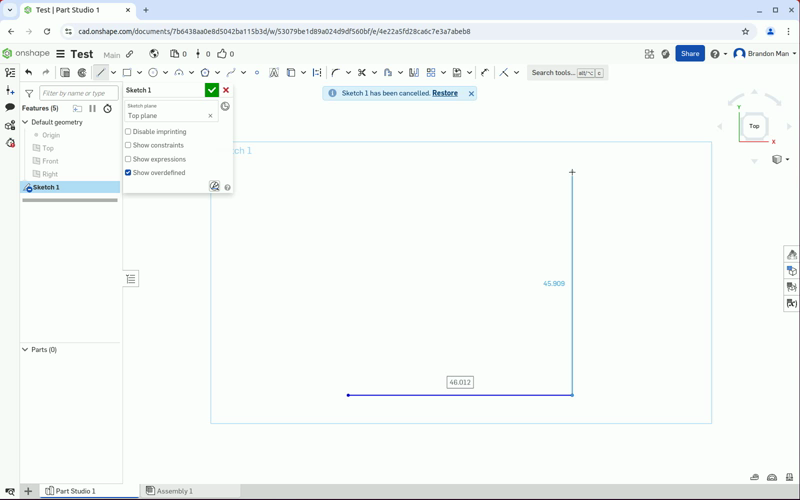
key_up(shift)
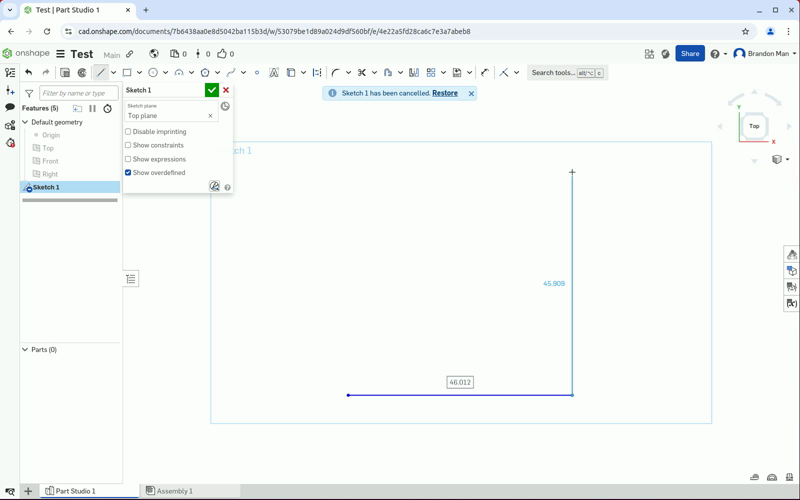
key_down(shift)
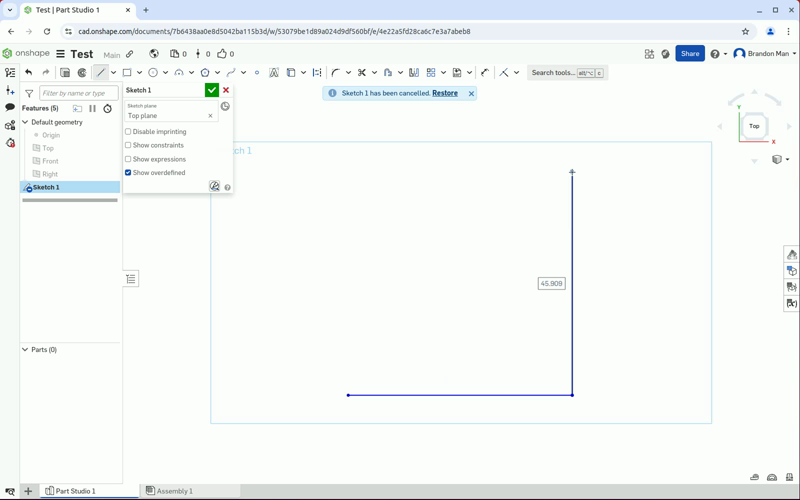
mouse_move(348, 171)
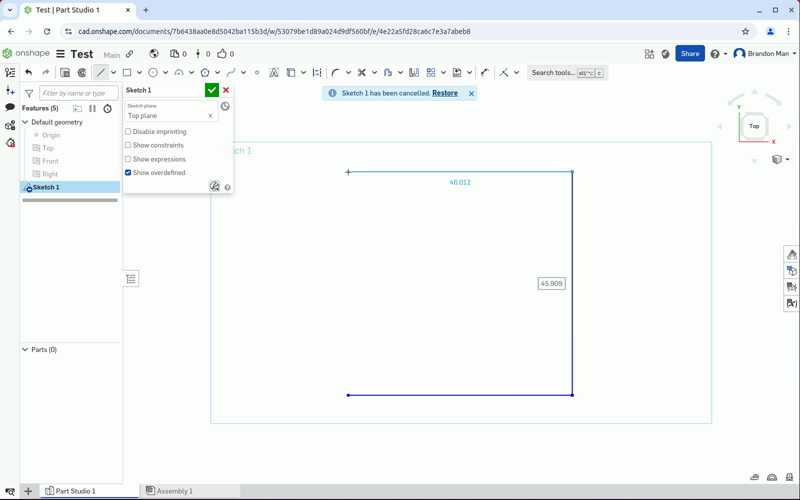
click(348, 171)
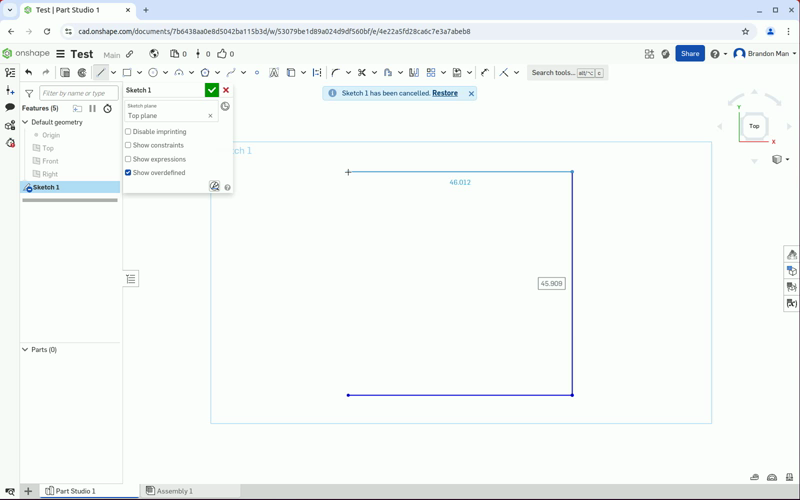
key_up(shift)
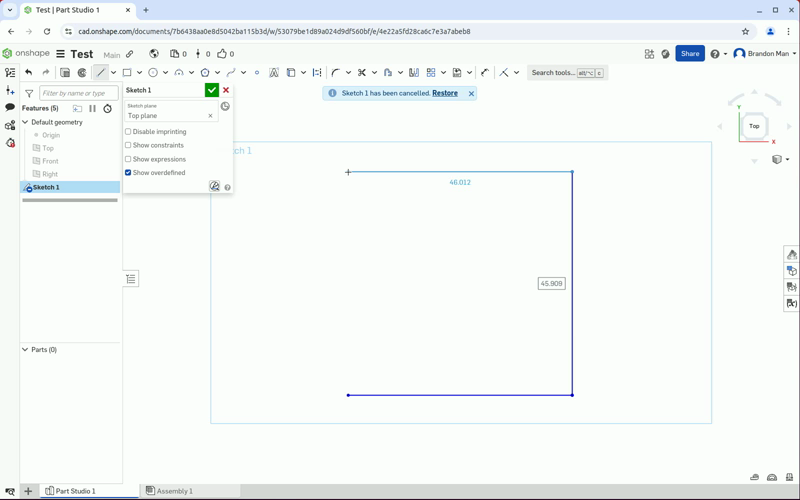
key_down(shift)
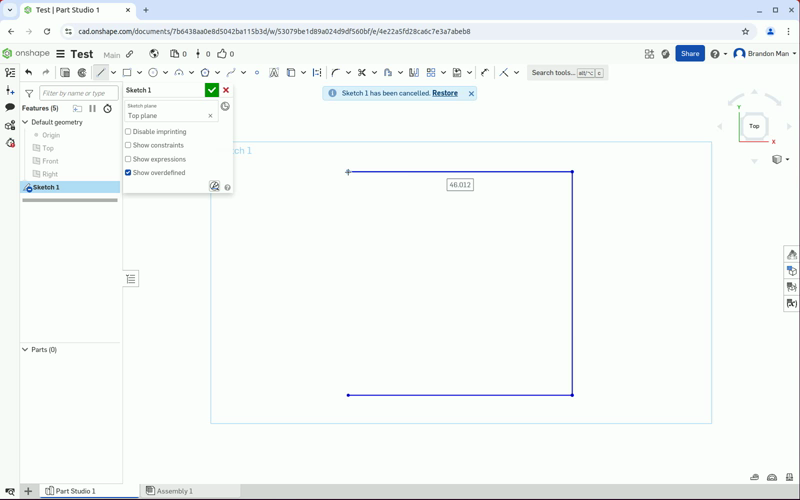
mouse_move(348, 395)
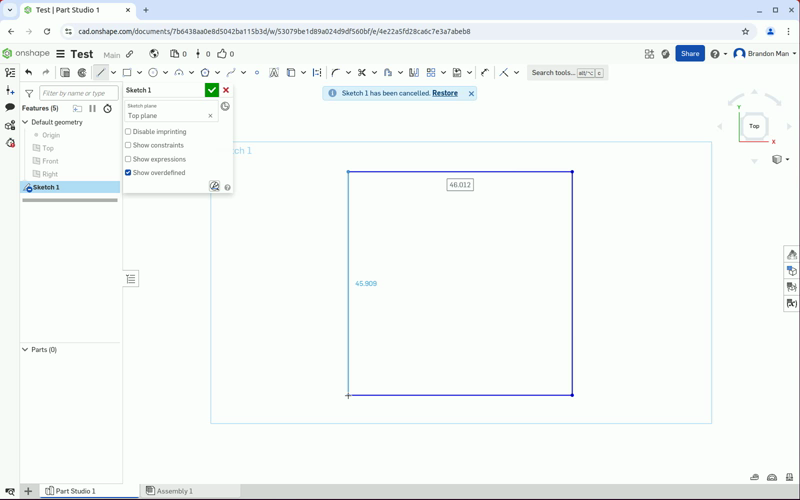
key_up(shift)
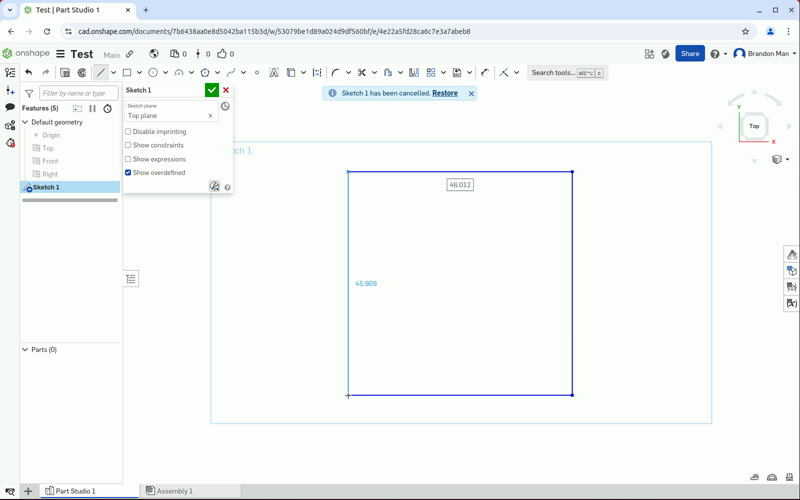
click(348, 395)
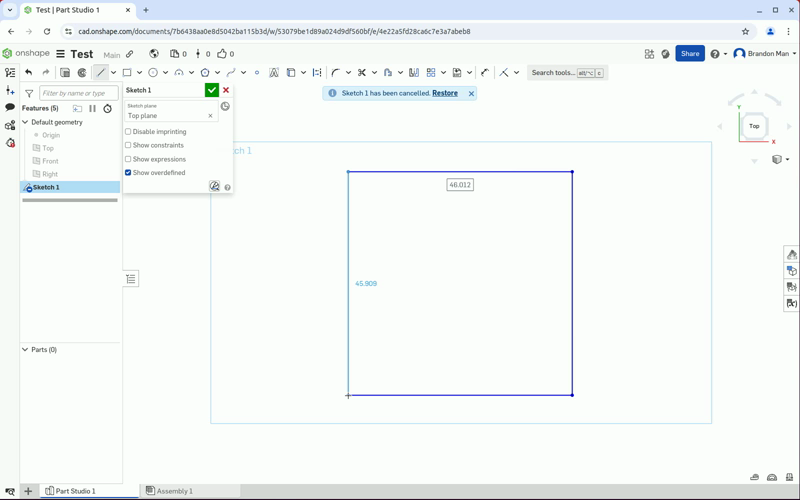
key(esc)
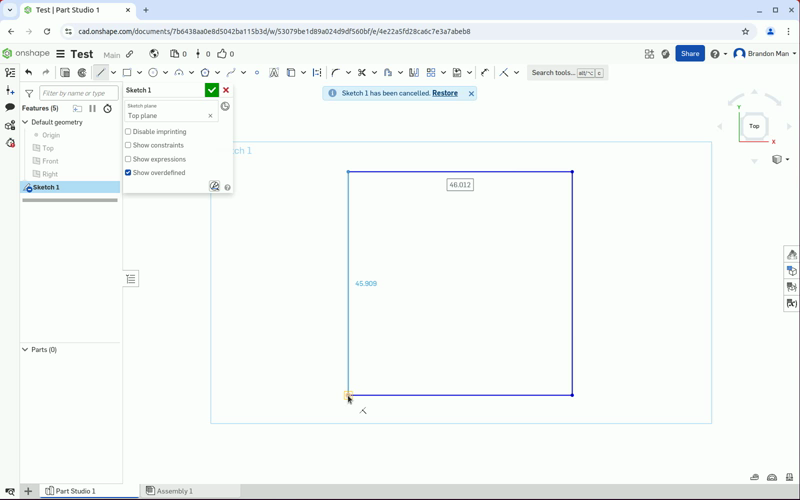
mouse_move(409, 249)
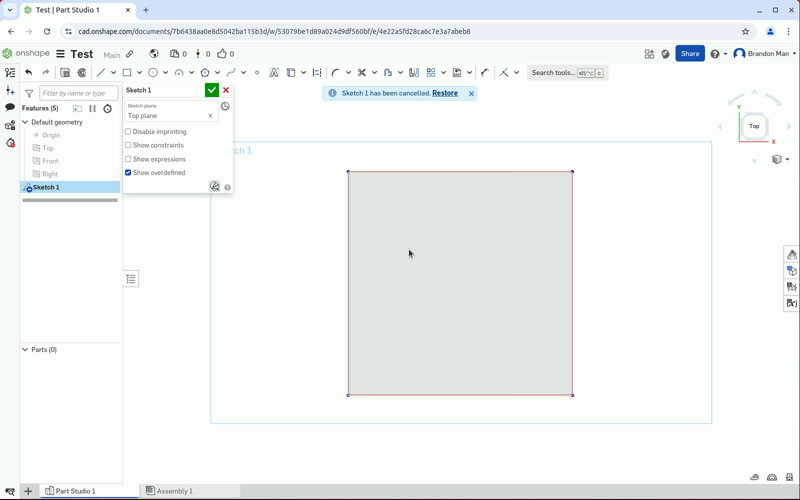
click(409, 249)
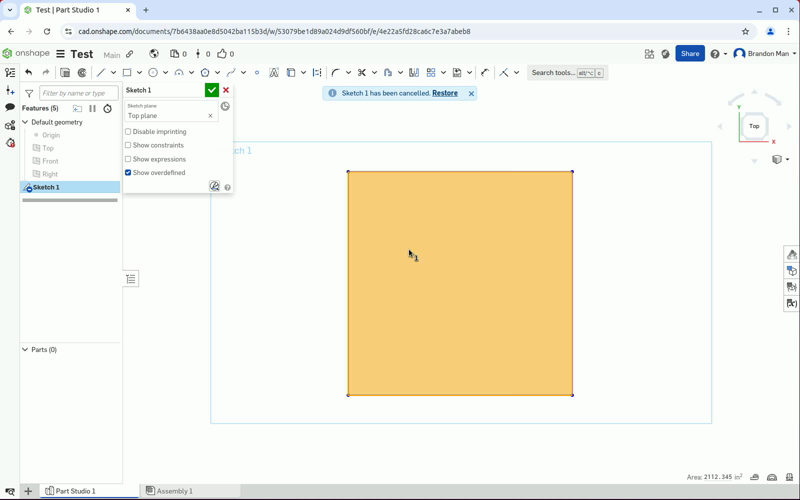
mouse_move(73, 352)
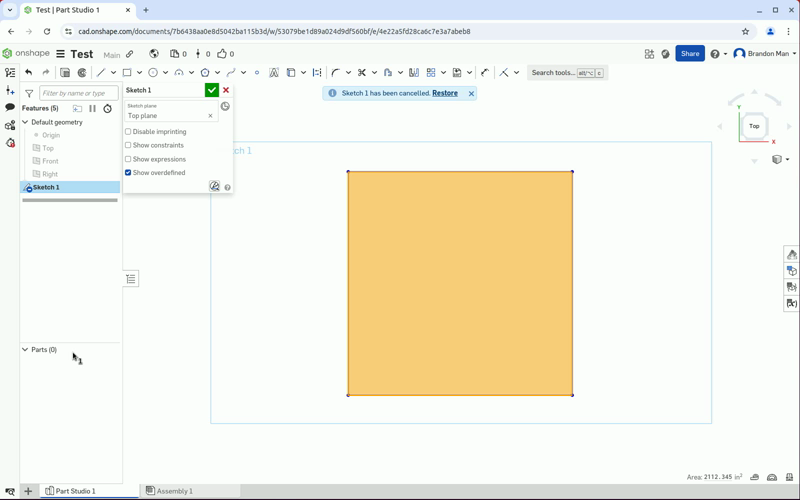
key(shift+y)
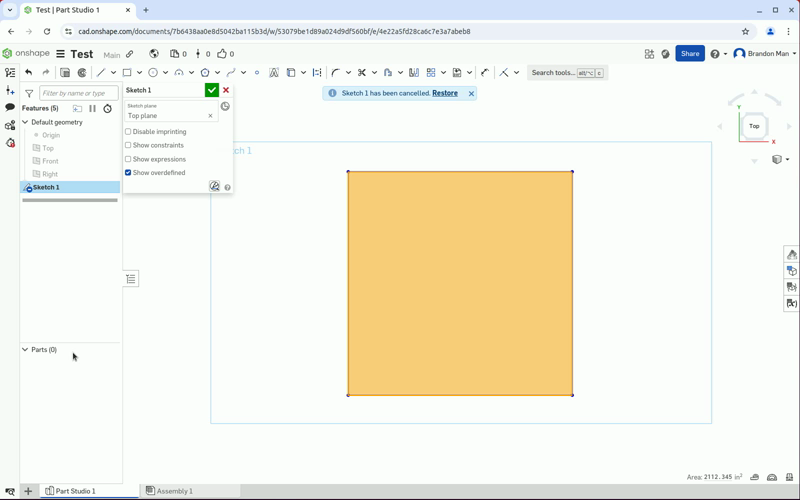
key(shift+e)
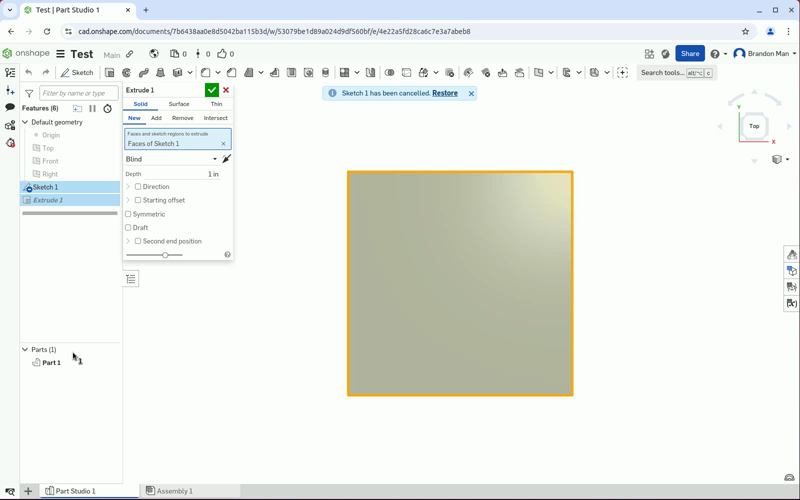
mouse_move(143, 106)
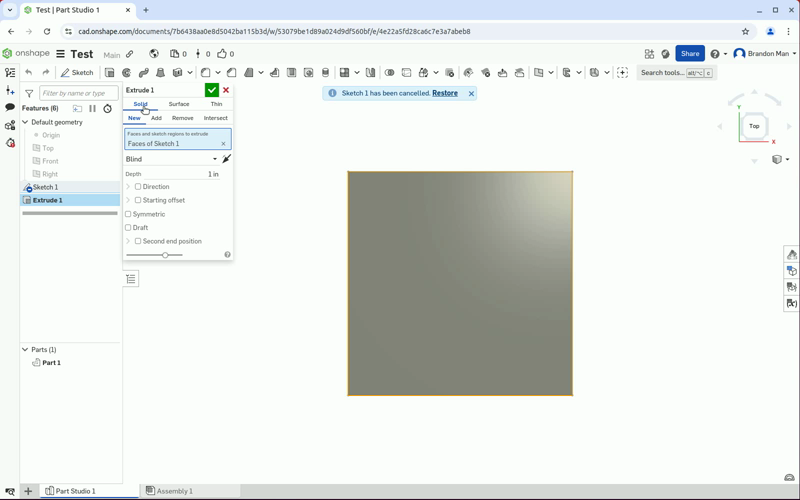
click(143, 106)
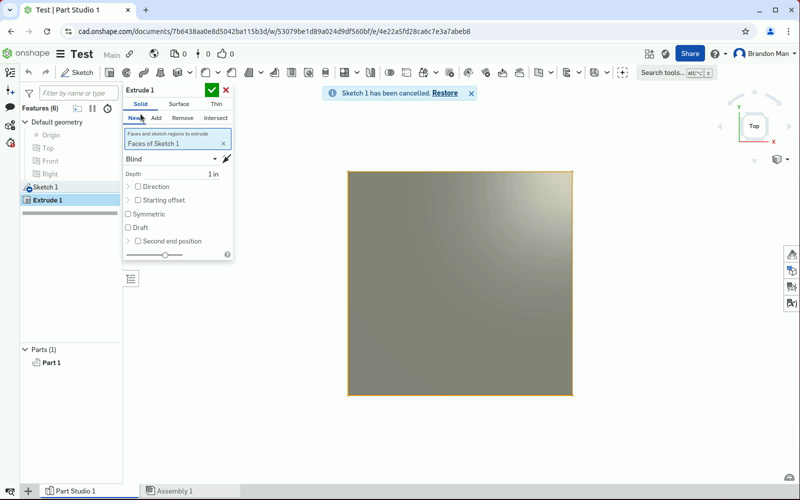
mouse_move(137, 120)
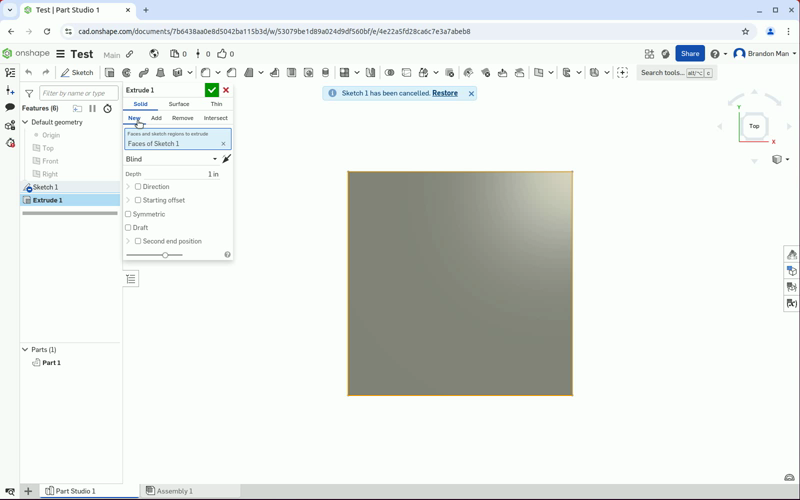
click(137, 120)
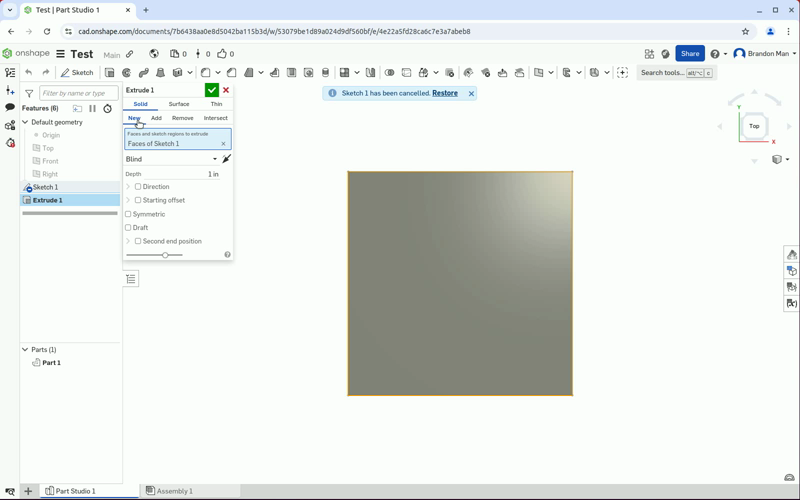
key(tab, 4)
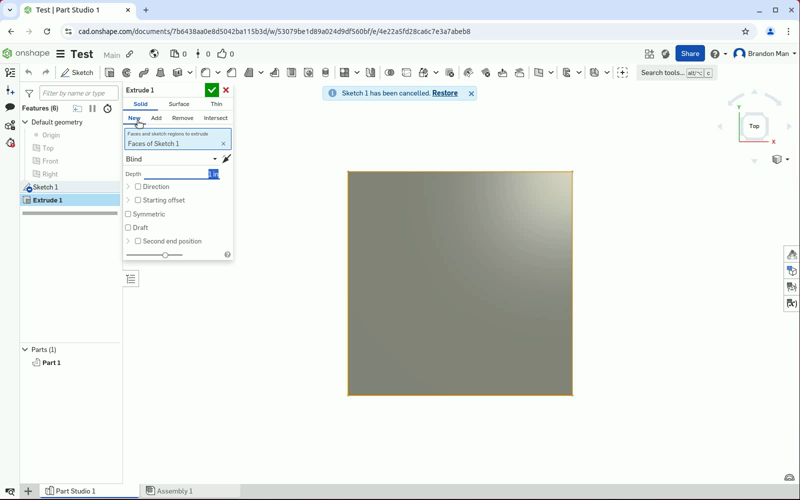
text(15.165)
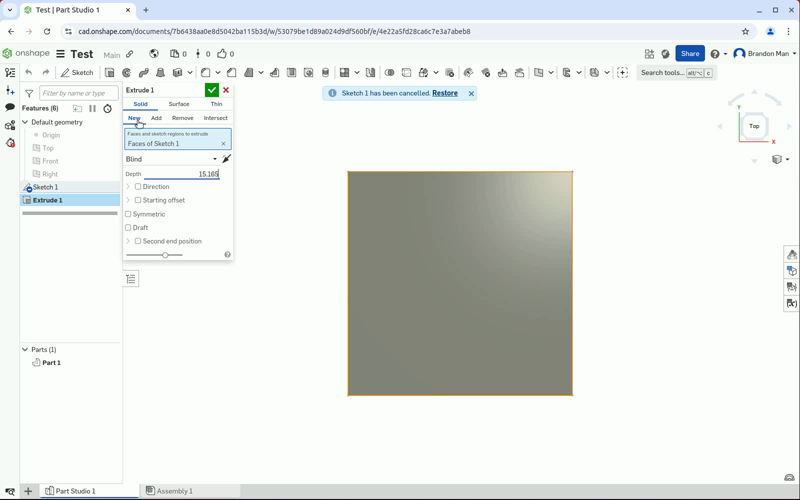
key(enter)
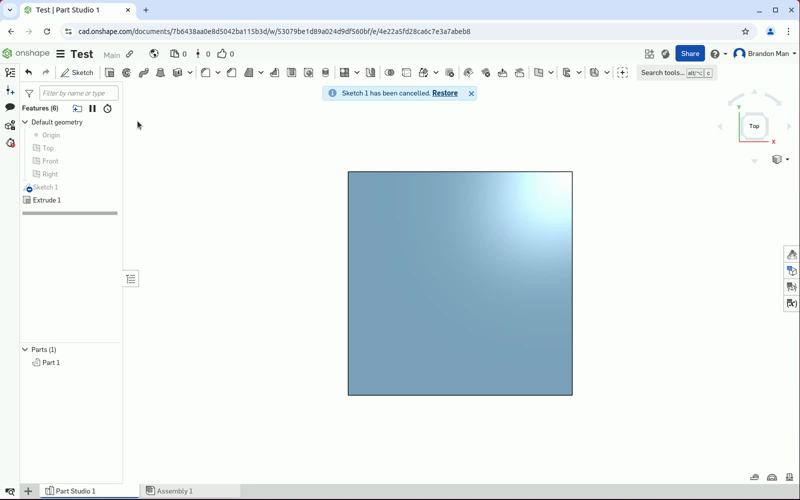
key(shift+h)
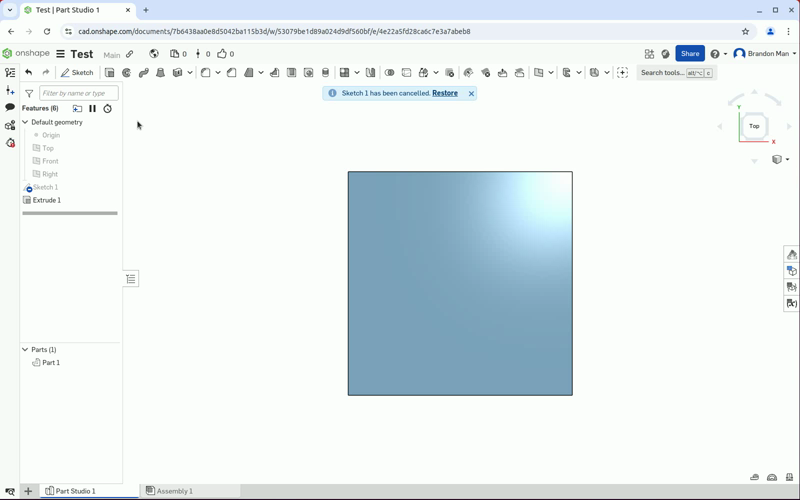
key(shift+h)
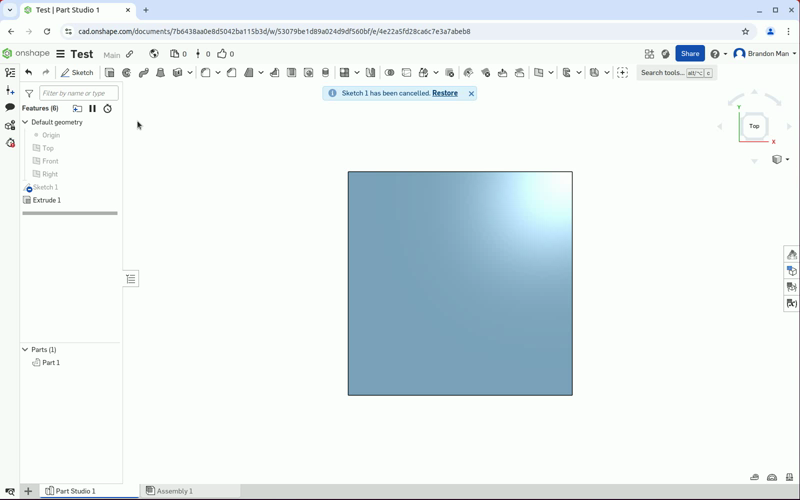
mouse_move(73, 189)
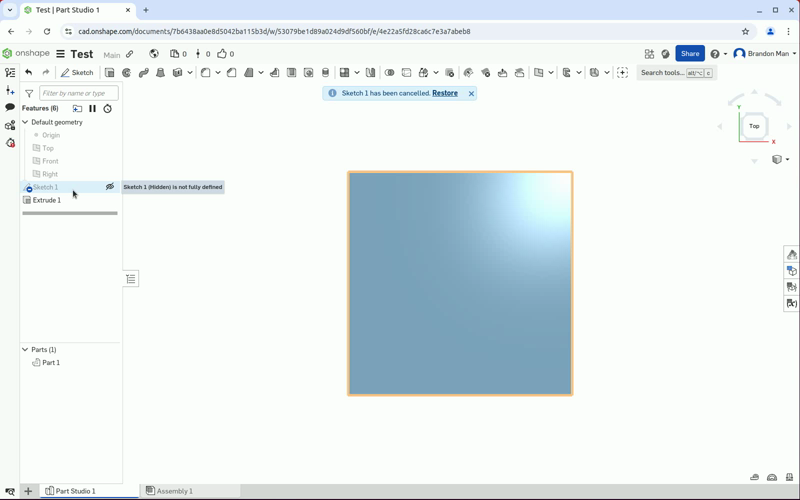
click(73, 189)
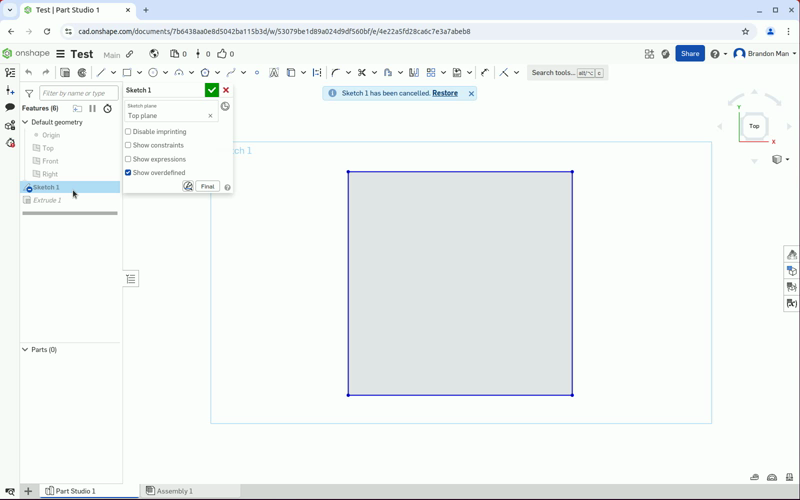
mouse_move(229, 92)
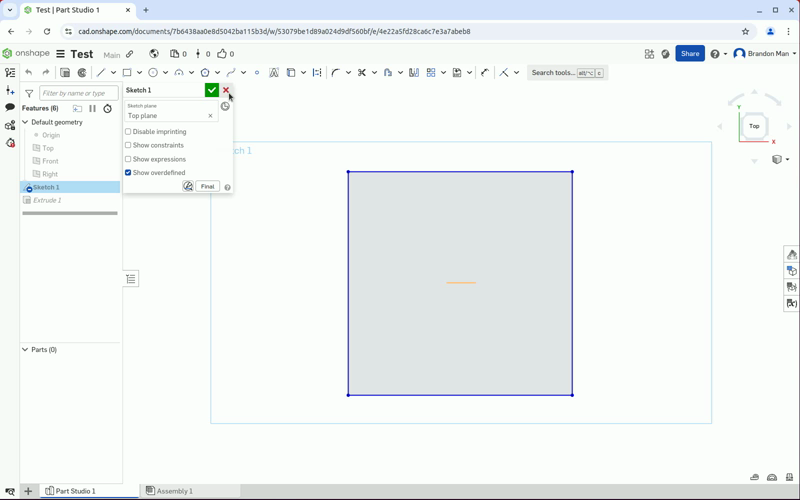
click(229, 92)
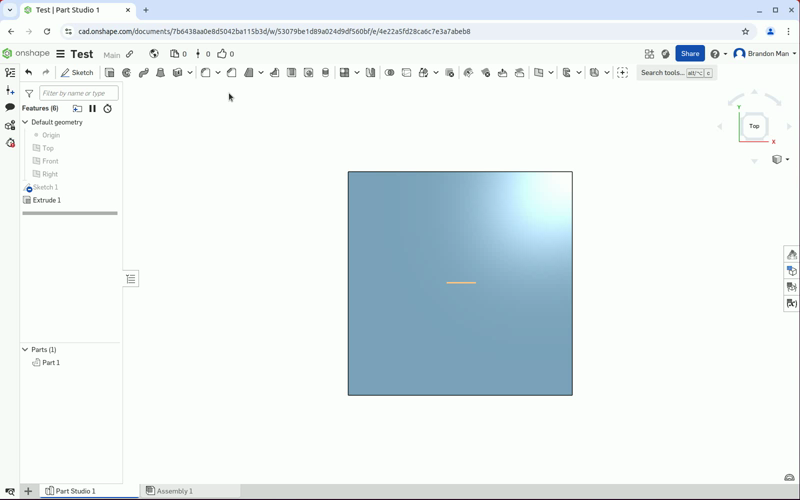
mouse_move(541, 75)
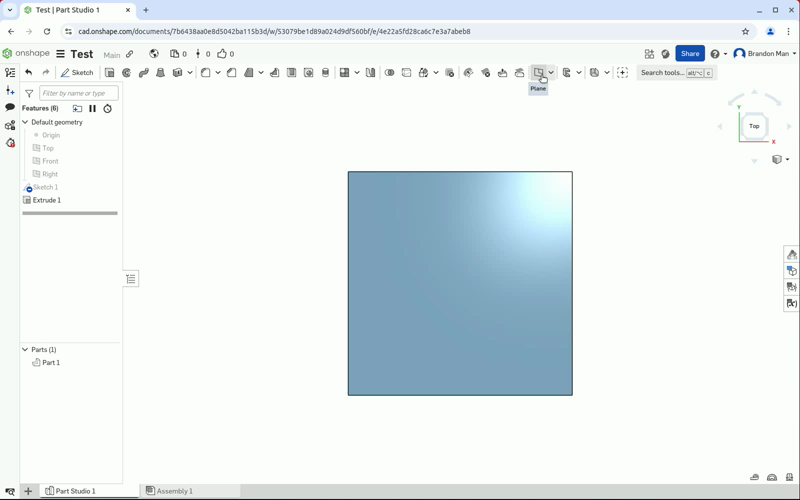
click(541, 75)
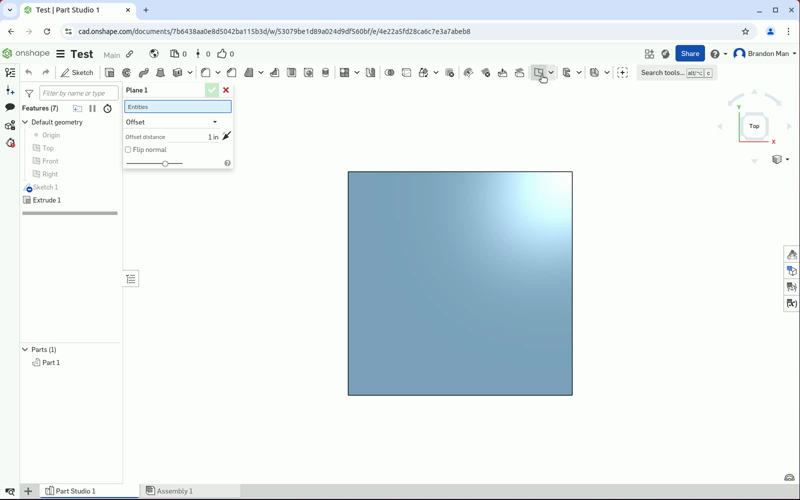
mouse_move(73, 150)
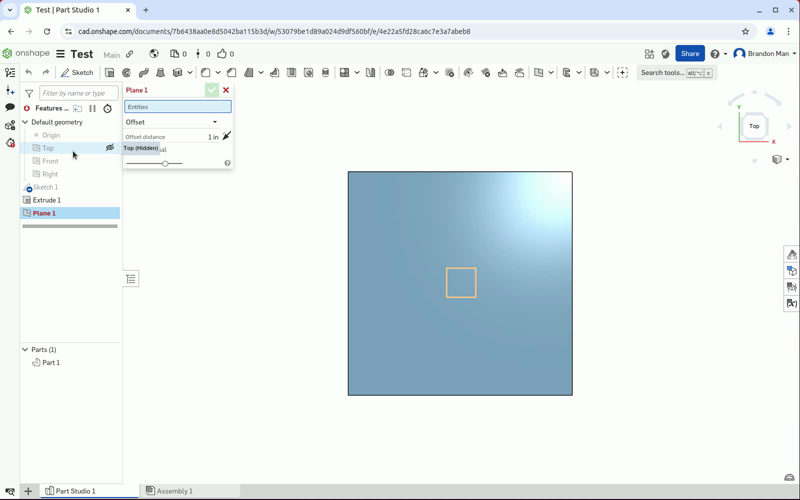
click(73, 150)
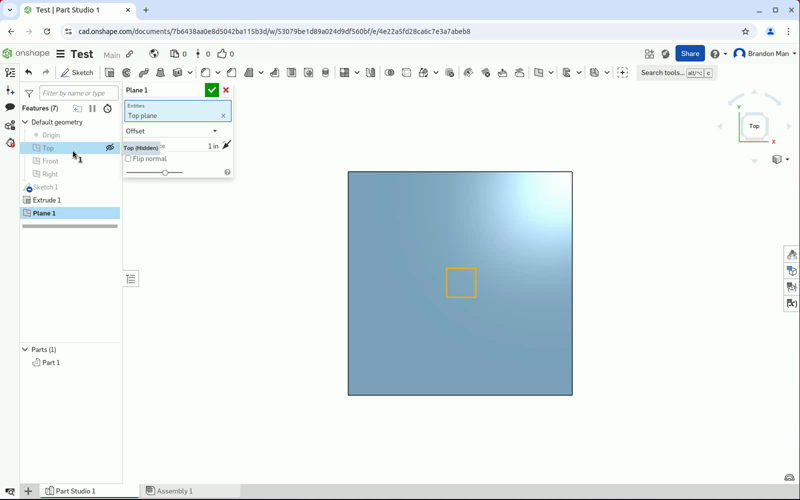
key(tab, 2)
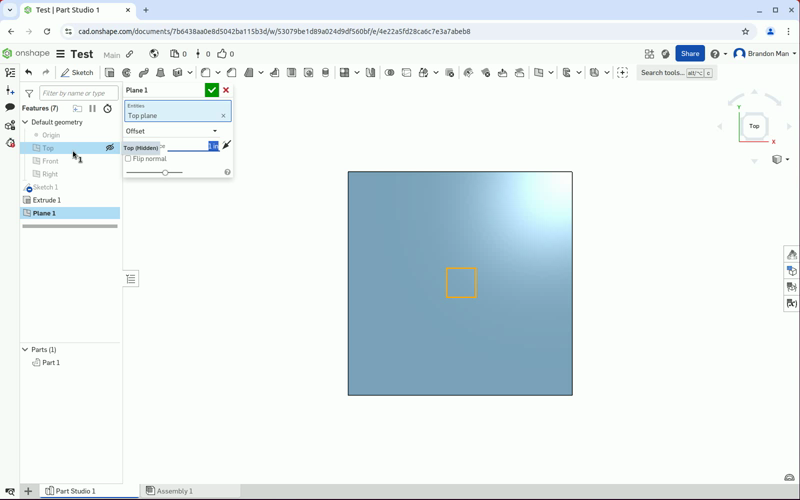
text(15.159)
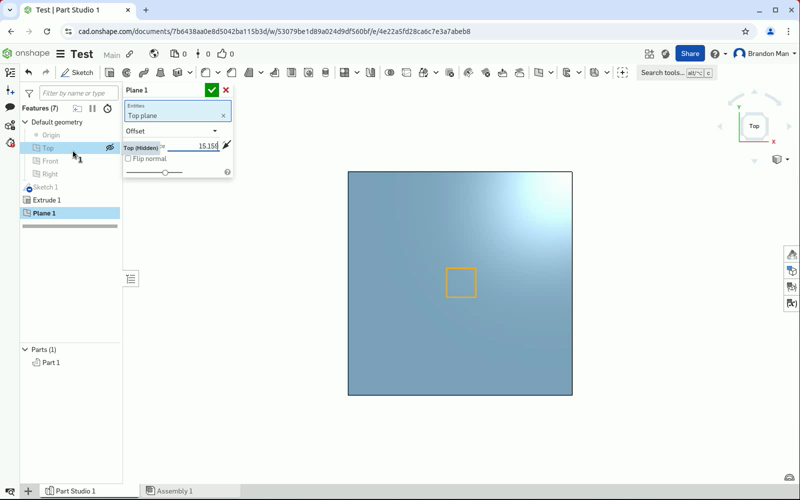
key(enter, 2)
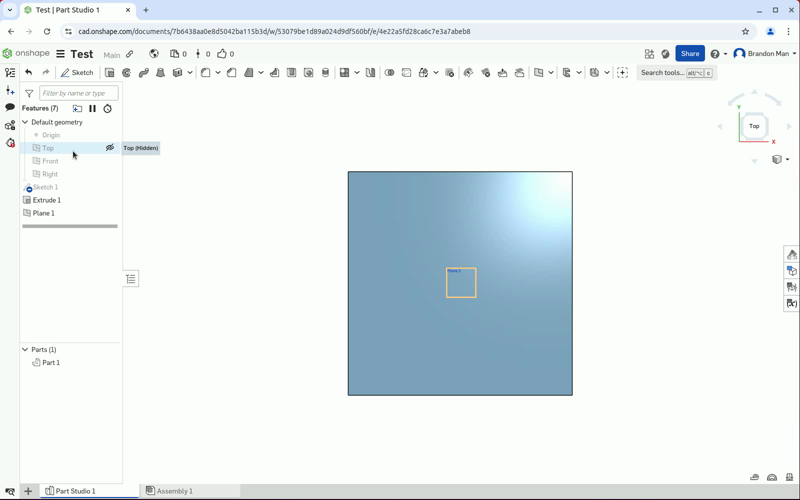
key(shift+s)
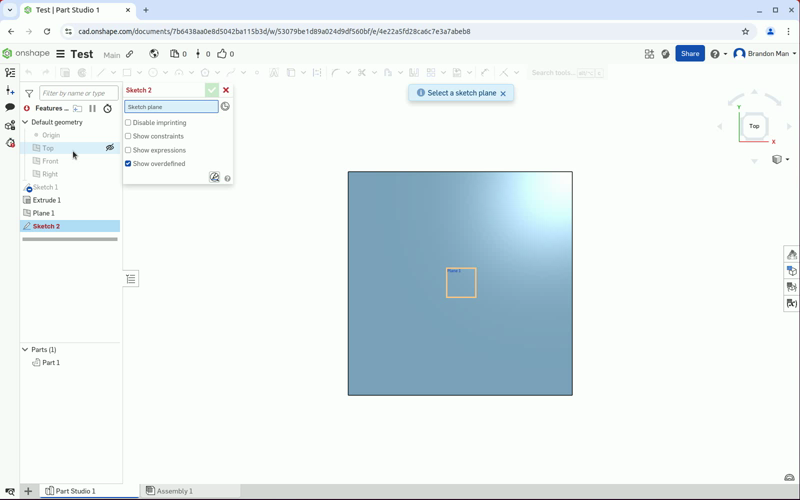
mouse_move(73, 215)
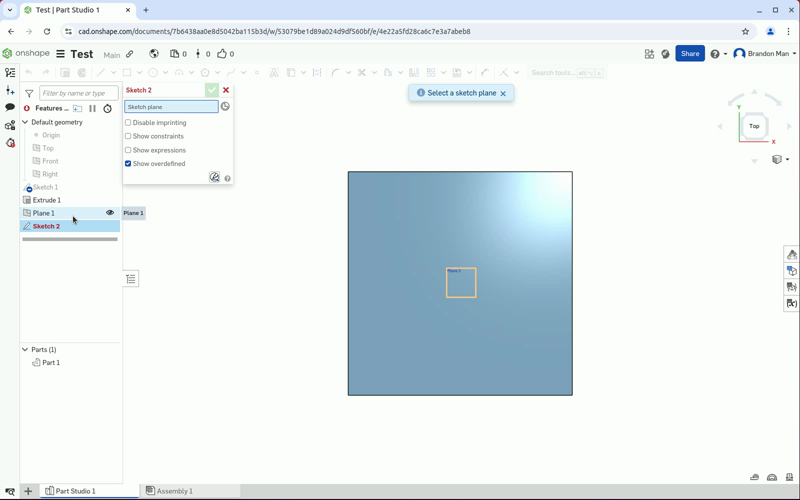
click(73, 215)
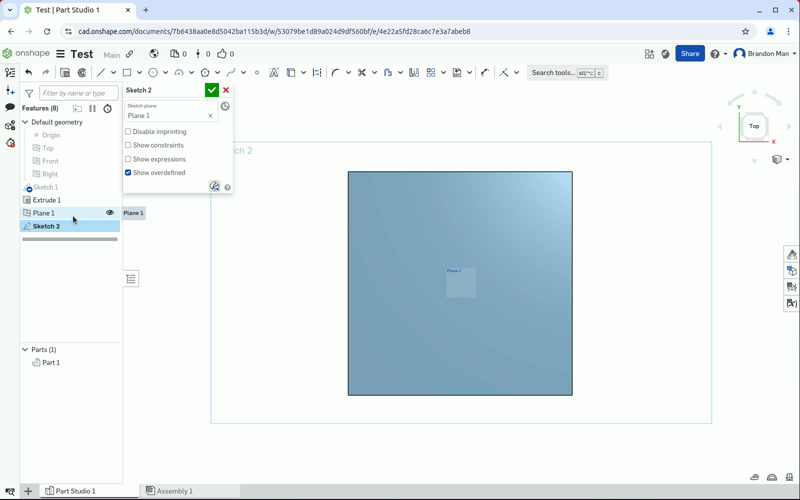
mouse_move(73, 352)
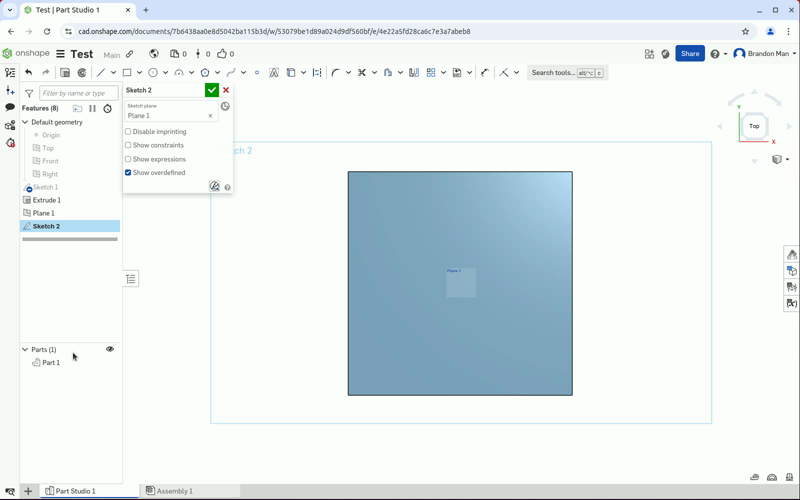
key(y)
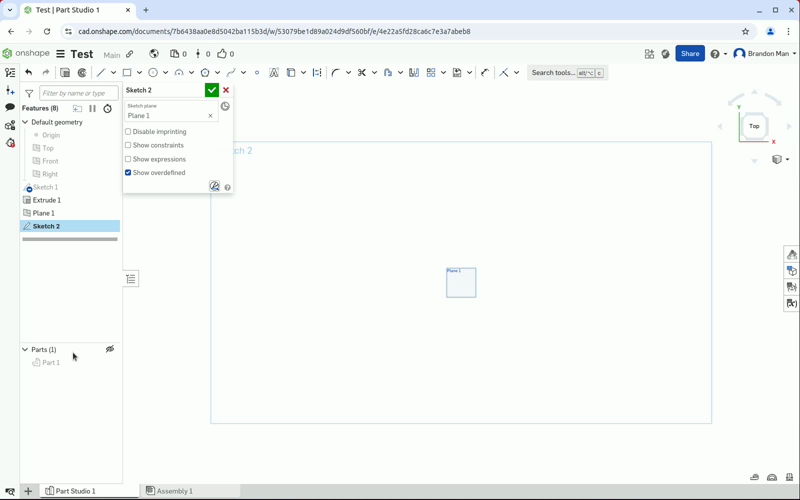
key(l)
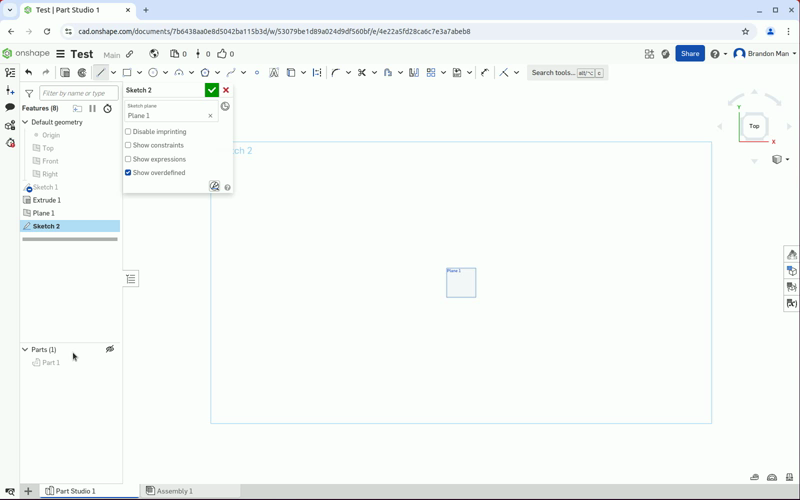
key_down(shift)
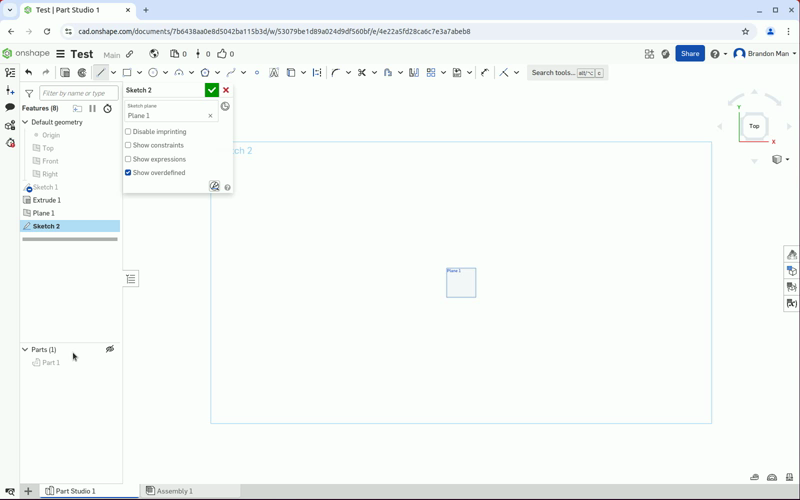
mouse_move(348, 395)
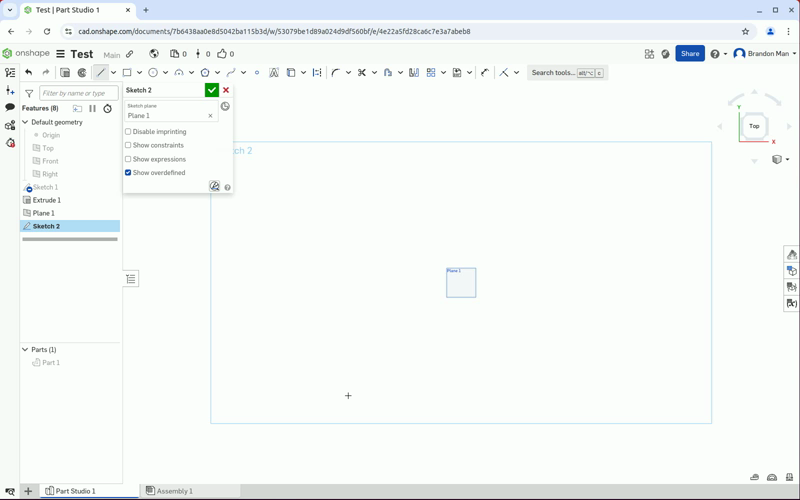
click(348, 395)
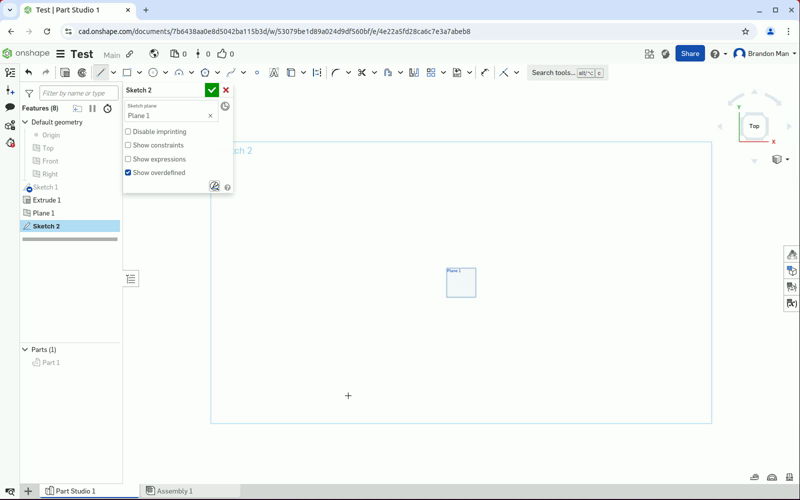
key_up(shift)
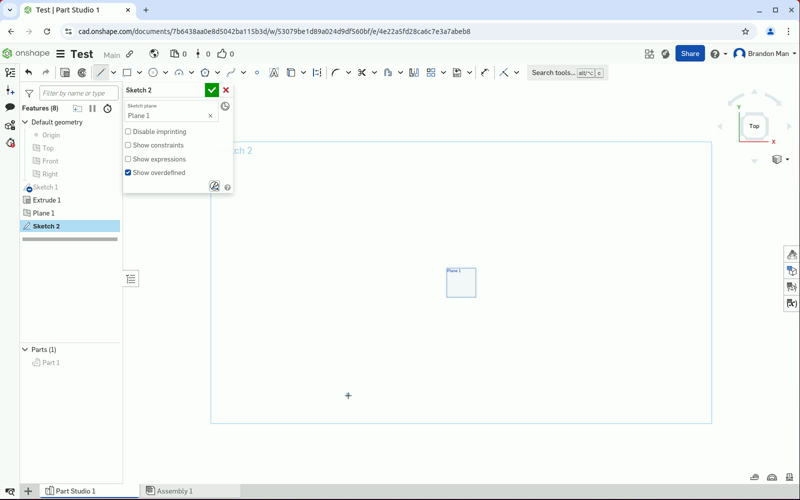
key_down(shift)
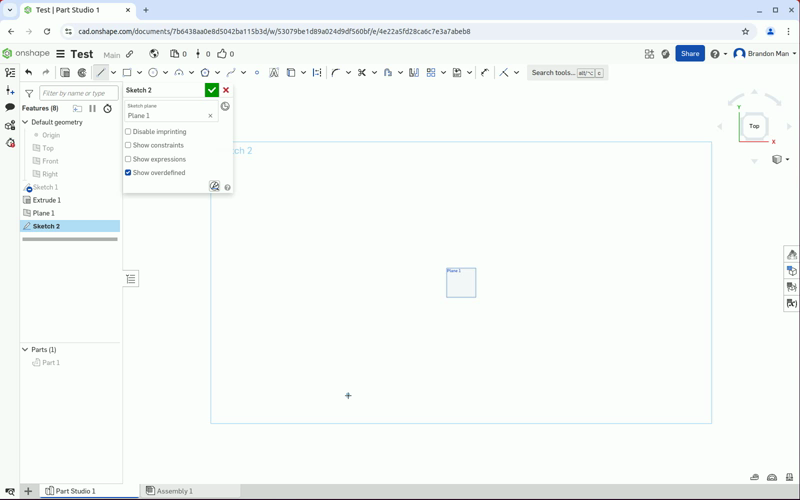
mouse_move(572, 395)
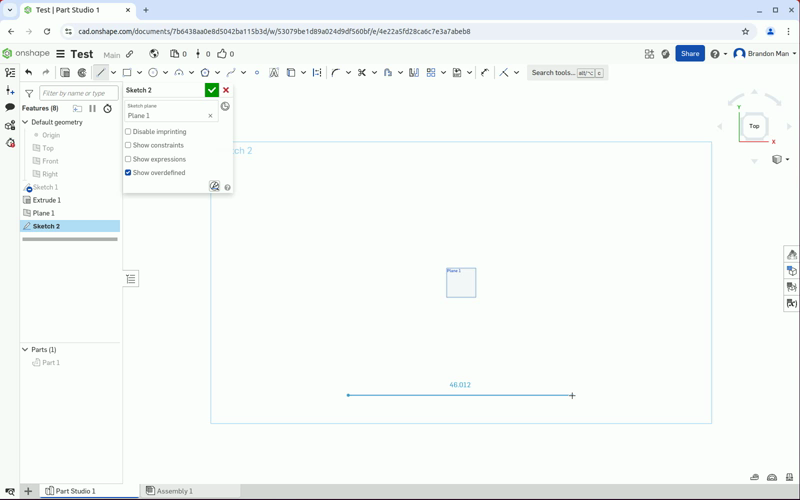
click(572, 395)
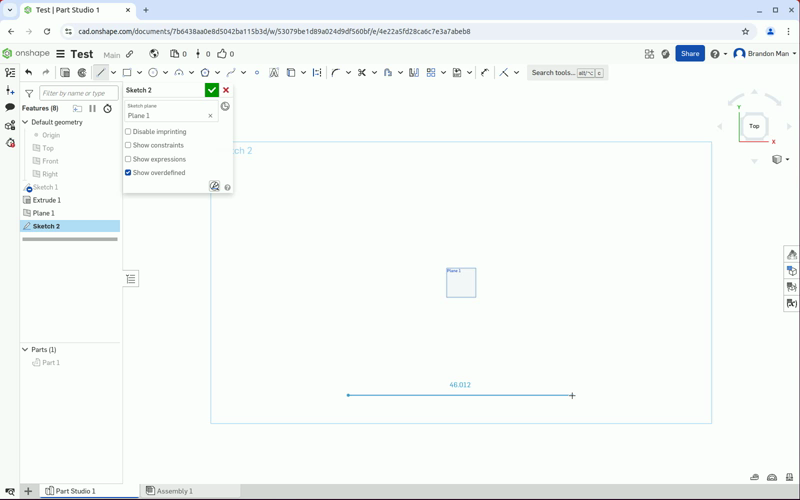
key_up(shift)
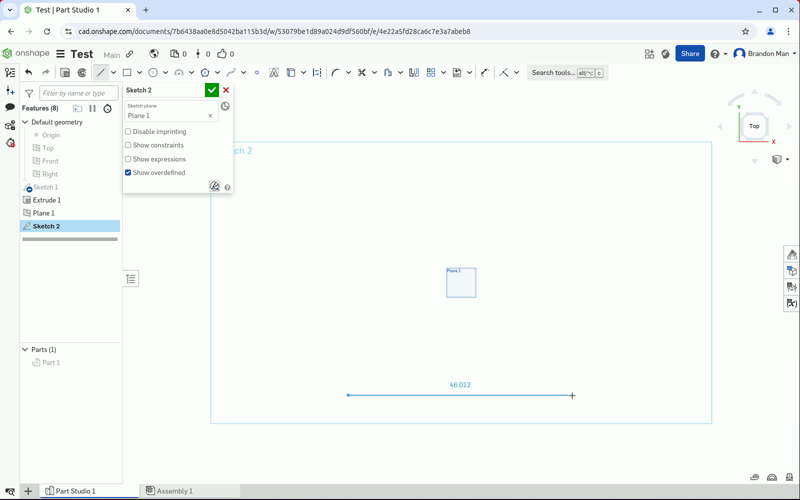
key_down(shift)
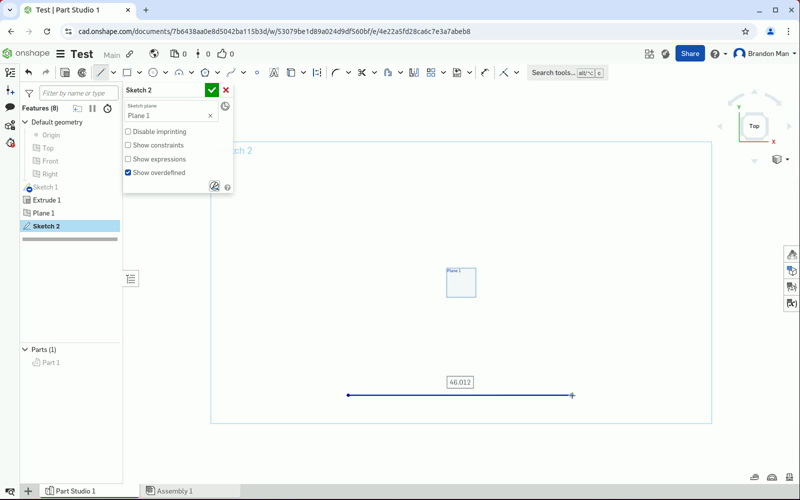
mouse_move(572, 171)
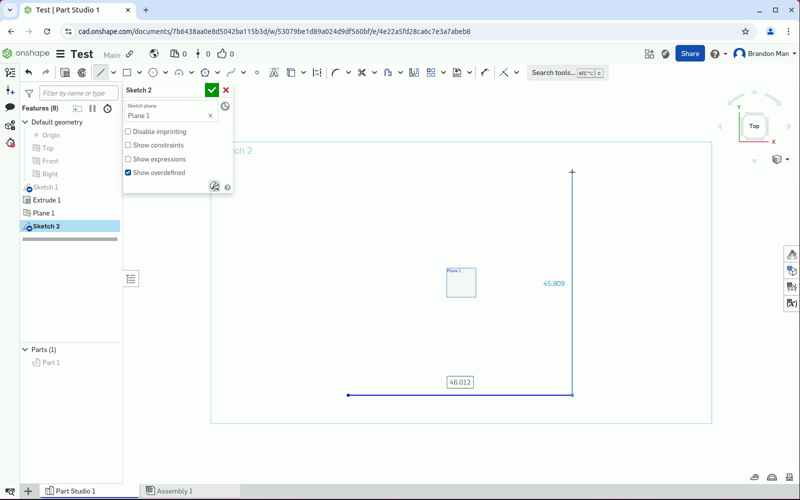
click(572, 171)
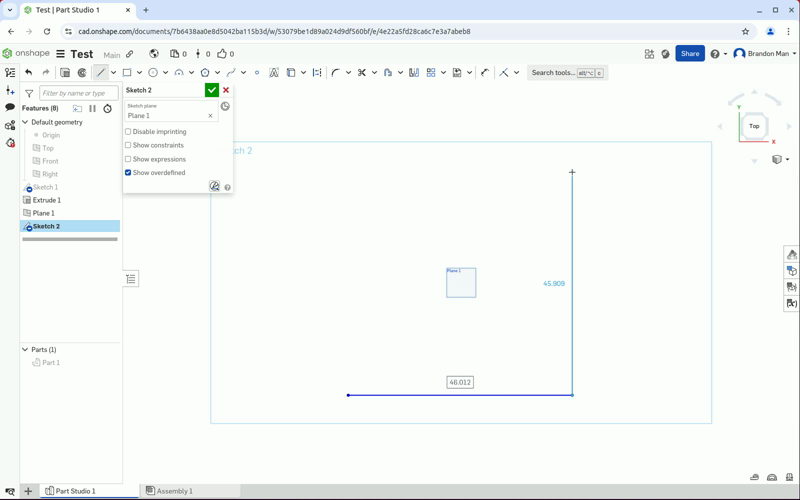
key_up(shift)
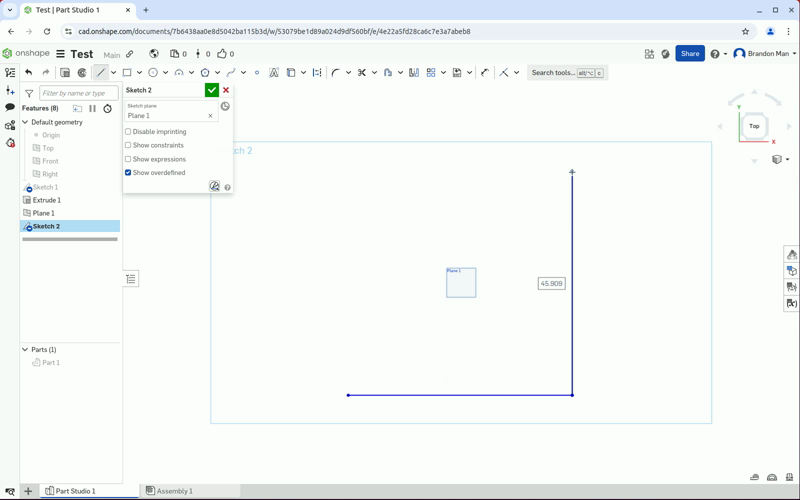
key_down(shift)
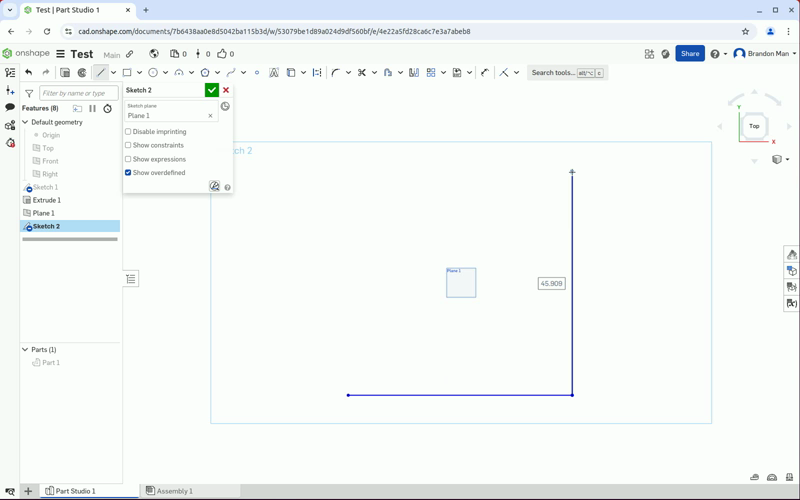
mouse_move(348, 171)
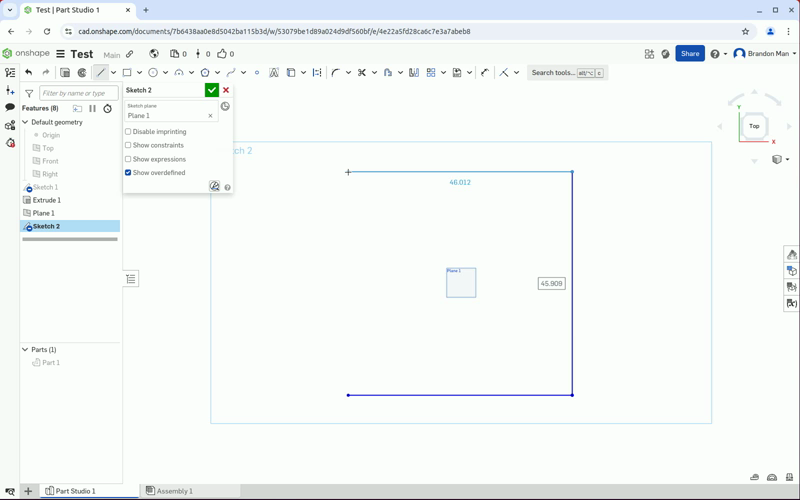
click(348, 171)
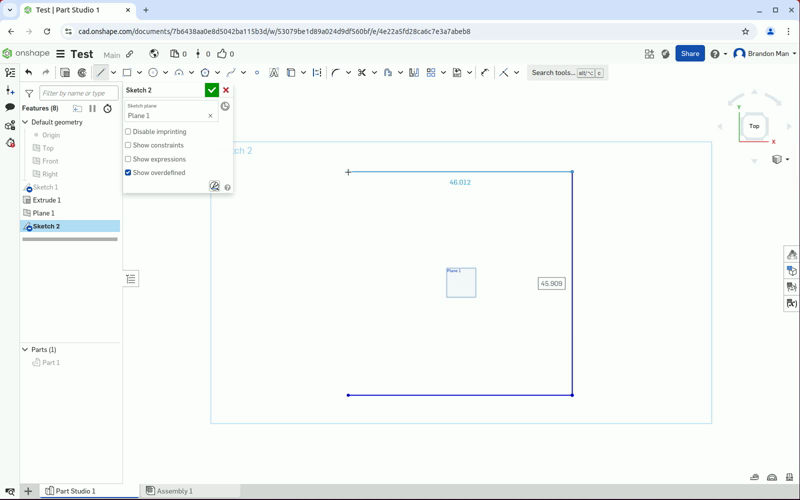
key_up(shift)
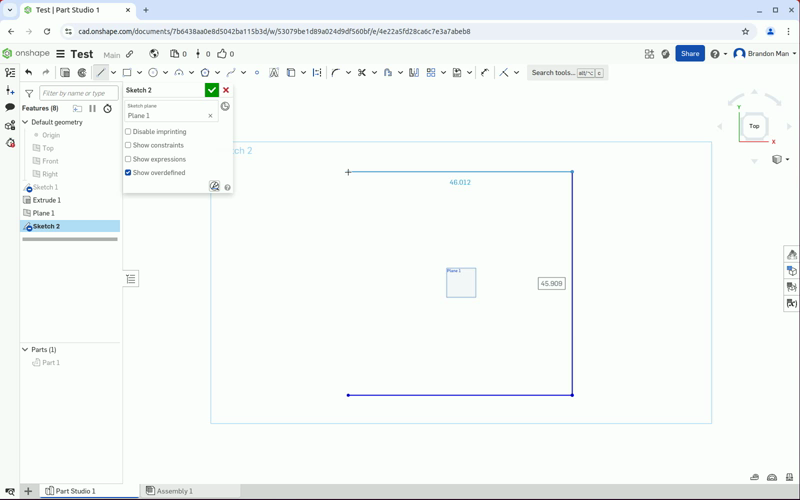
key_down(shift)
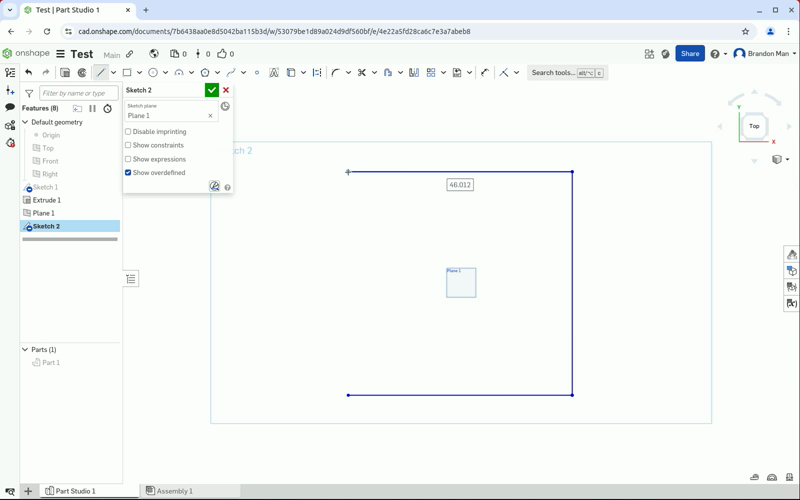
mouse_move(348, 395)
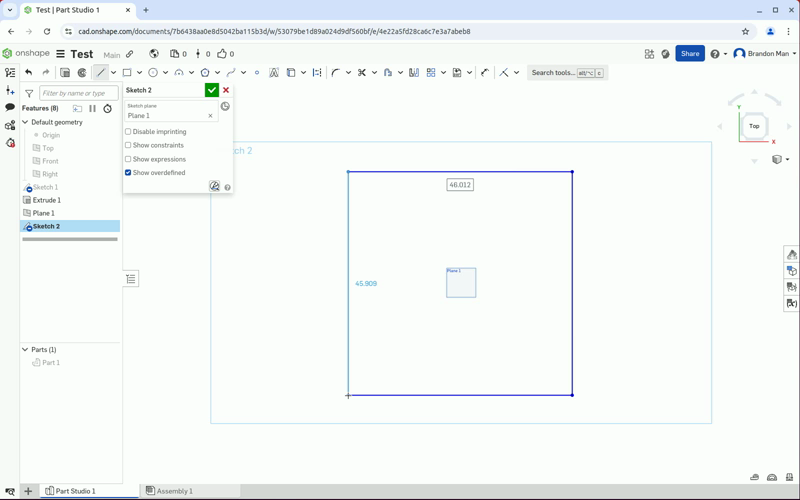
key_up(shift)
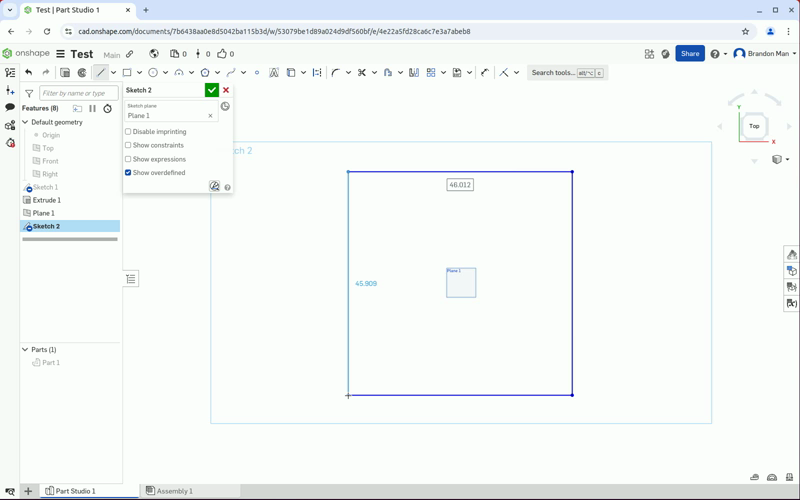
click(348, 395)
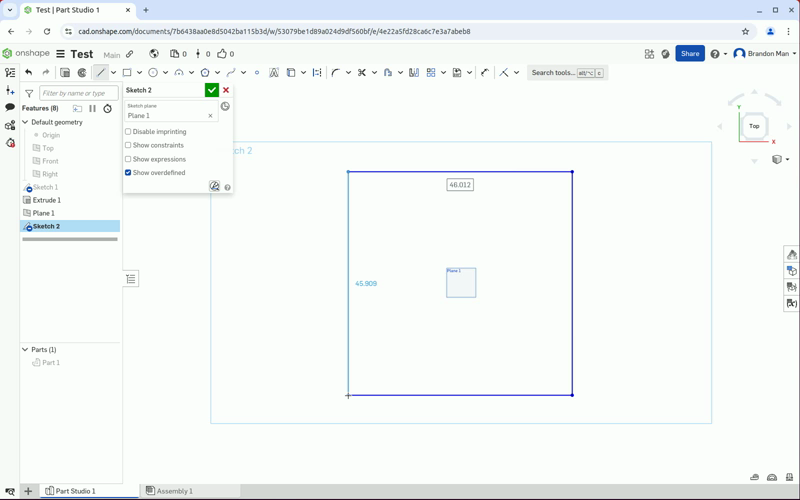
key(esc)
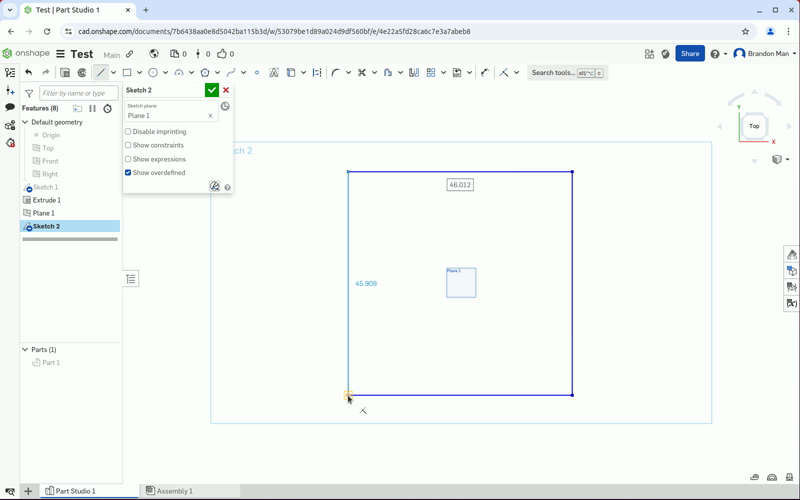
key(c)
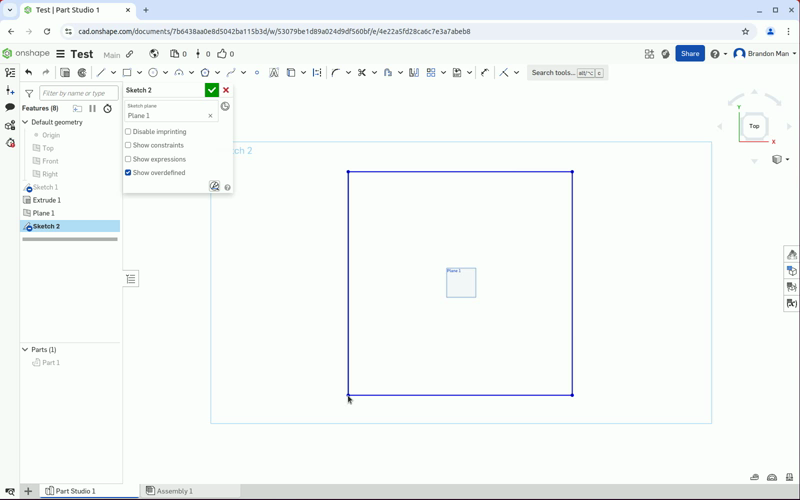
key_down(shift)
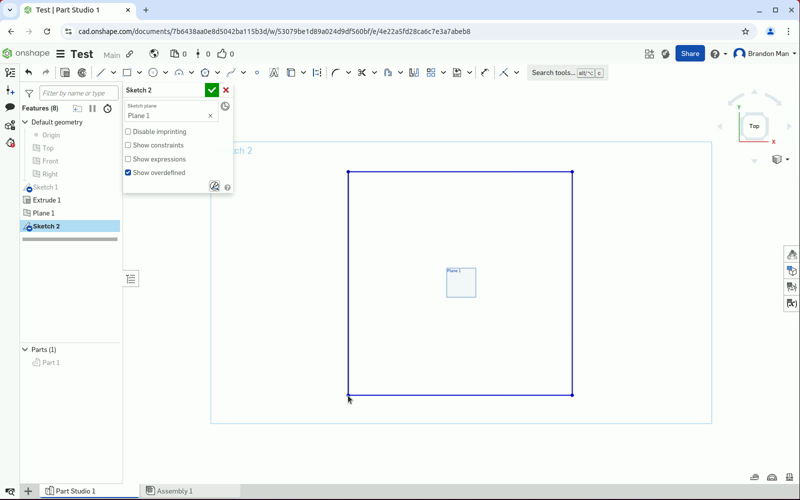
mouse_move(461, 343)
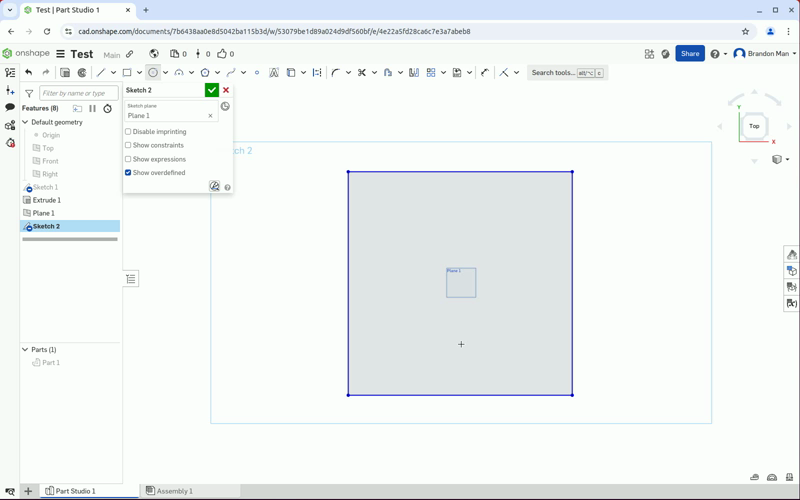
click(461, 343)
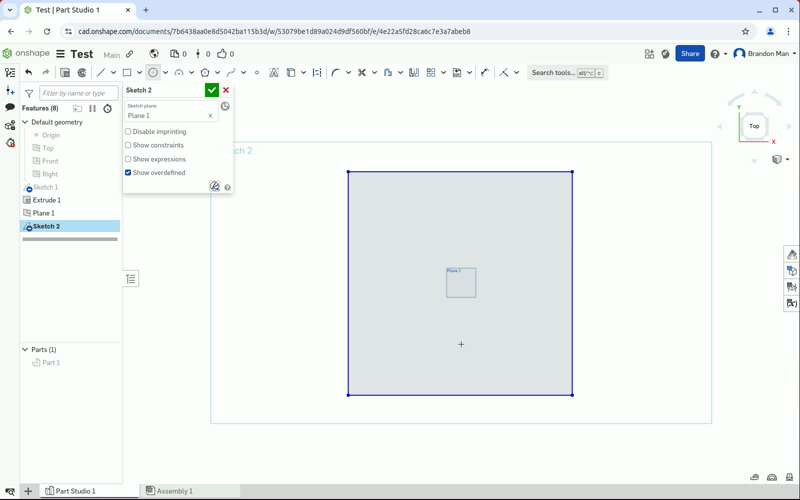
key_up(shift)
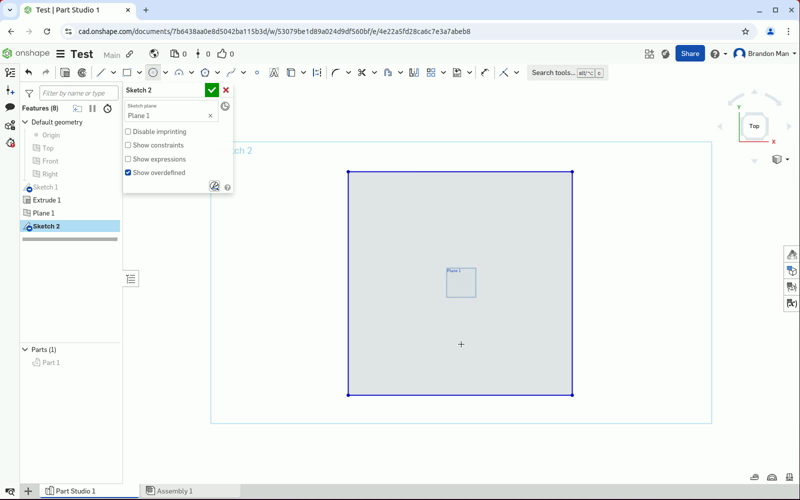
mouse_move(489, 343)
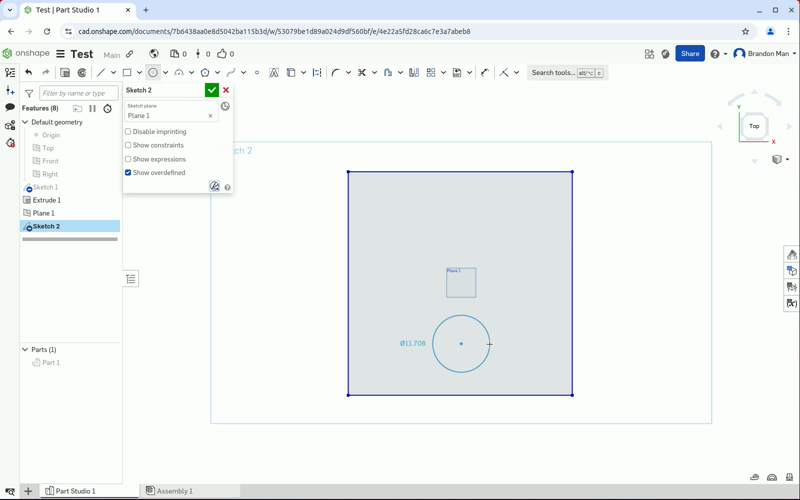
click(489, 343)
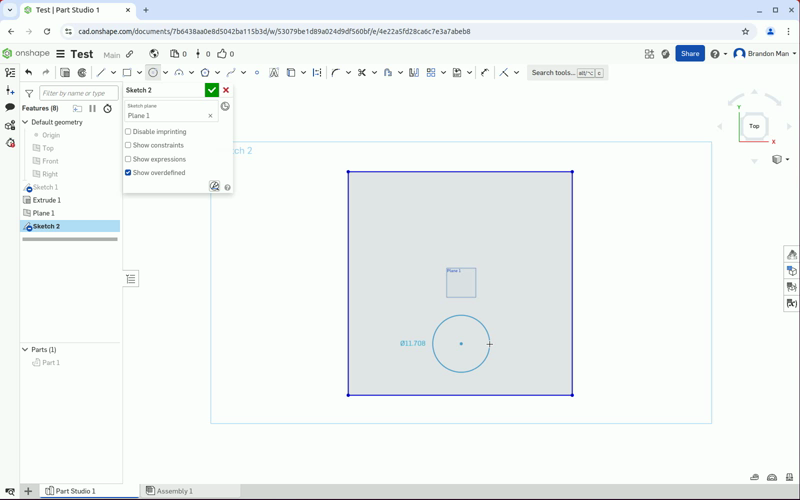
key(esc)
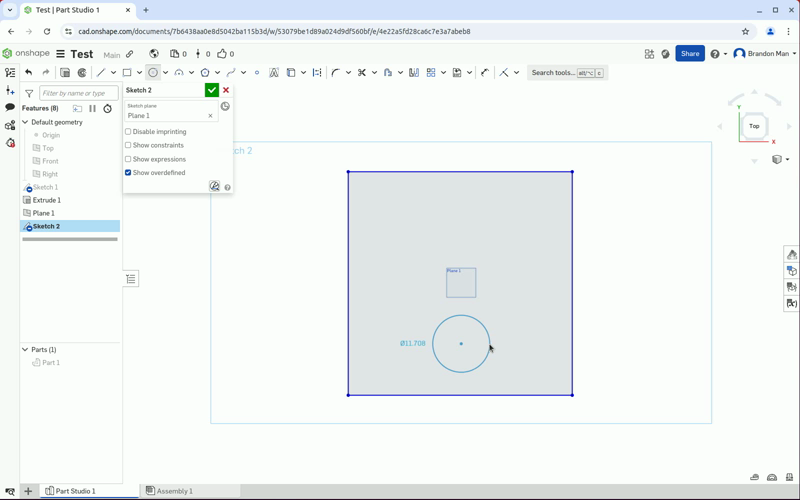
key(c)
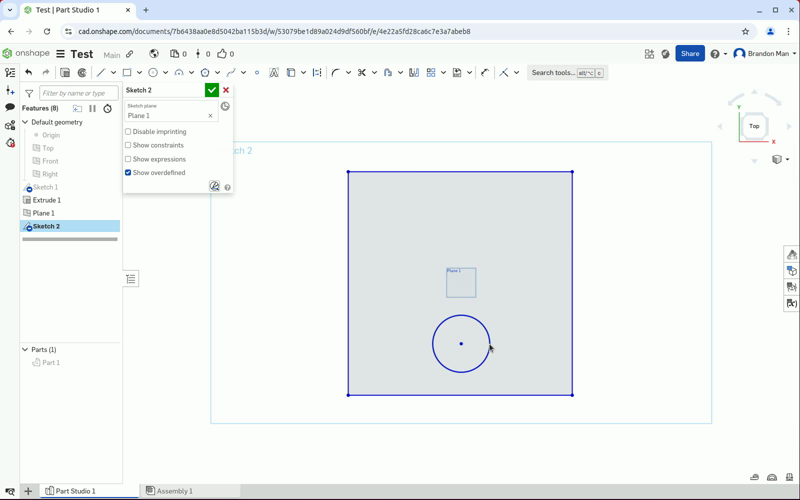
key_down(shift)
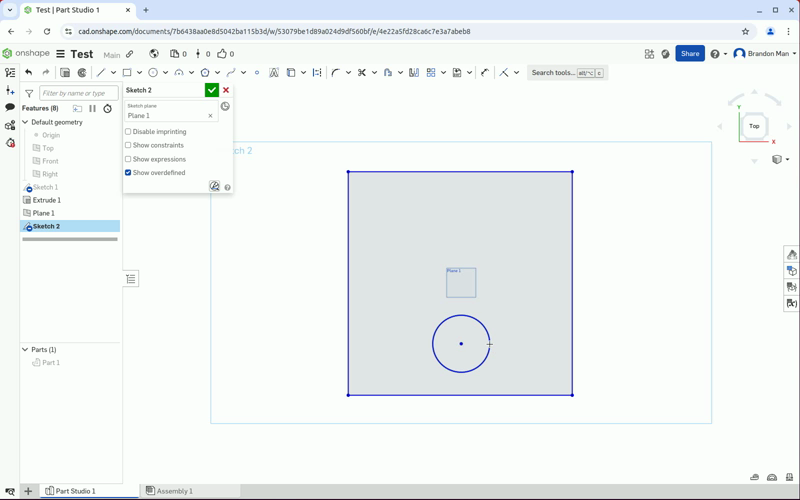
mouse_move(461, 225)
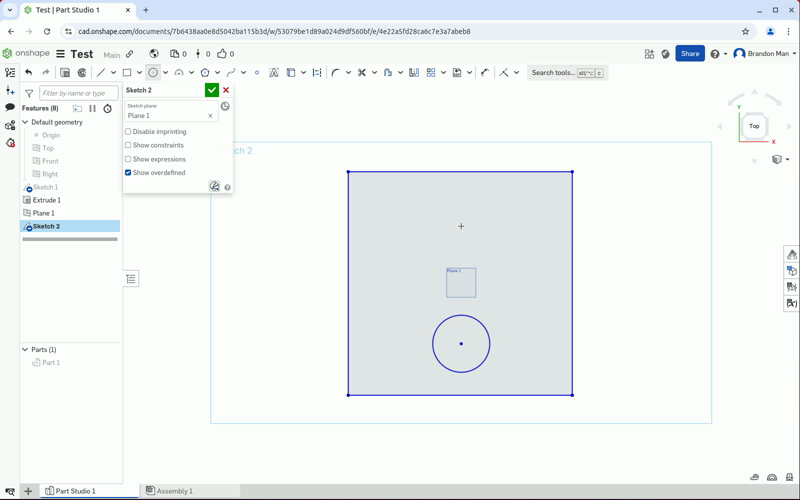
click(461, 225)
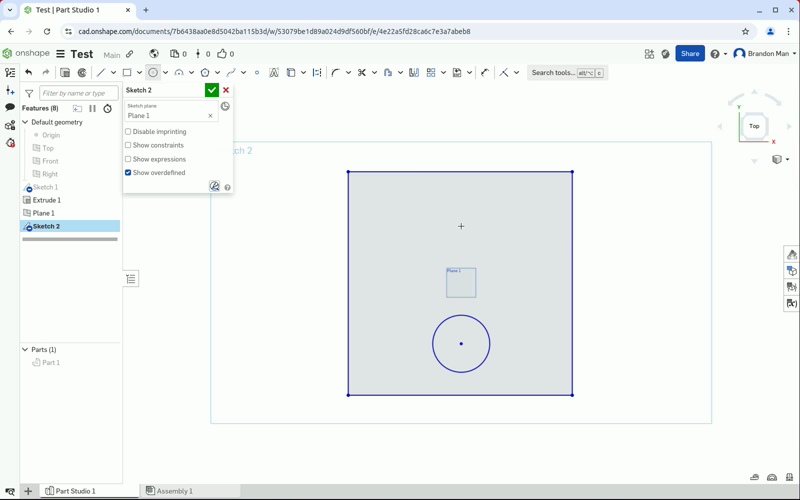
key_up(shift)
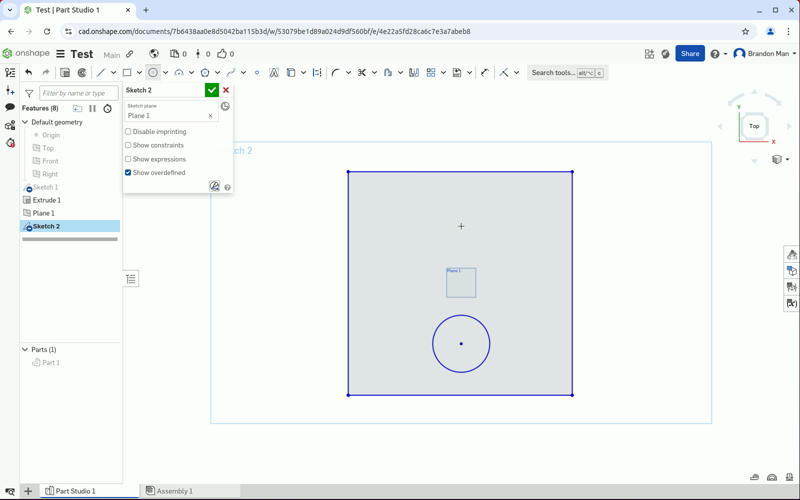
mouse_move(489, 225)
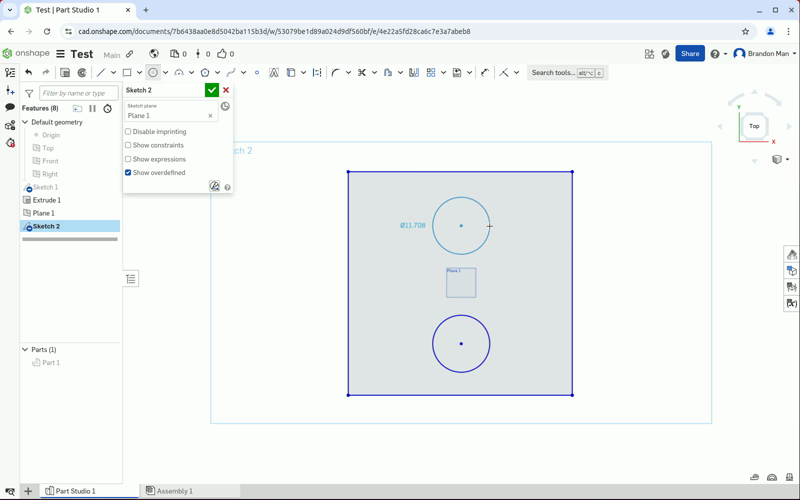
click(489, 225)
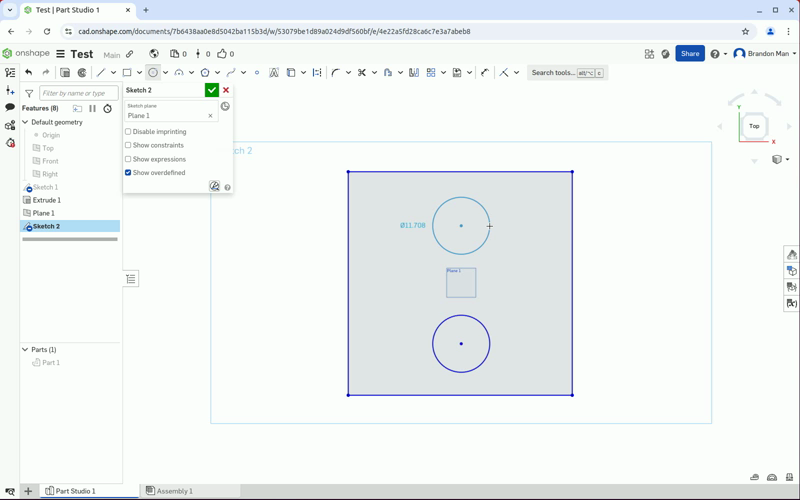
key(esc)
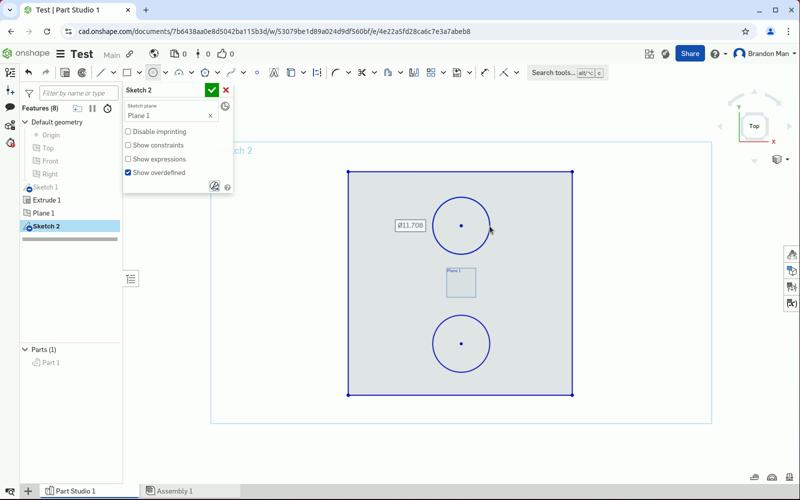
mouse_move(406, 255)
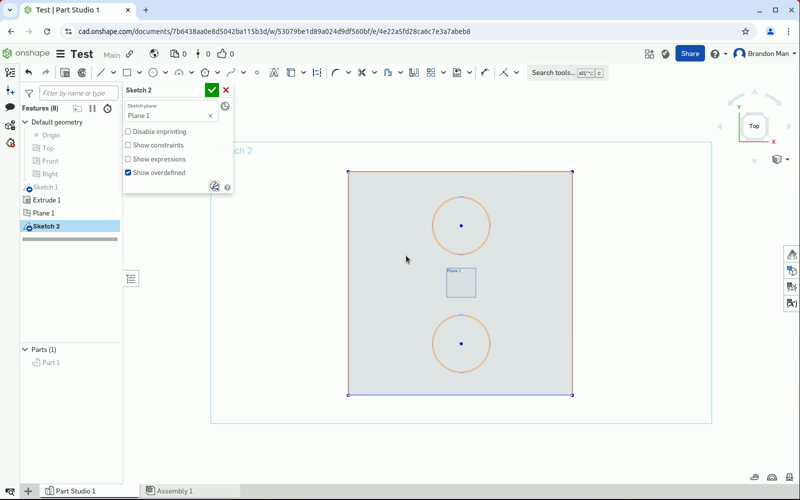
click(406, 255)
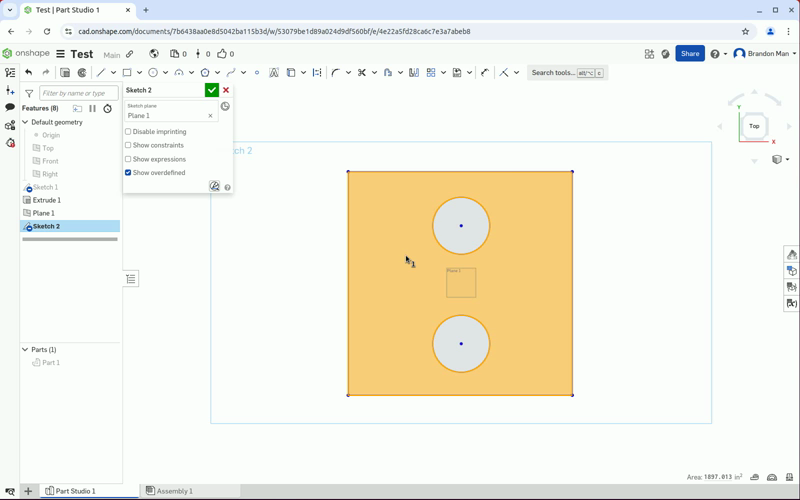
mouse_move(73, 352)
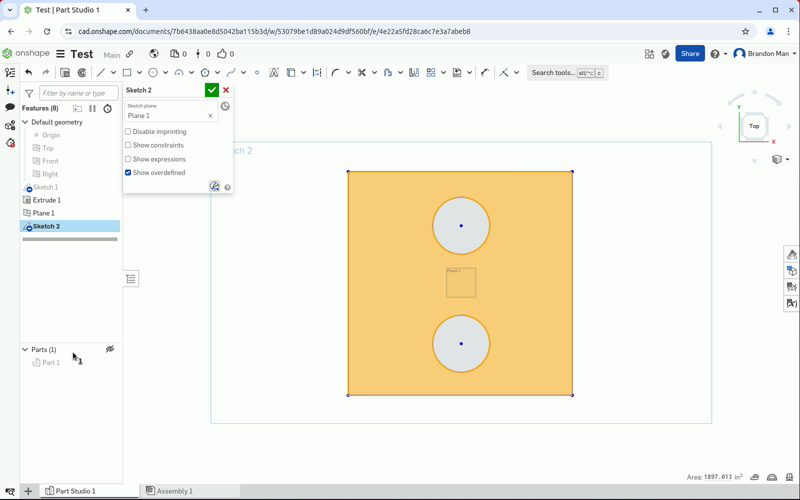
key(shift+y)
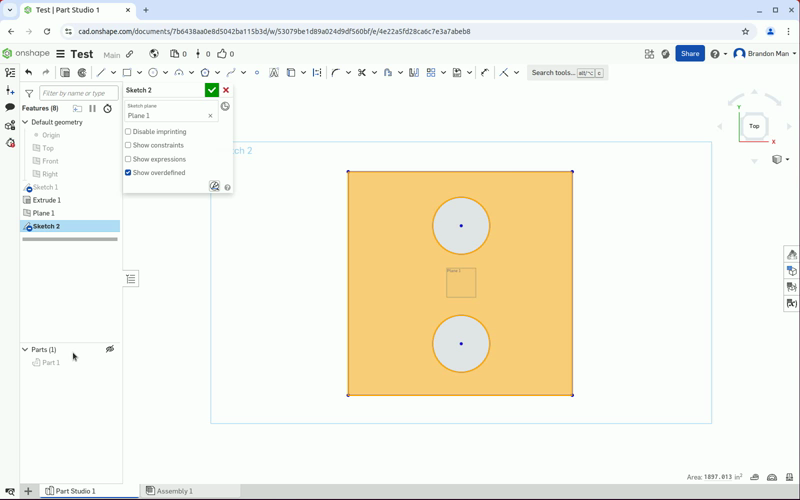
key(shift+e)
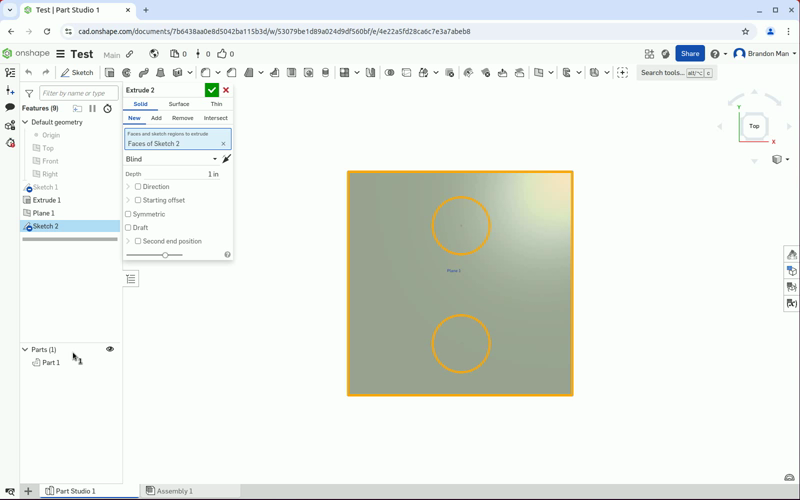
mouse_move(143, 106)
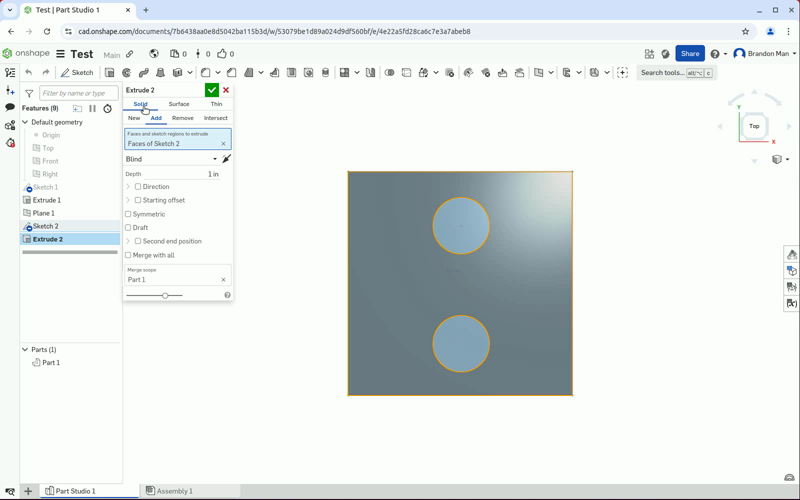
click(143, 106)
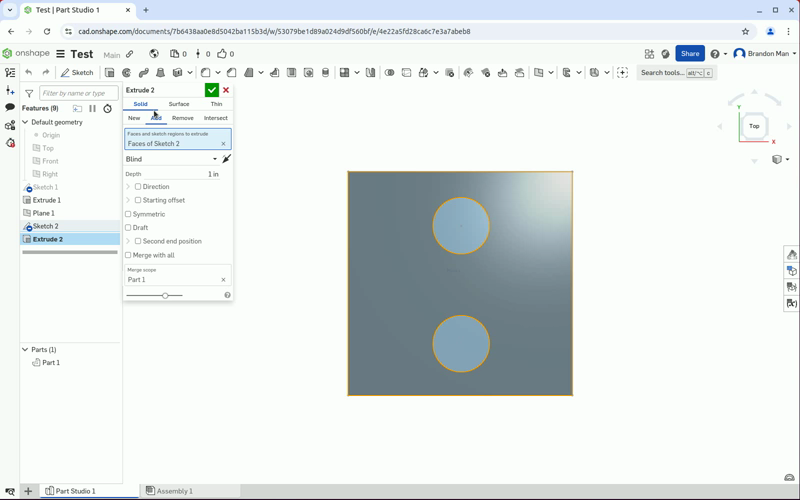
mouse_move(186, 120)
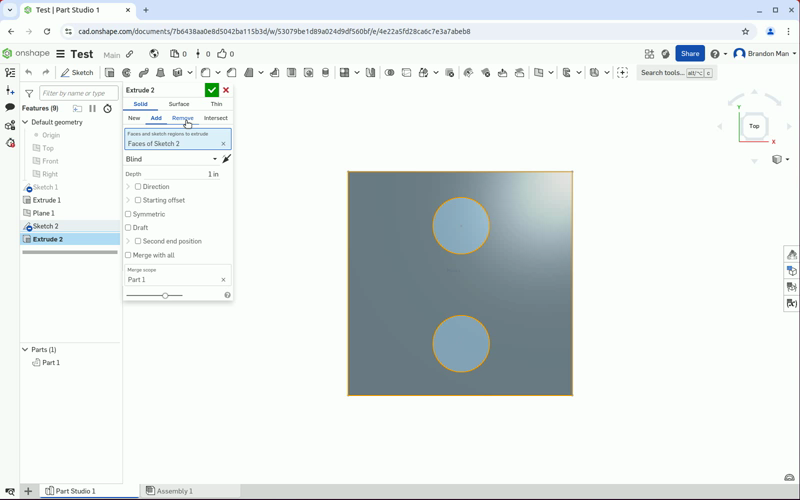
click(186, 120)
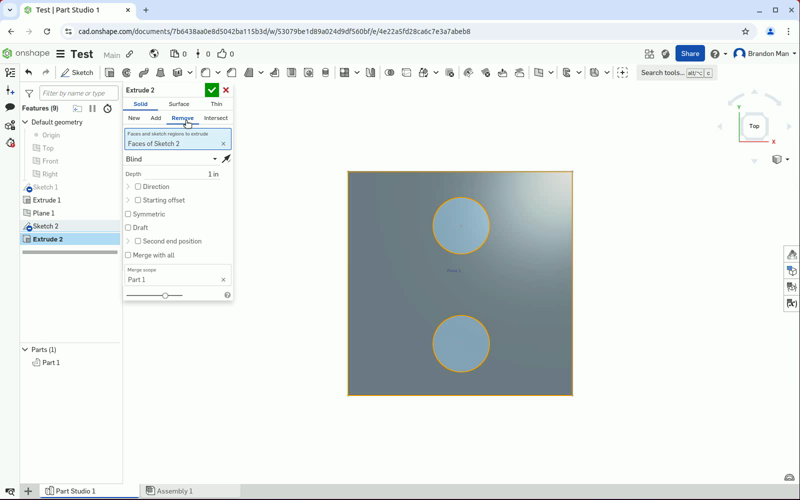
key(tab, 4)
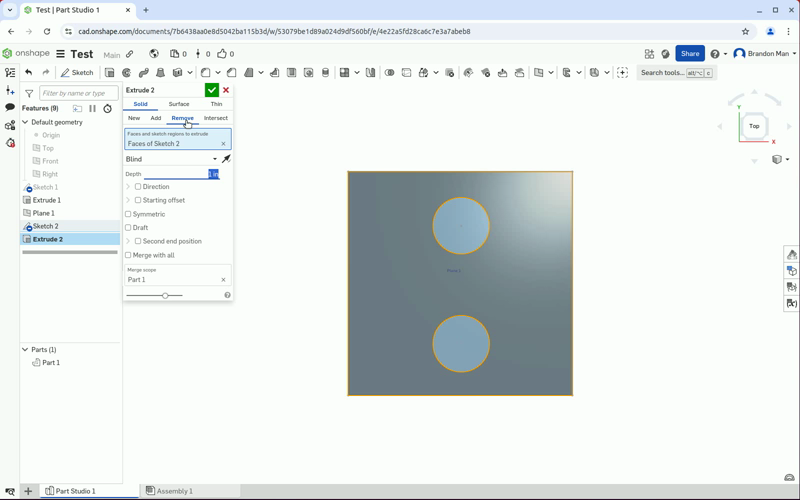
text(7.703)
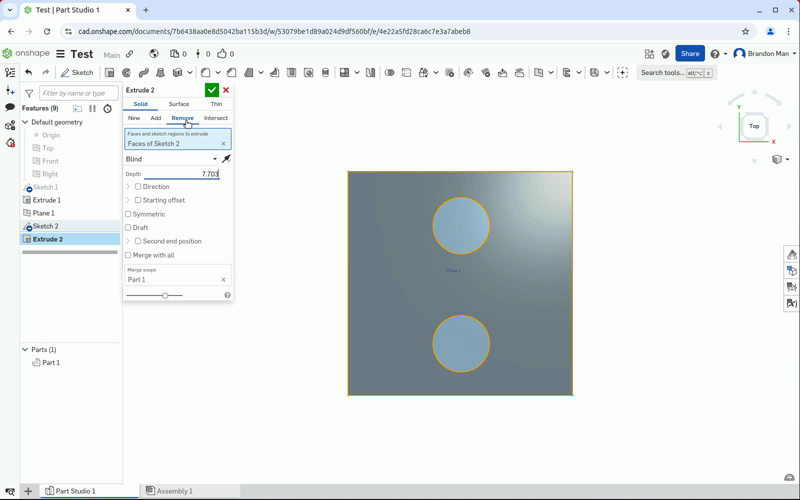
key(tab, 6)
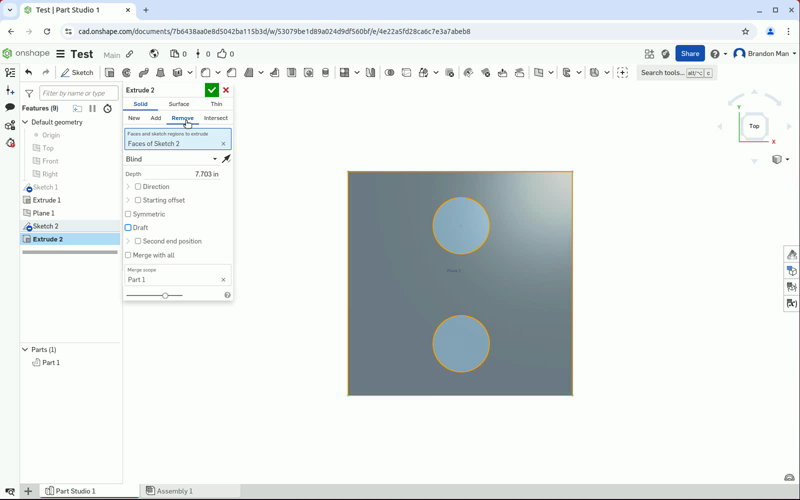
key(space)
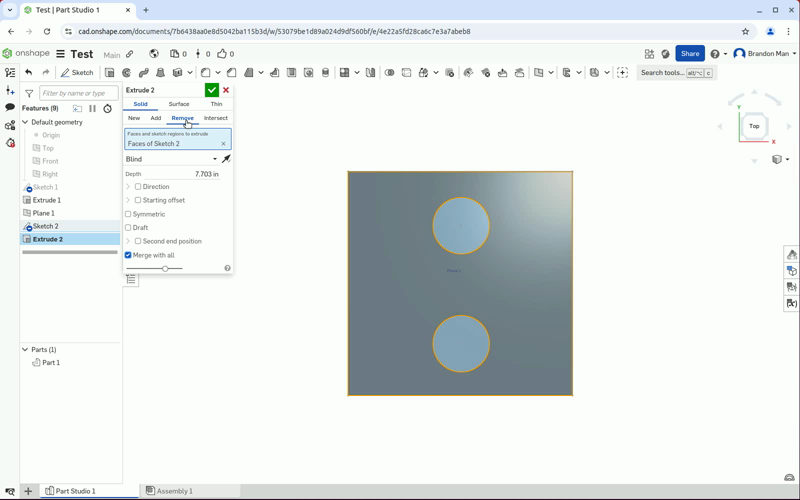
key(enter)
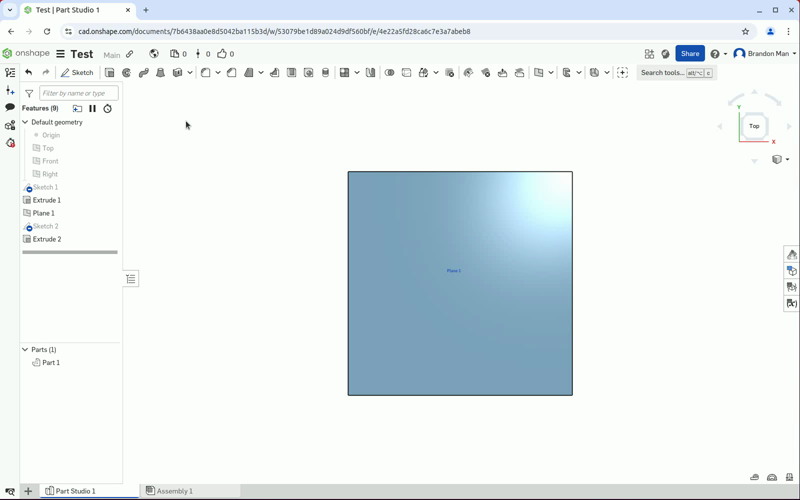
key(shift+h)
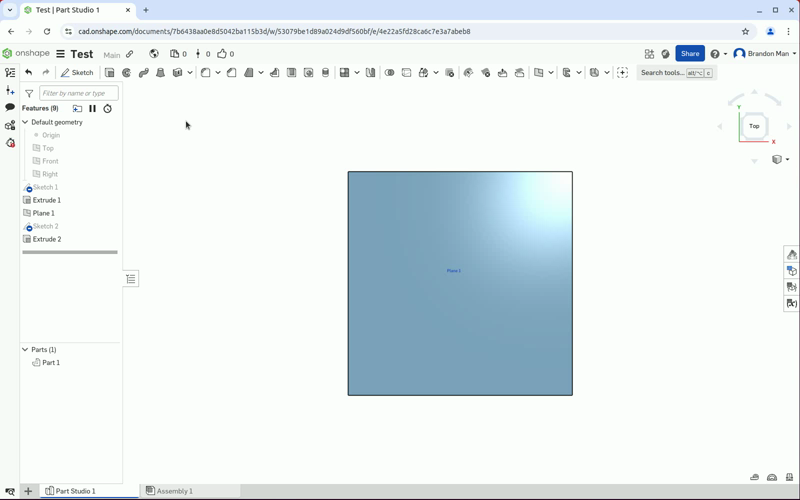
key(shift+h)
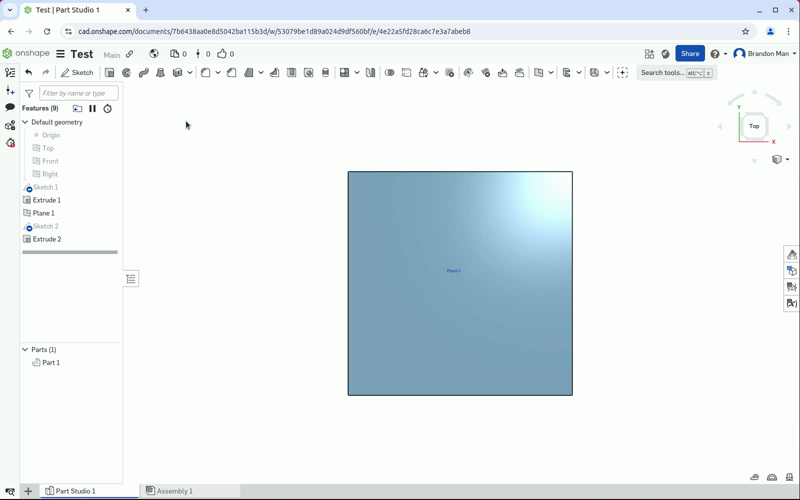
mouse_move(73, 189)
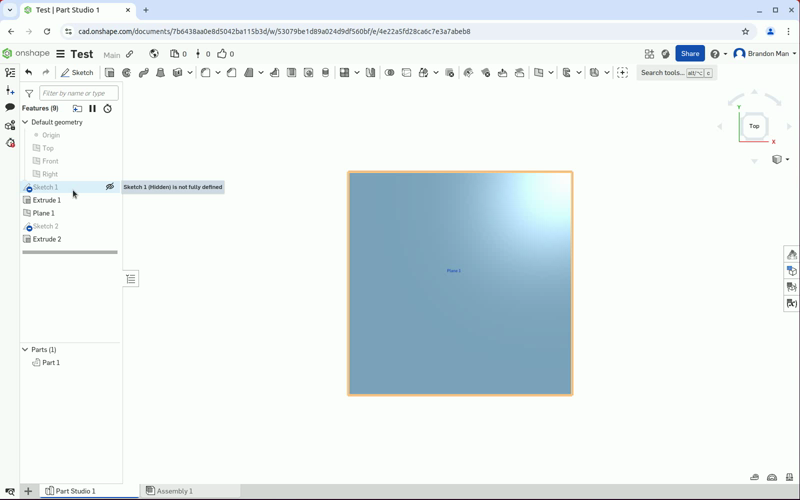
click(73, 189)
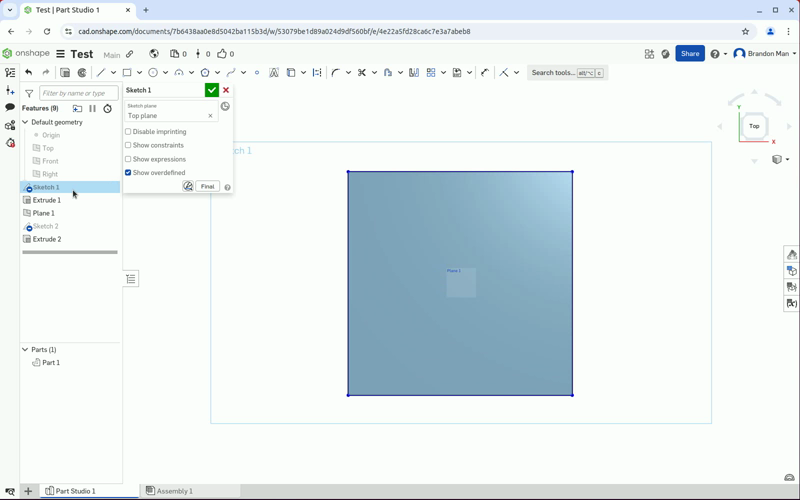
mouse_move(229, 92)
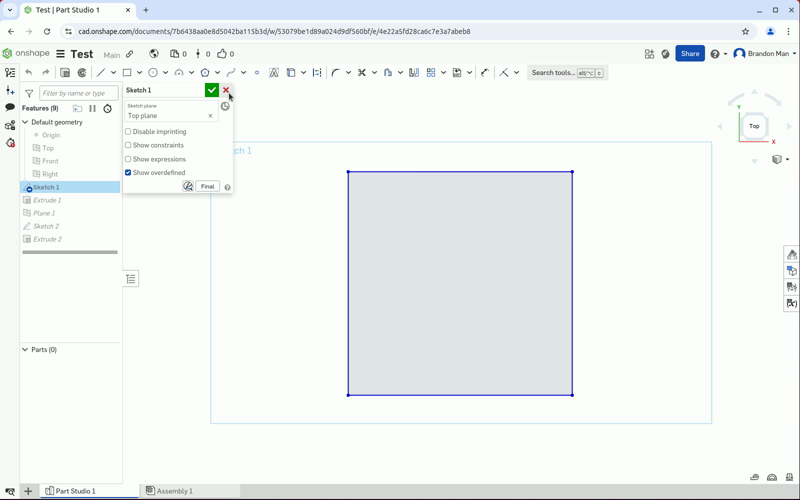
click(229, 92)
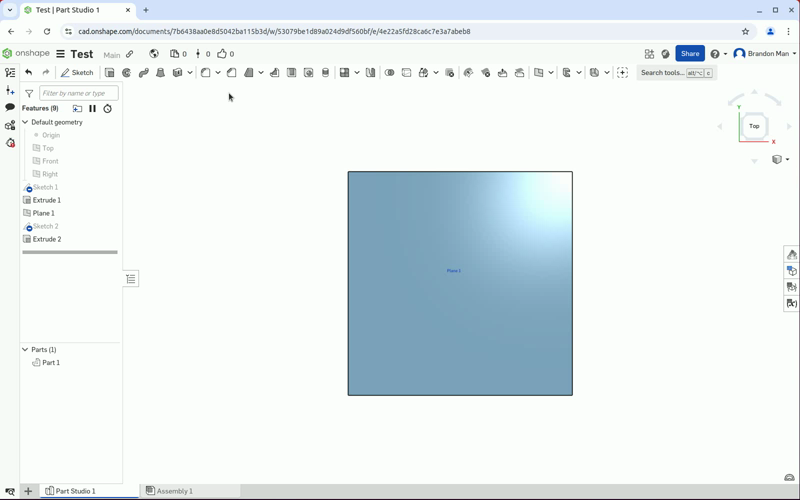
mouse_move(541, 75)
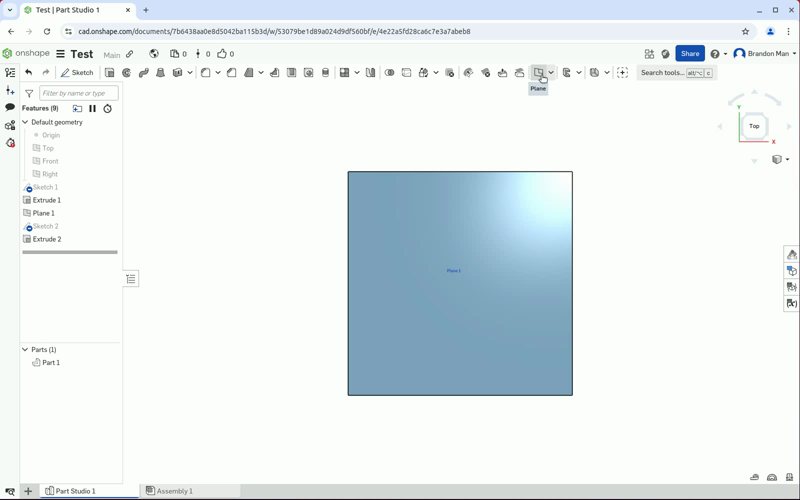
click(541, 75)
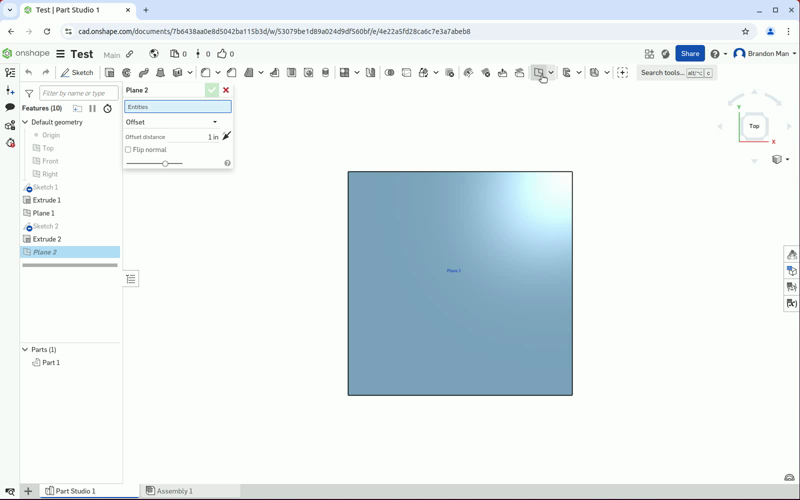
mouse_move(73, 150)
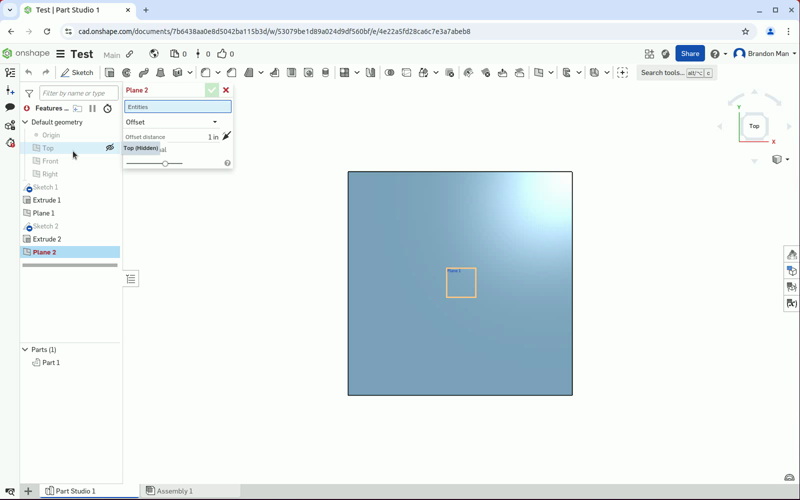
click(73, 150)
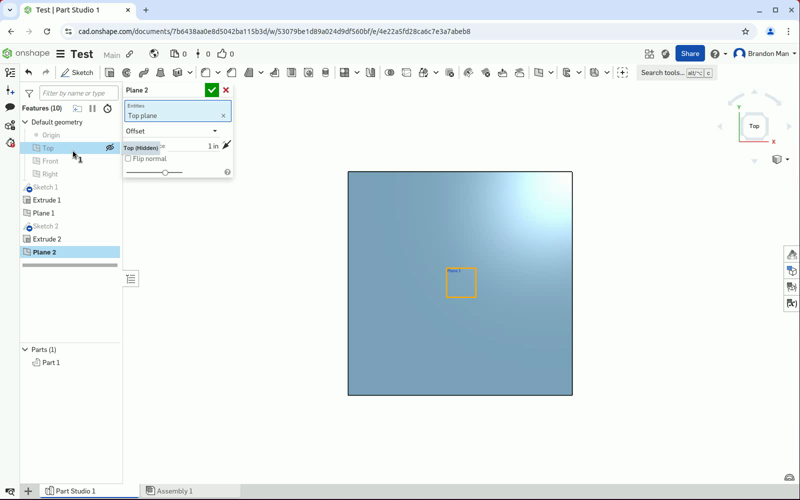
key(tab, 2)
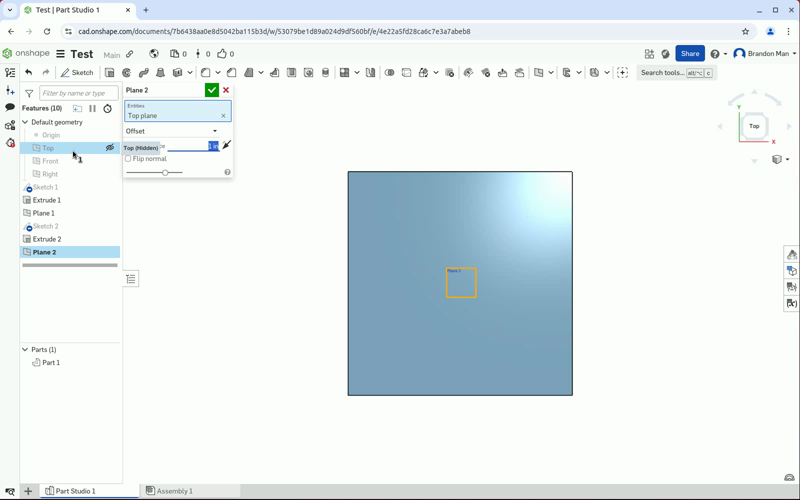
text(7.703)
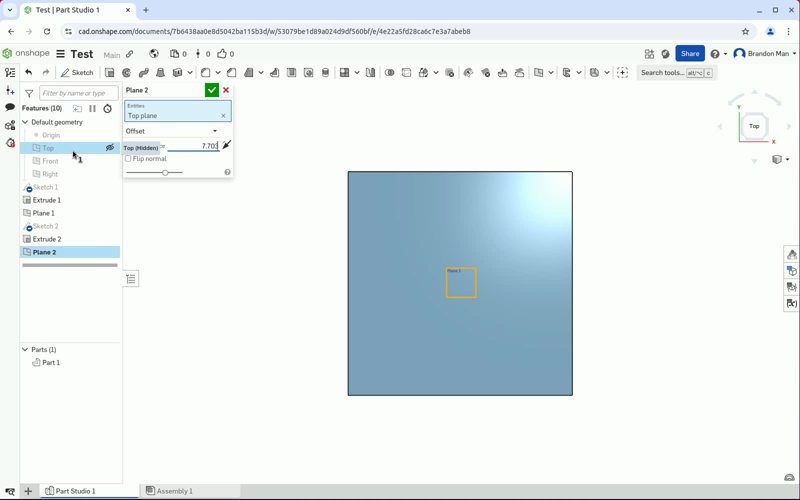
key(enter, 2)
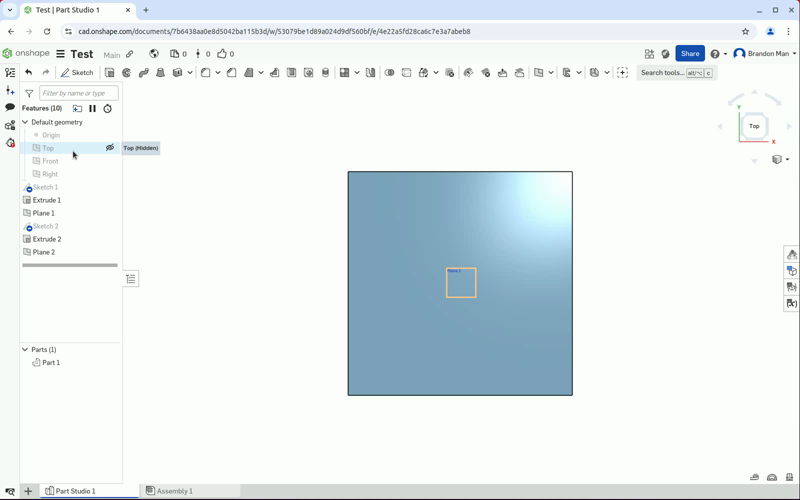
key(shift+s)
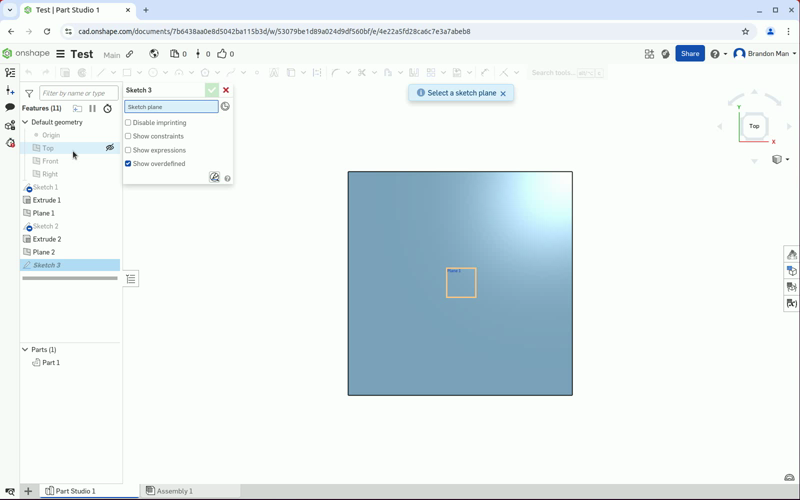
mouse_move(73, 254)
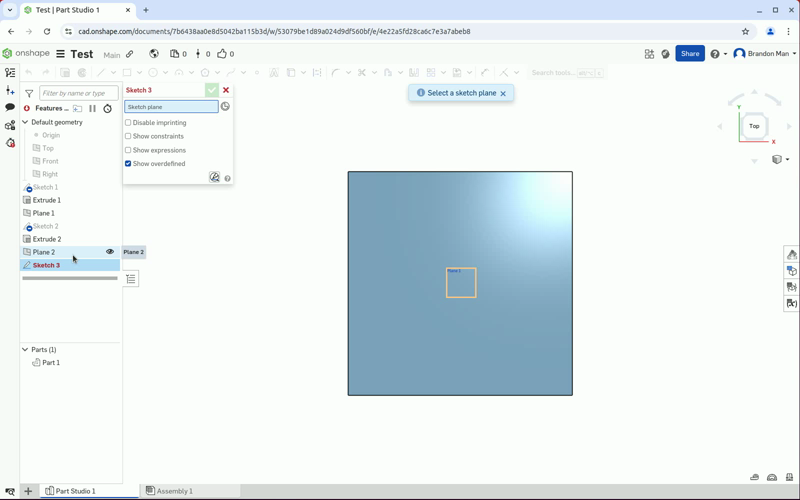
click(73, 254)
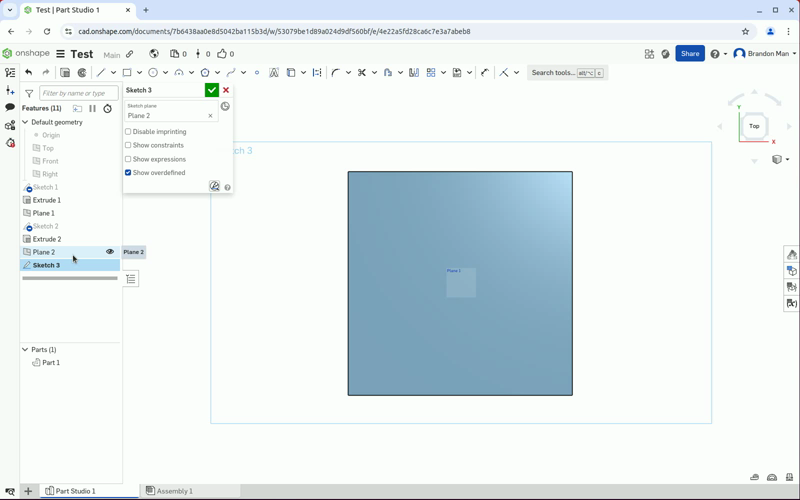
mouse_move(73, 352)
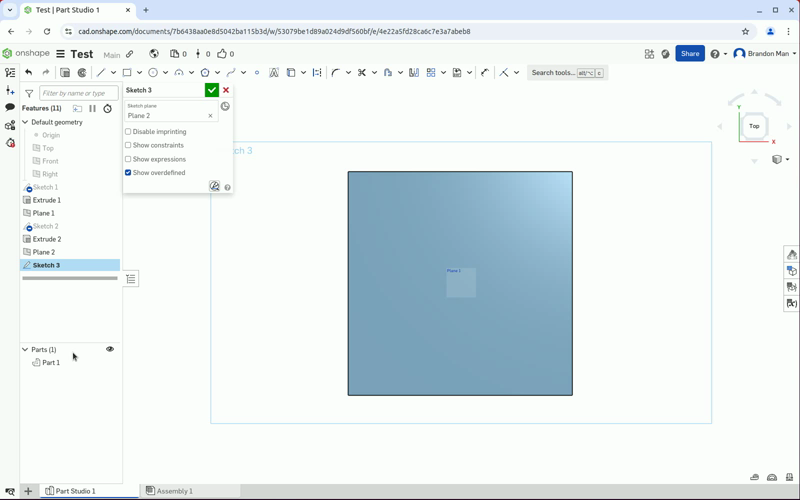
key(y)
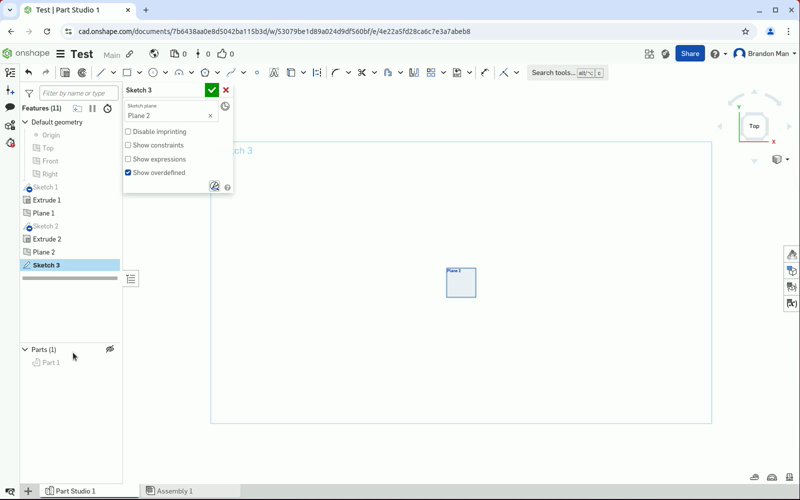
key(c)
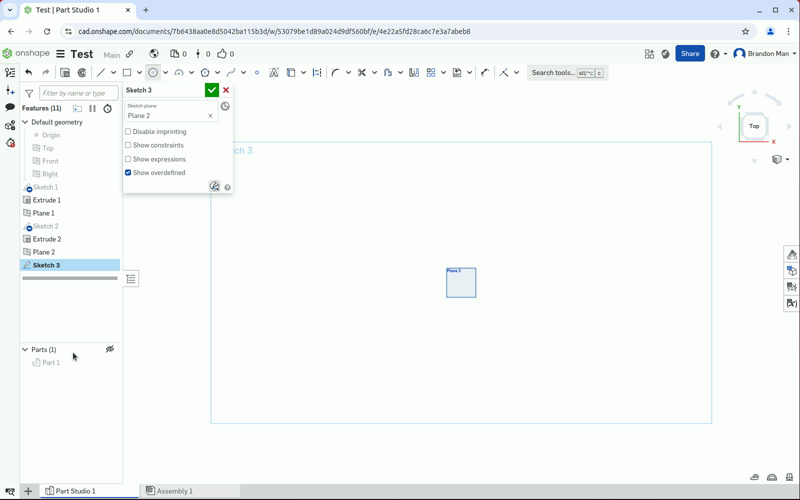
key_down(shift)
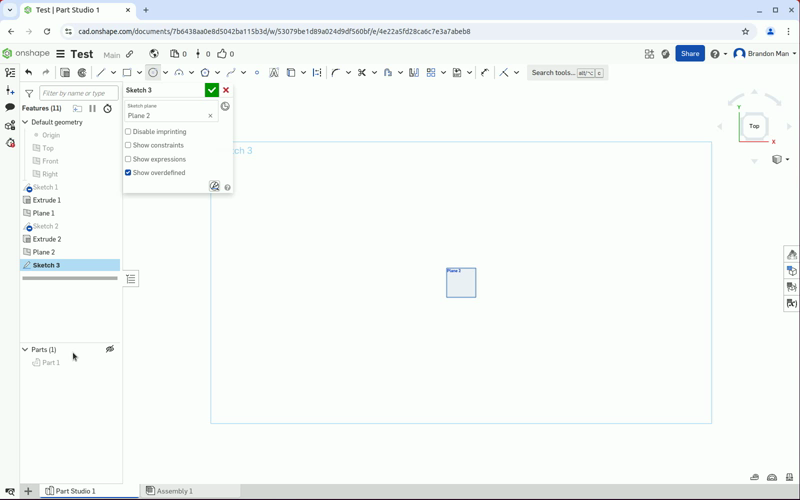
mouse_move(520, 282)
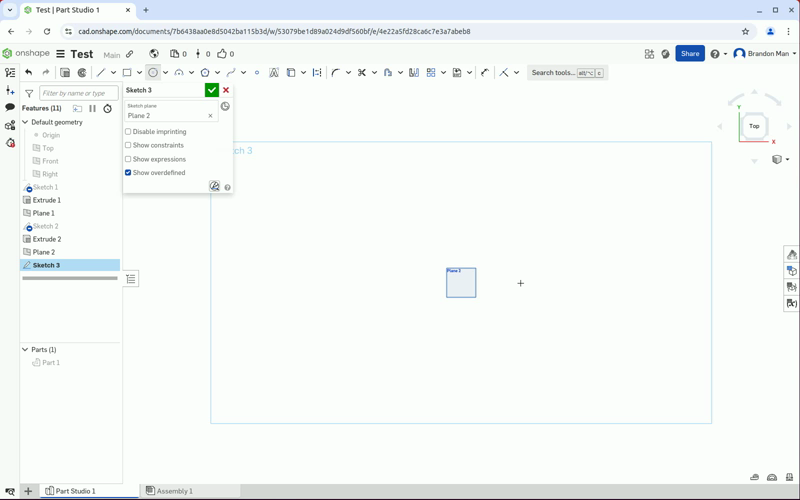
click(520, 282)
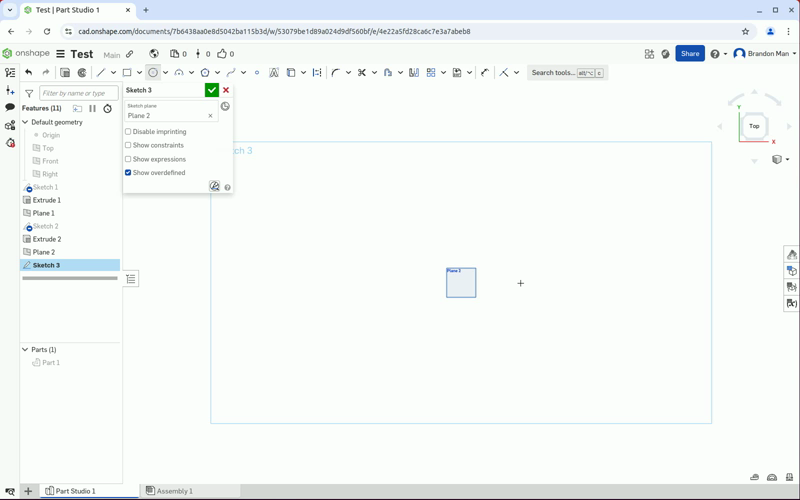
key_up(shift)
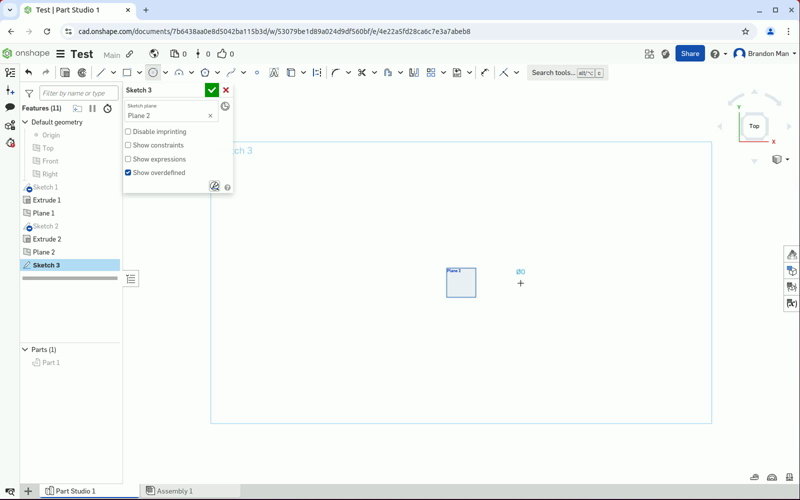
mouse_move(551, 282)
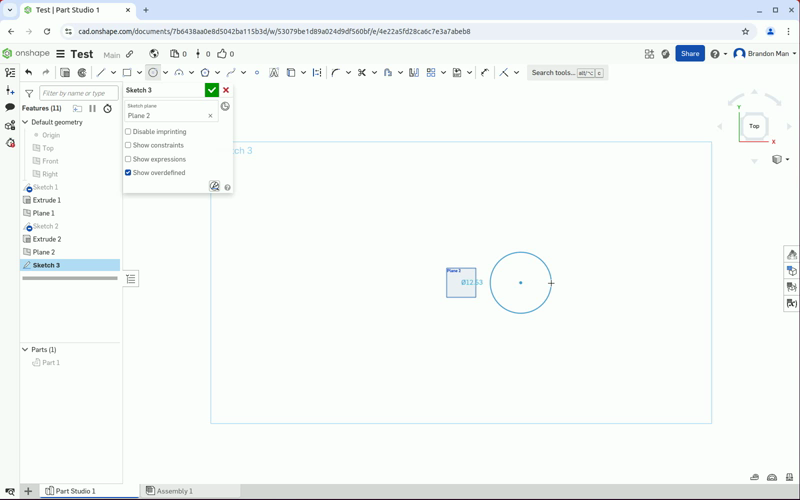
click(551, 282)
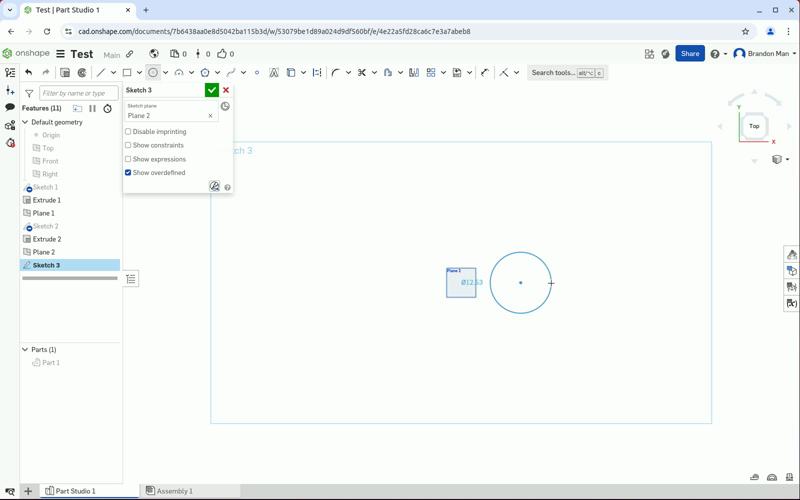
key(esc)
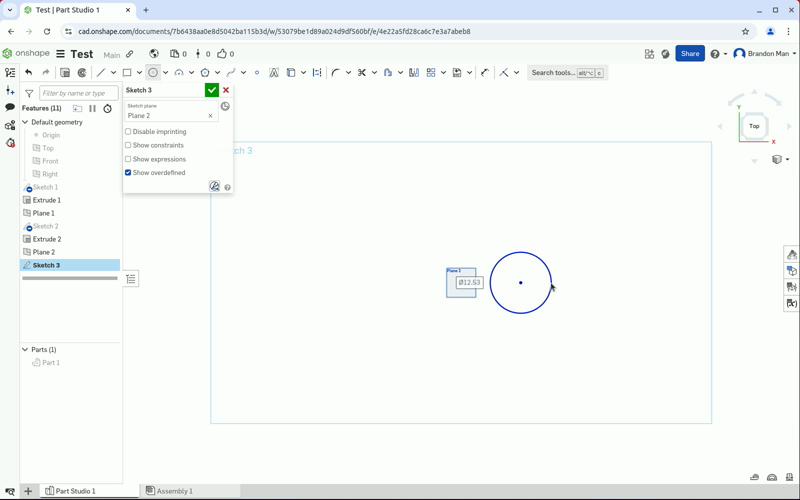
mouse_move(499, 301)
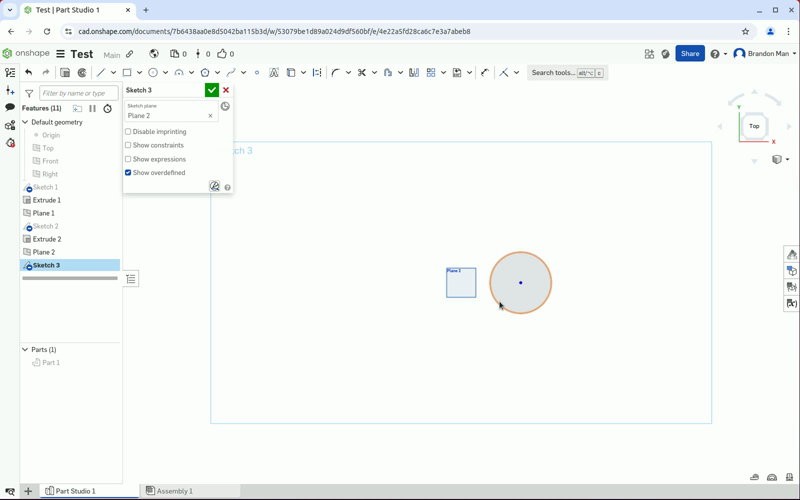
click(499, 301)
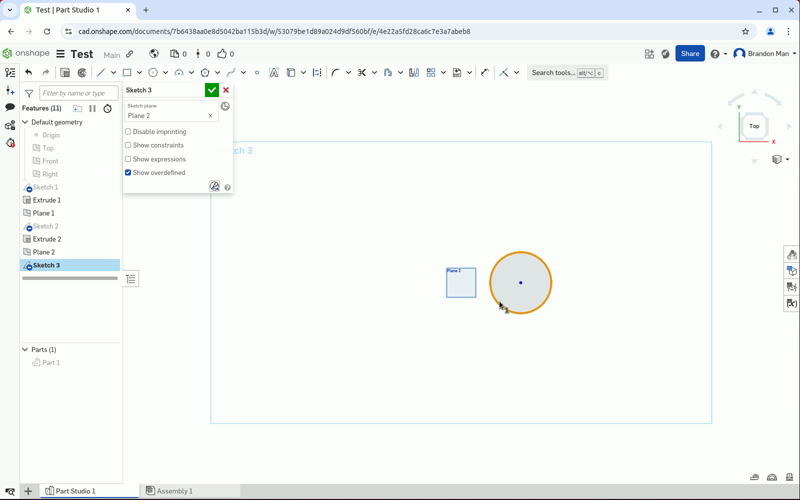
mouse_move(73, 352)
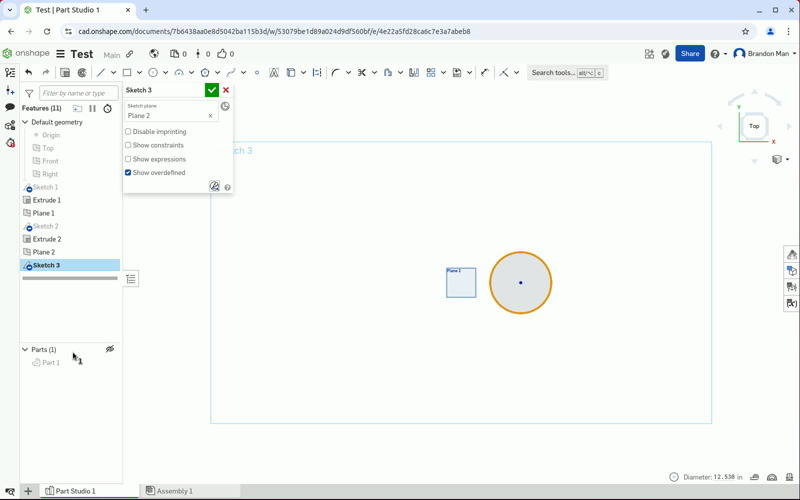
key(shift+y)
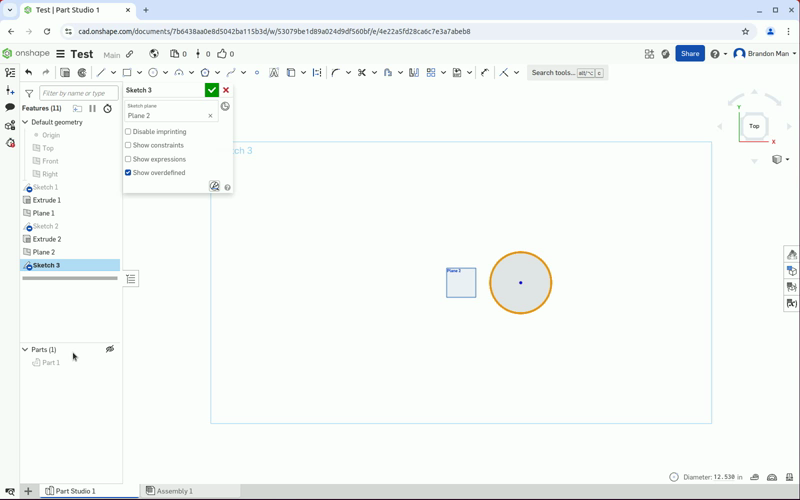
key(shift+e)
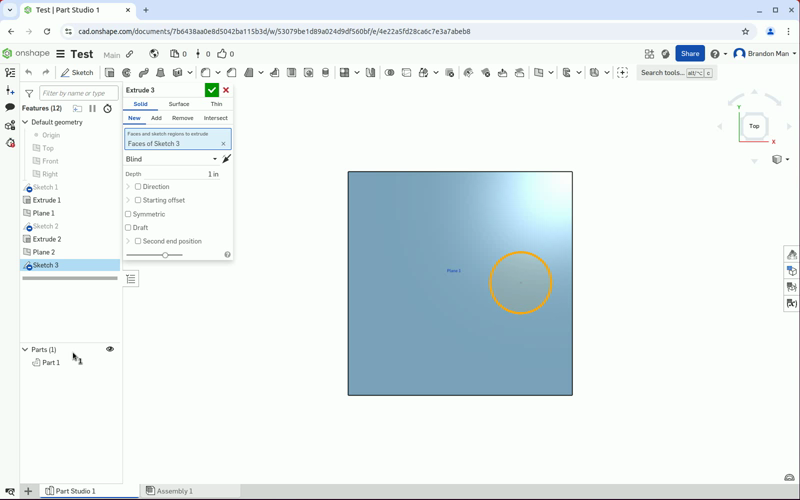
mouse_move(143, 106)
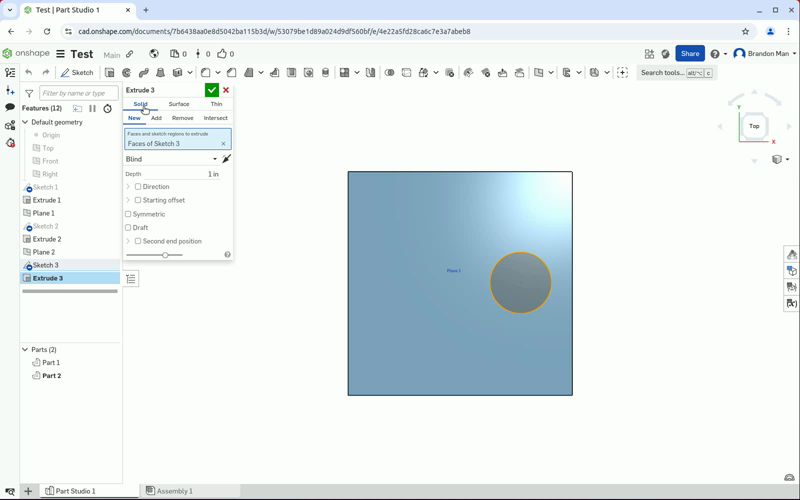
click(143, 106)
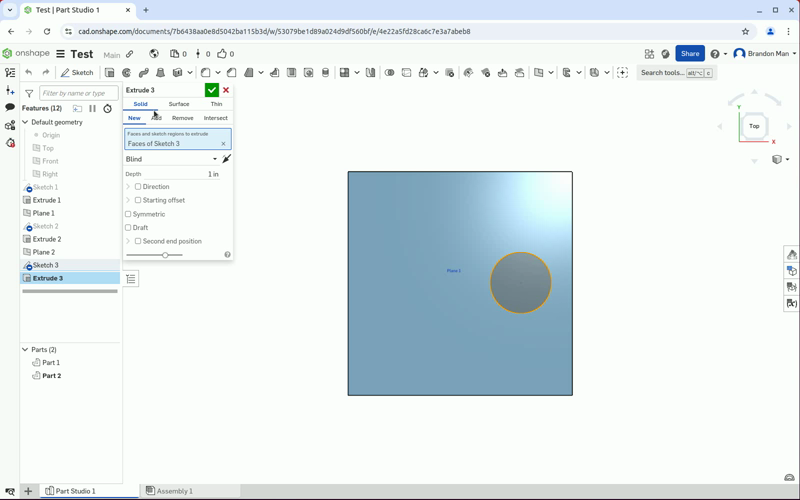
mouse_move(186, 120)
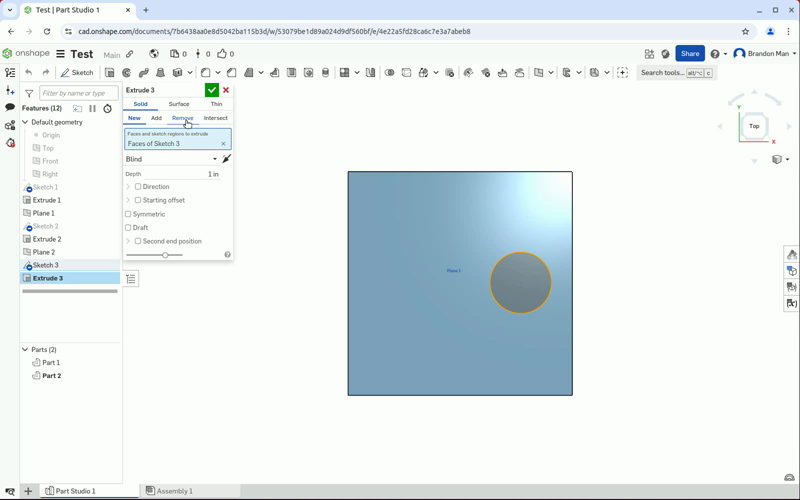
click(186, 120)
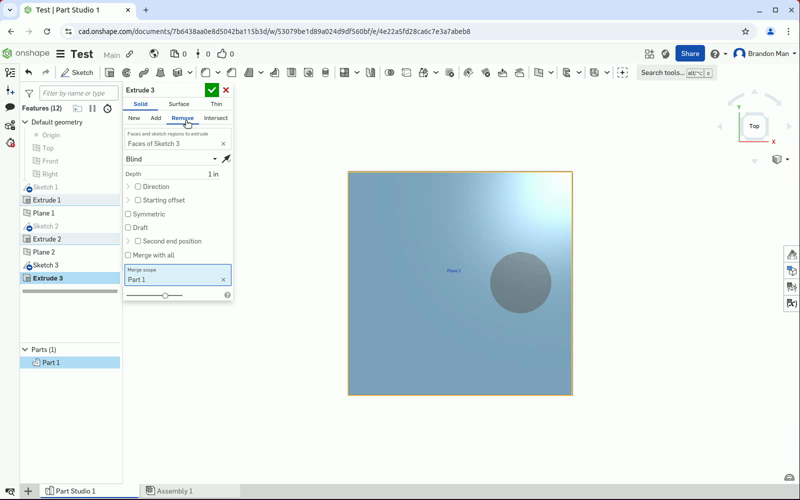
key(tab, 4)
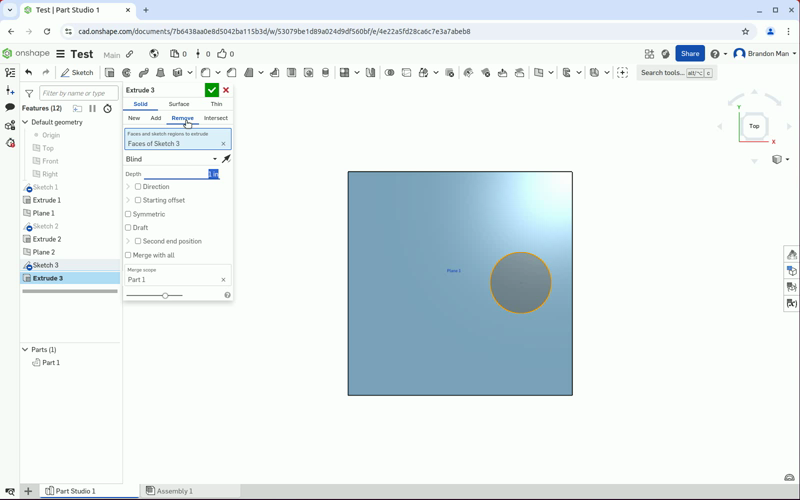
text(7.703)
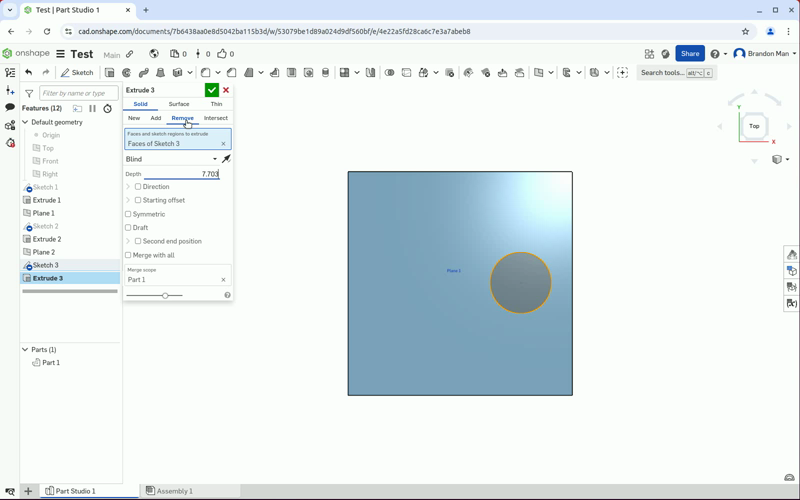
key(tab, 6)
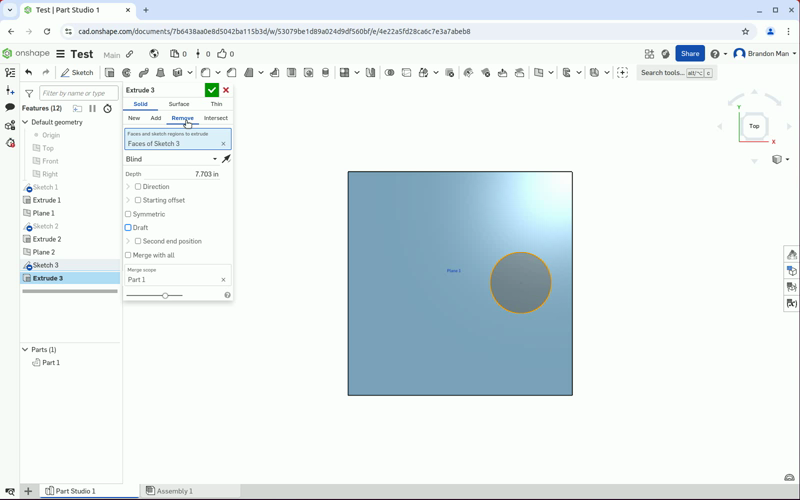
key(space)
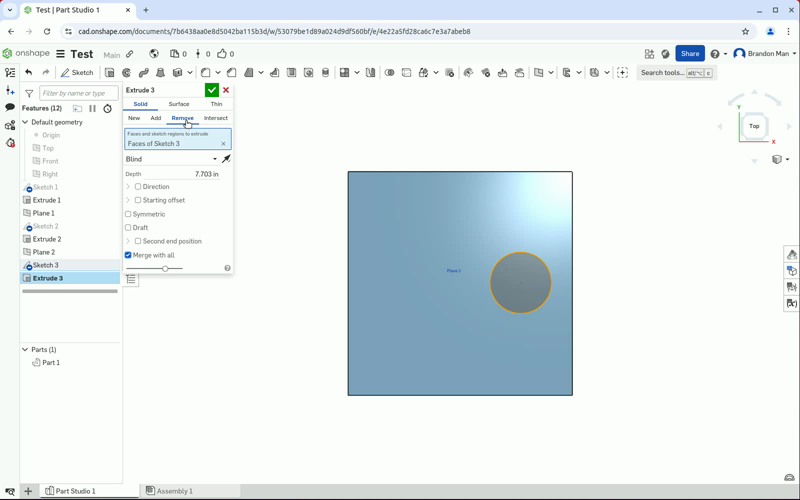
key(enter)
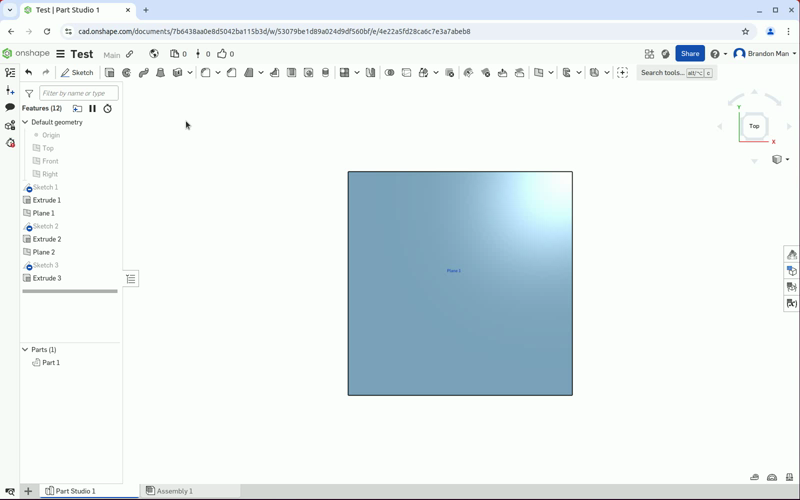
key(shift+h)
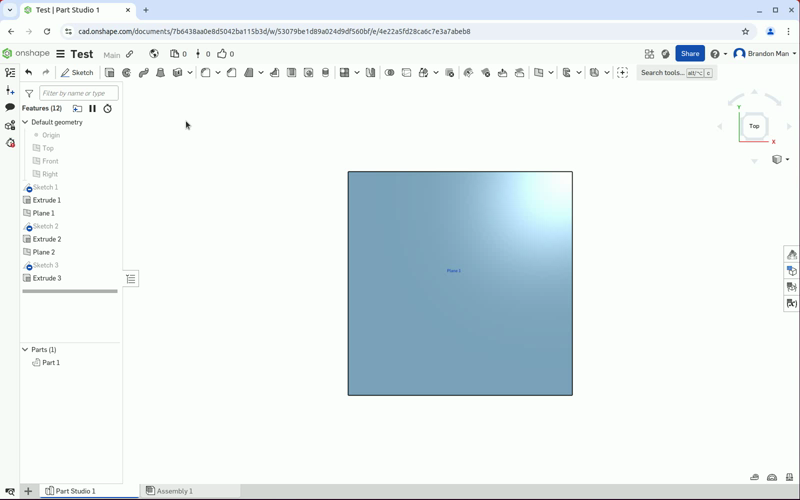
key(shift+h)
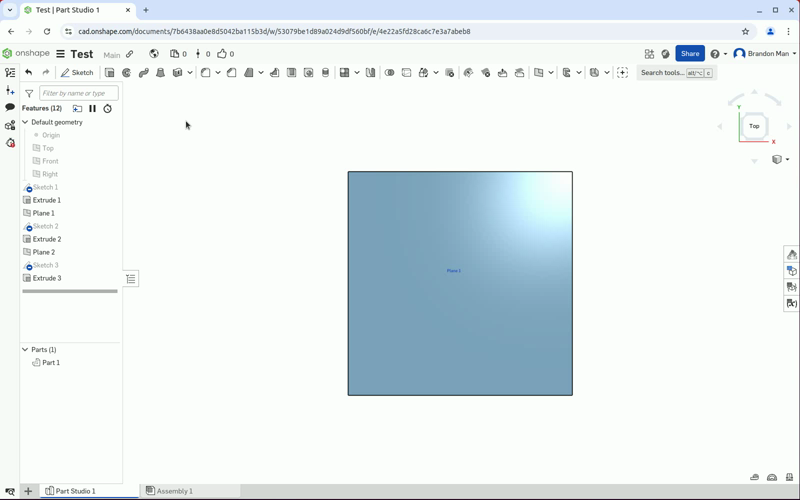
mouse_move(73, 189)
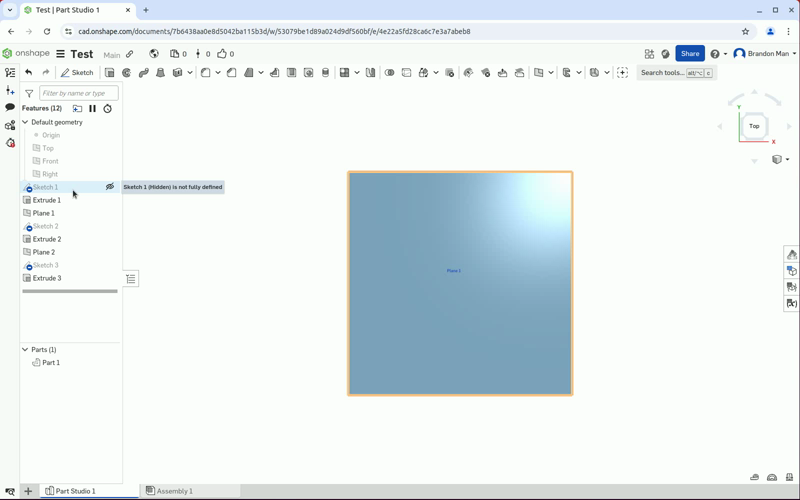
click(73, 189)
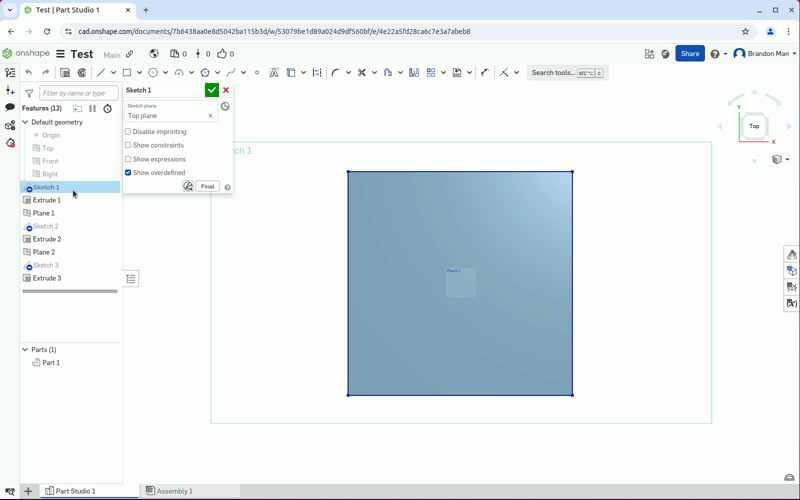
mouse_move(229, 92)
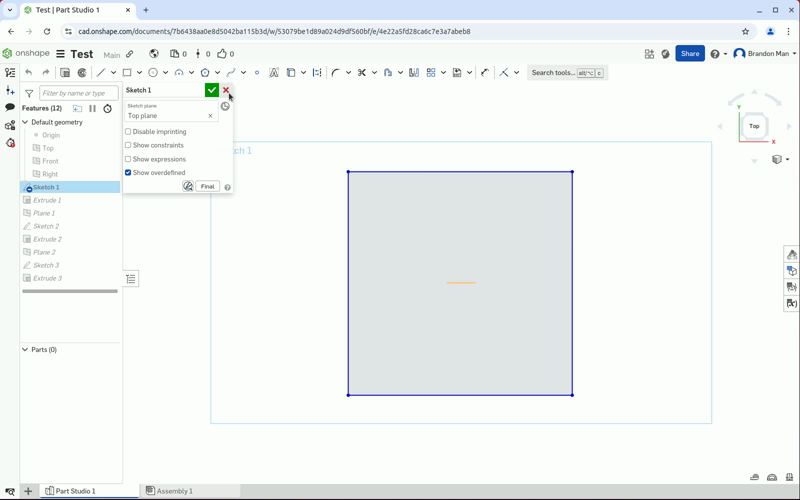
click(229, 92)
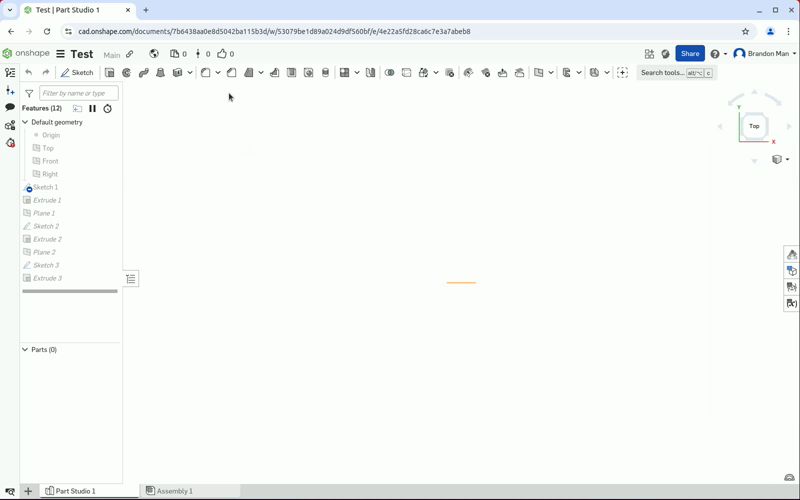
key(shift+s)
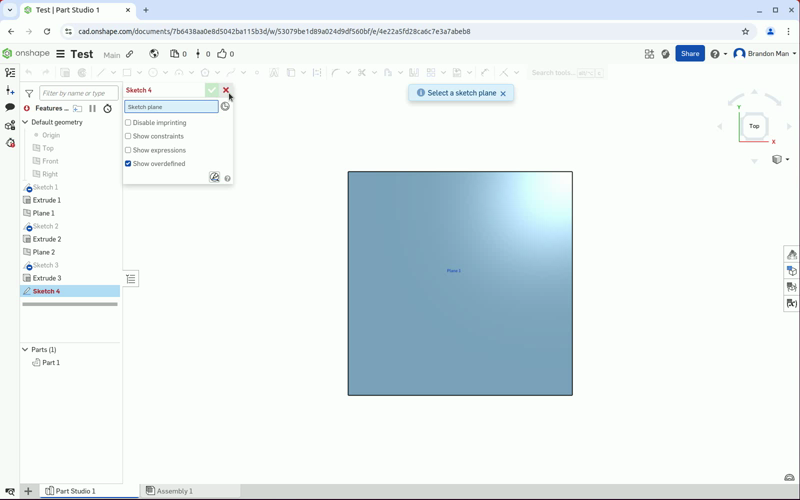
mouse_move(73, 254)
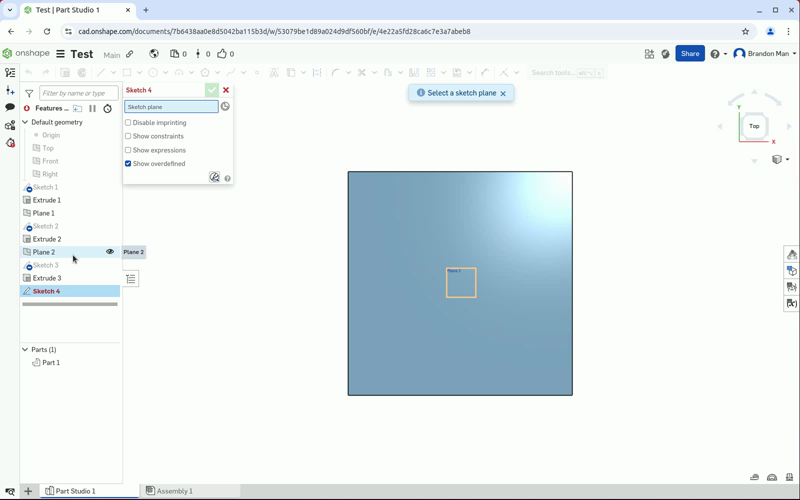
click(73, 254)
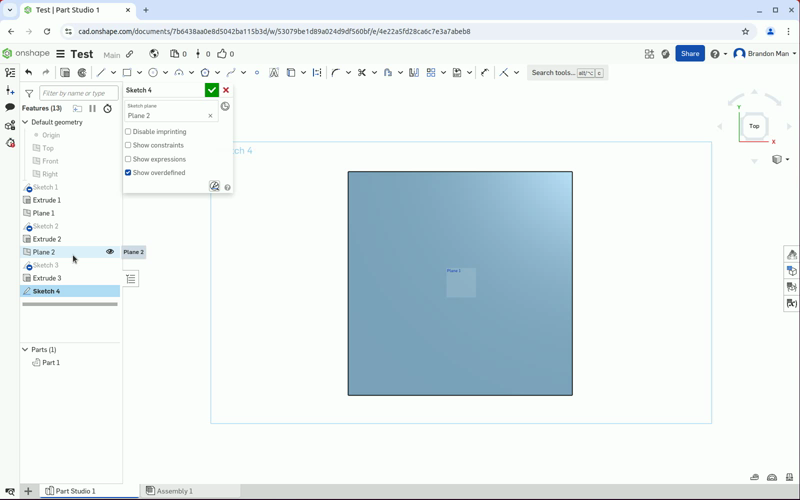
mouse_move(73, 352)
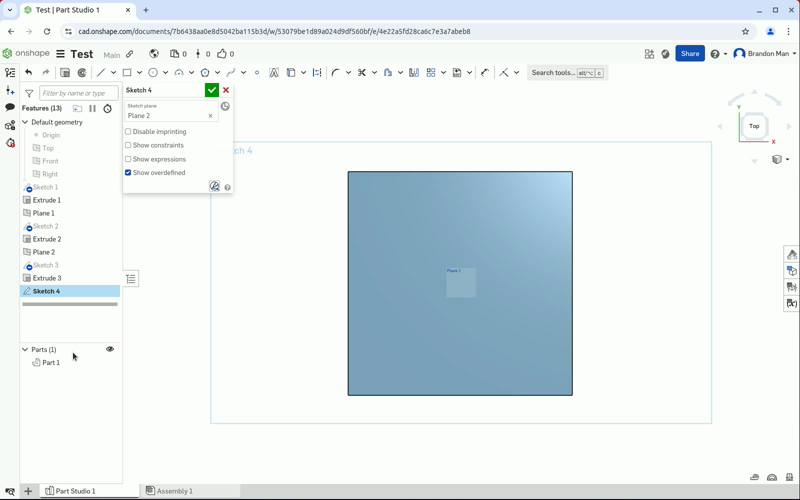
key(y)
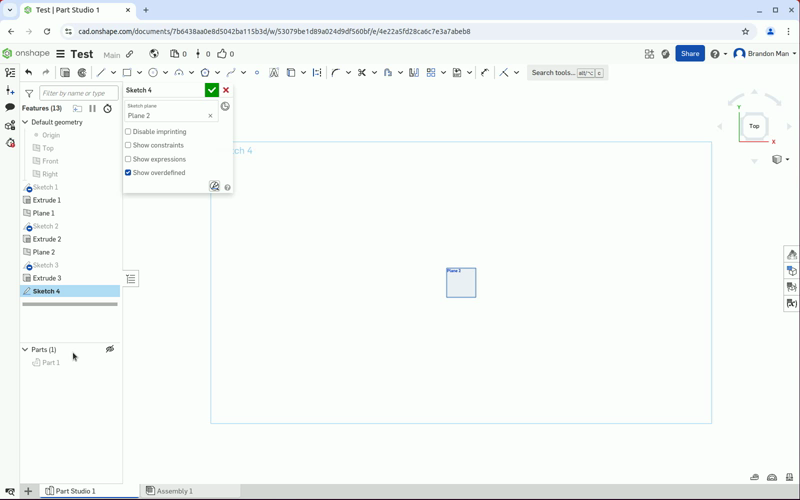
key(c)
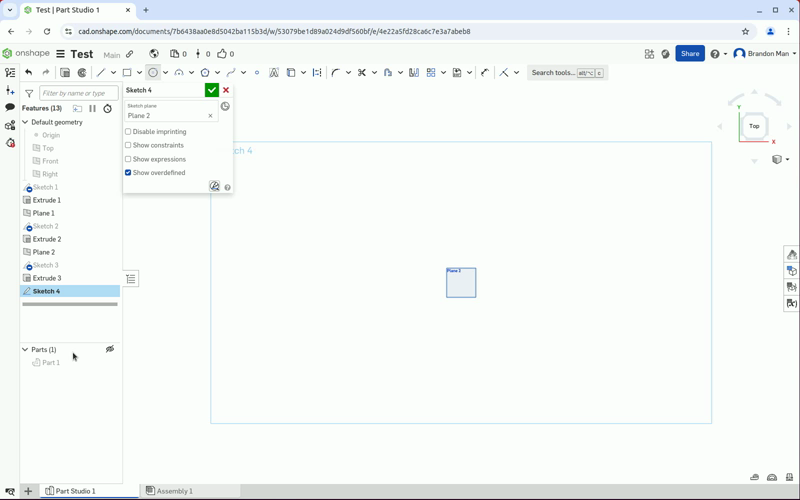
key_down(shift)
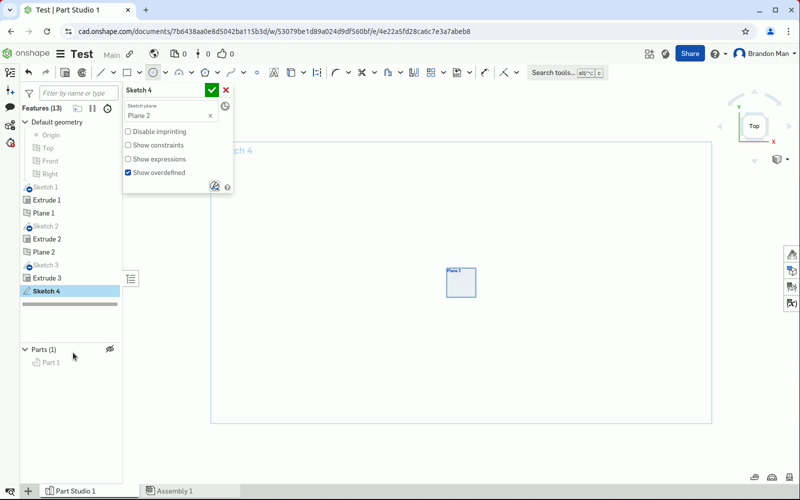
mouse_move(402, 282)
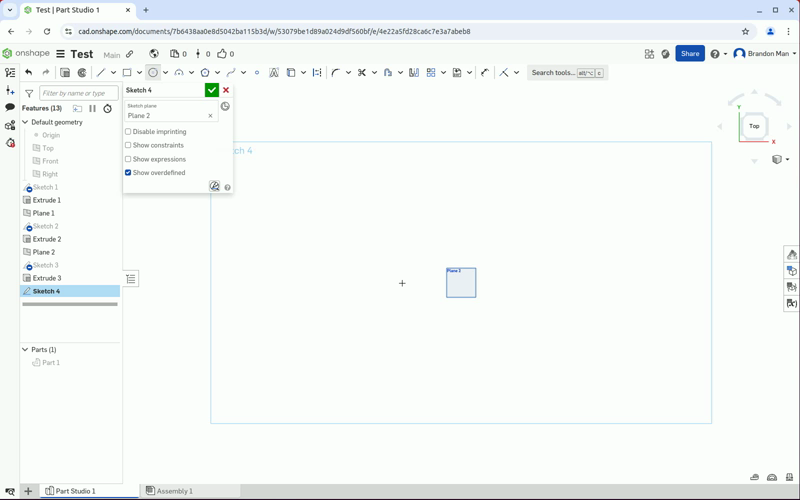
click(402, 282)
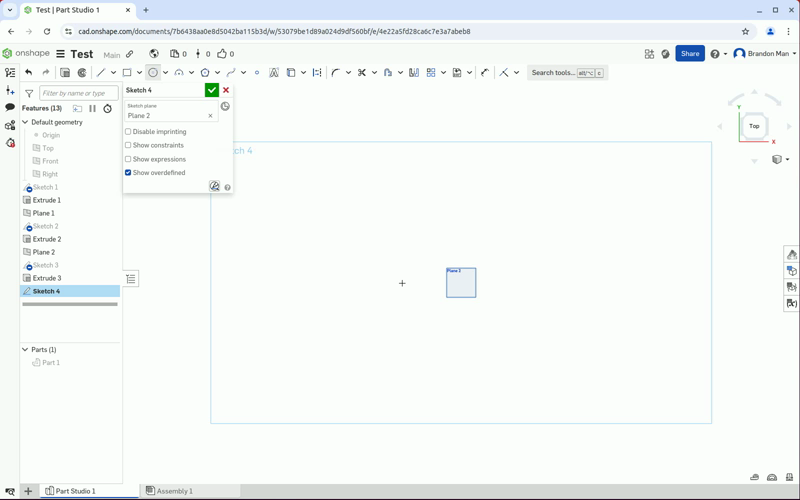
key_up(shift)
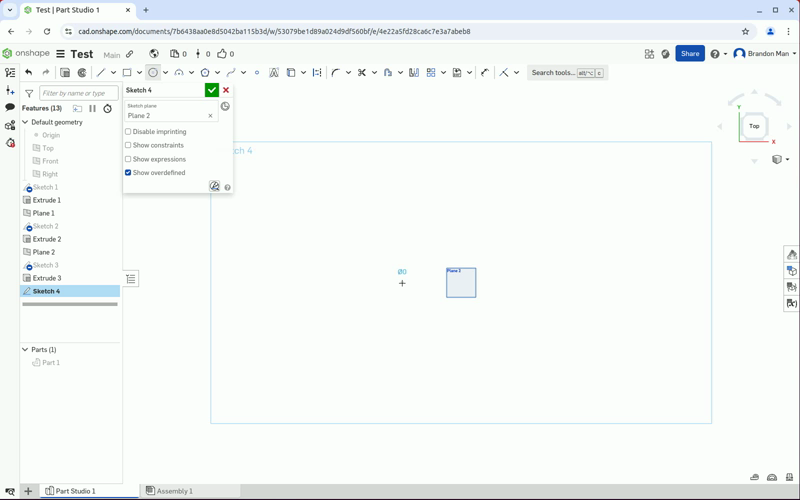
mouse_move(432, 282)
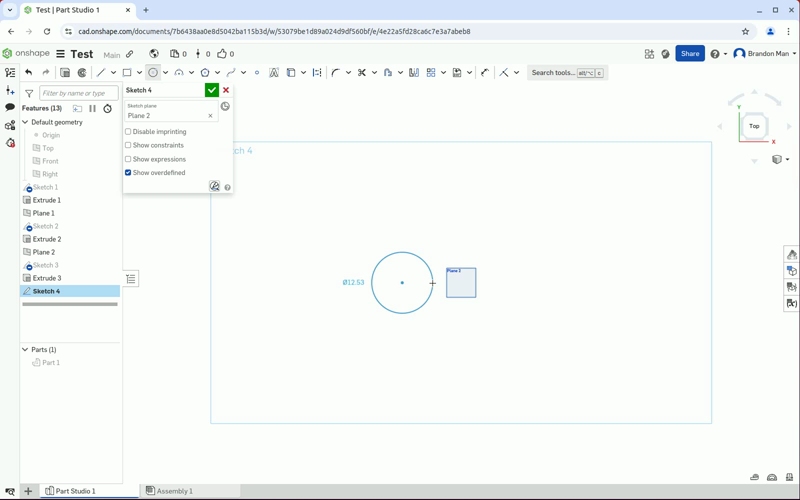
click(432, 282)
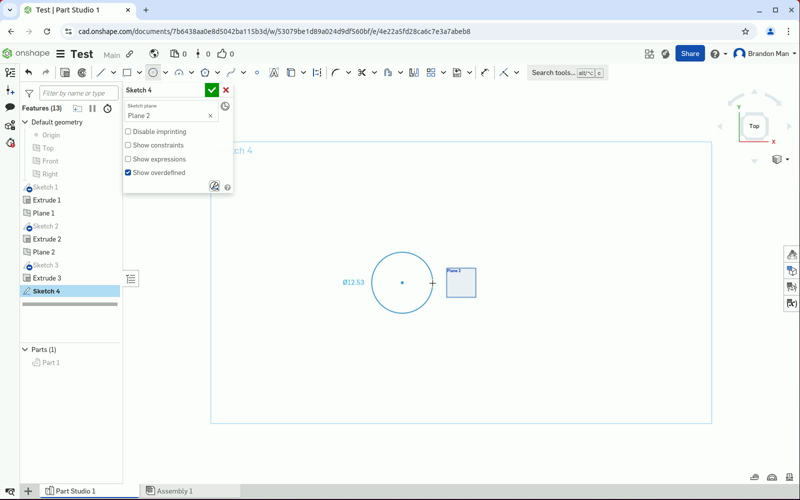
key(esc)
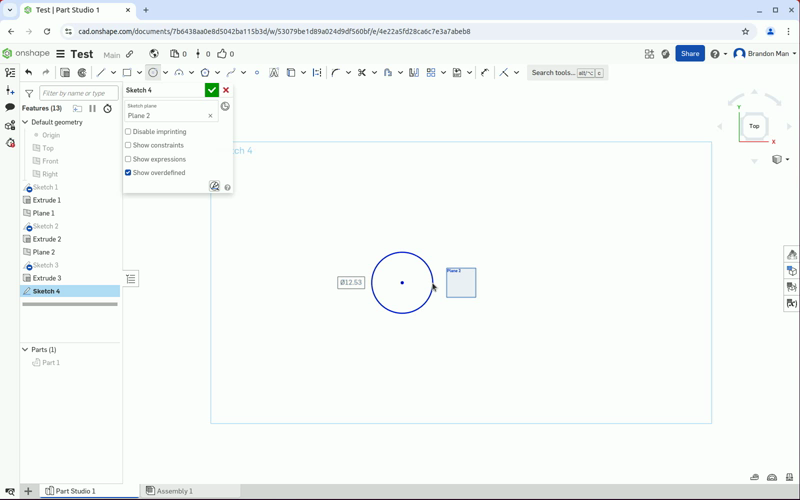
mouse_move(421, 263)
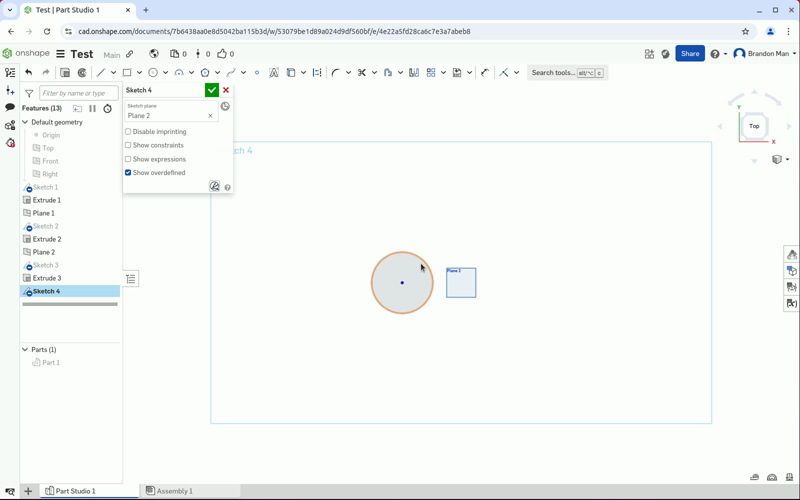
click(421, 263)
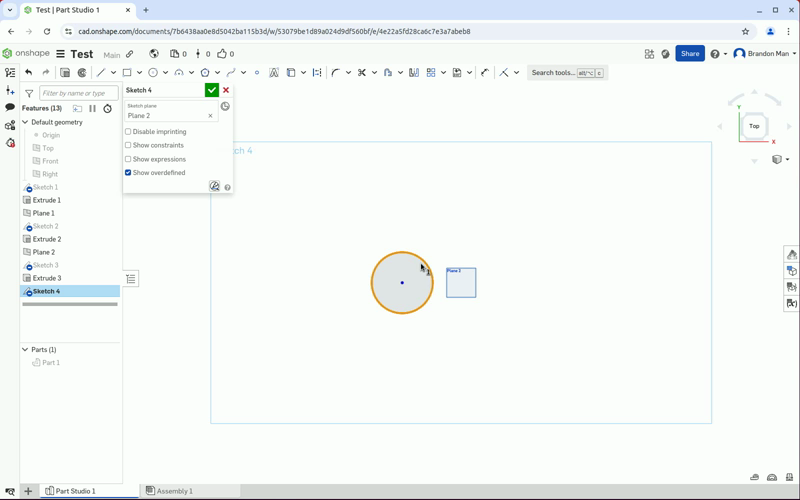
mouse_move(73, 352)
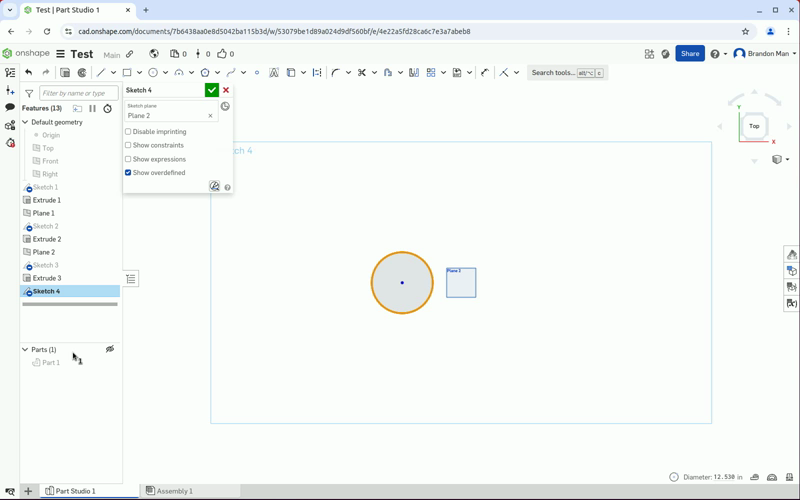
key(shift+y)
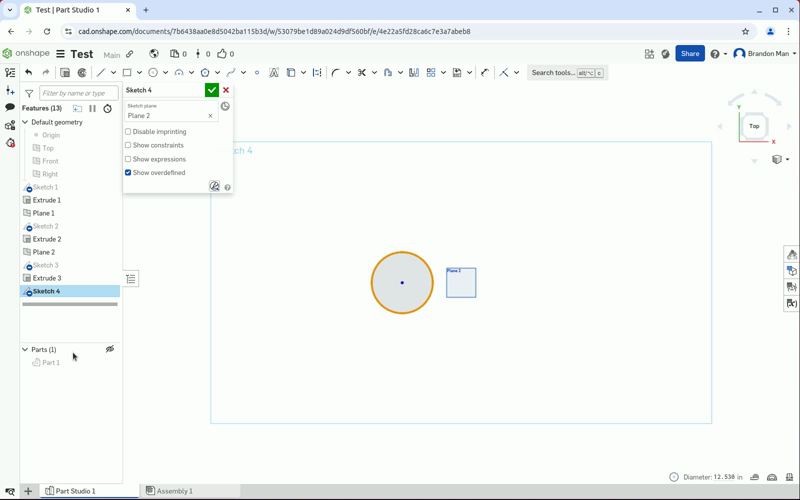
key(shift+e)
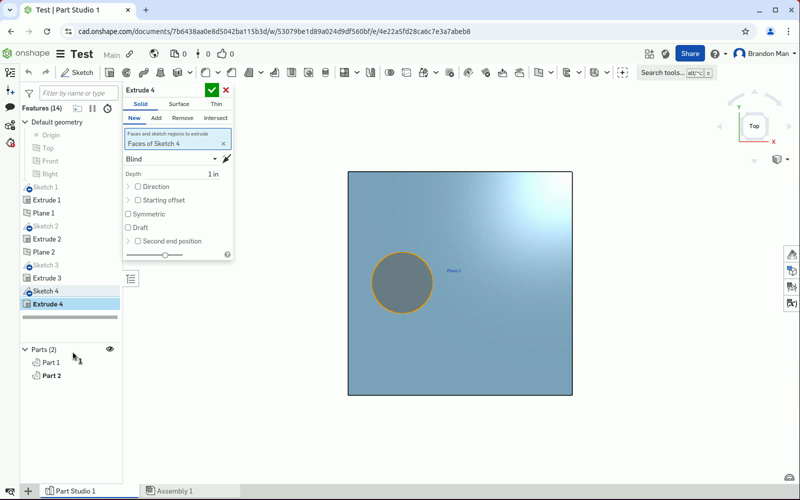
mouse_move(143, 106)
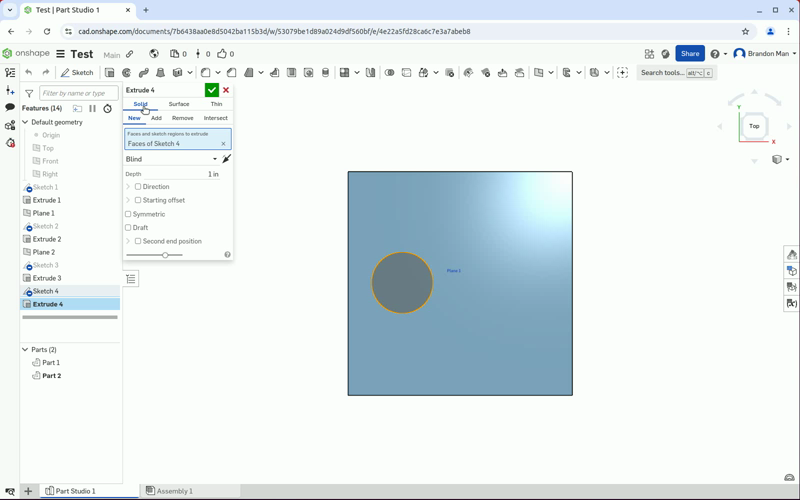
click(143, 106)
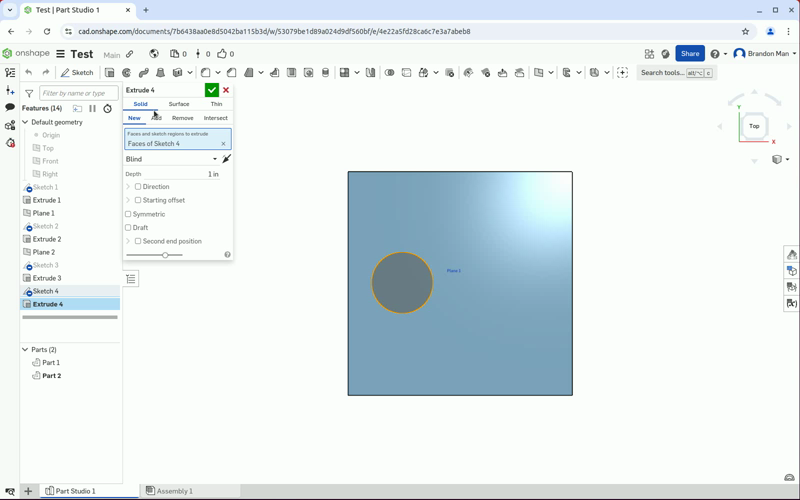
mouse_move(186, 120)
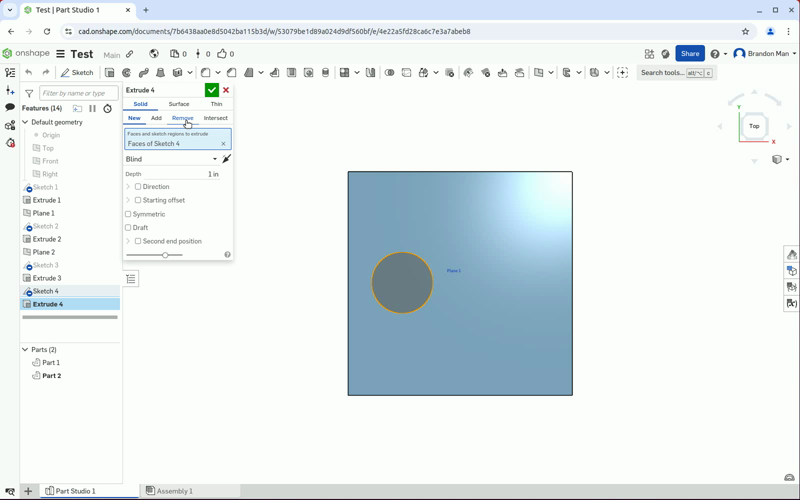
click(186, 120)
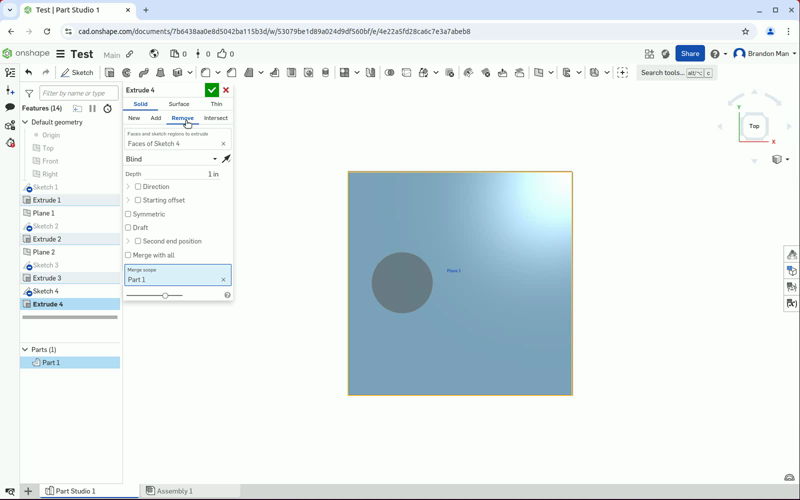
key(tab, 4)
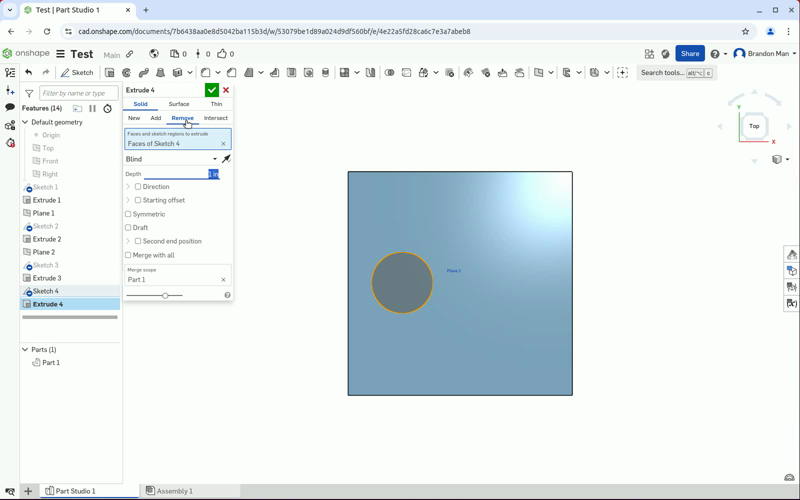
text(7.703)
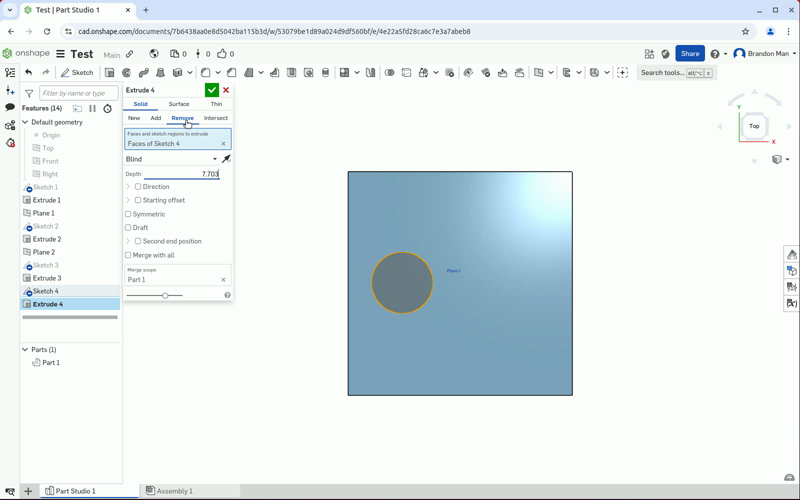
key(tab, 6)
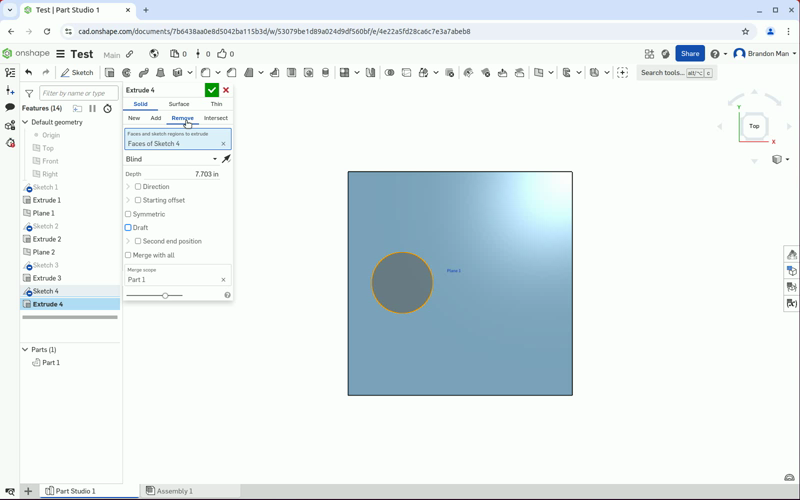
key(space)
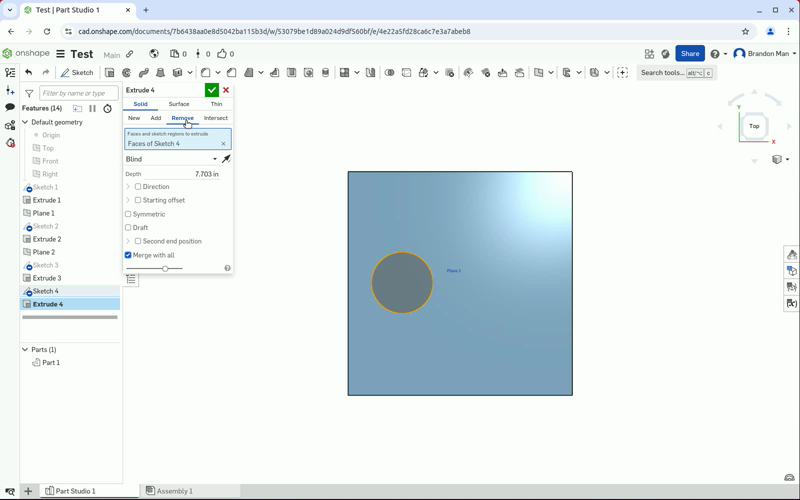
key(enter)
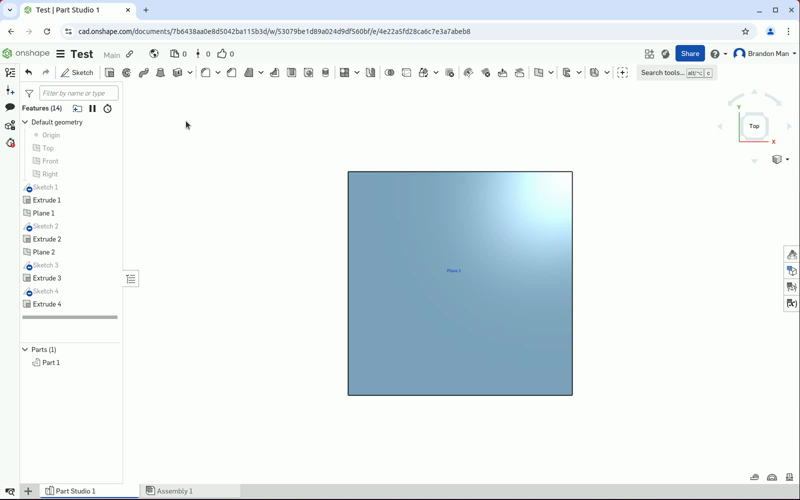
key(shift+h)
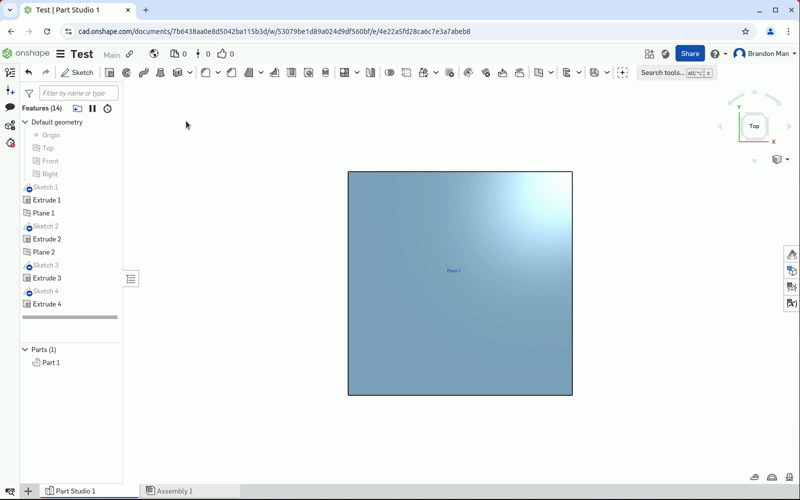
key(shift+h)
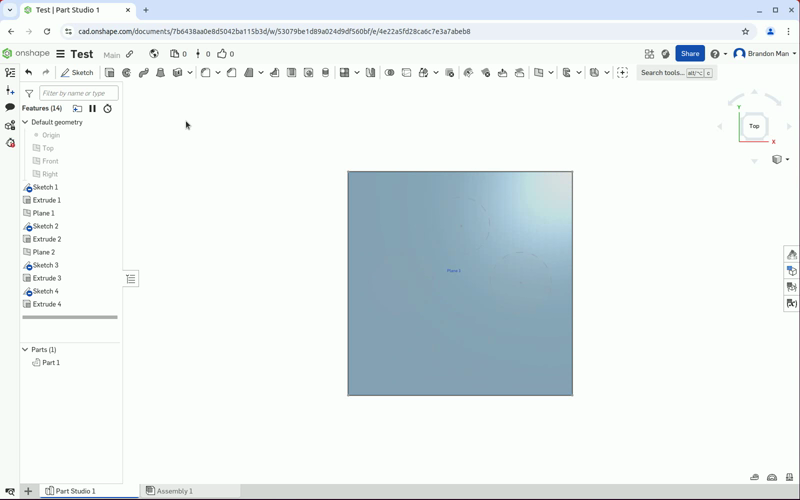
key(shift+7)
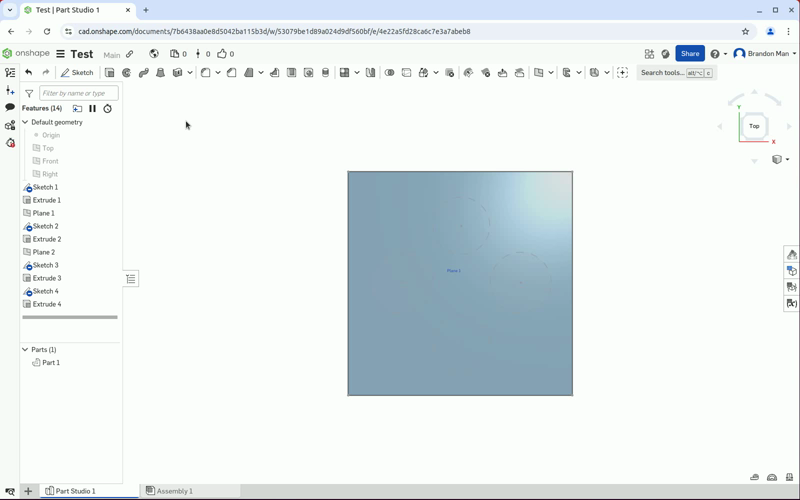
key(up, 3)
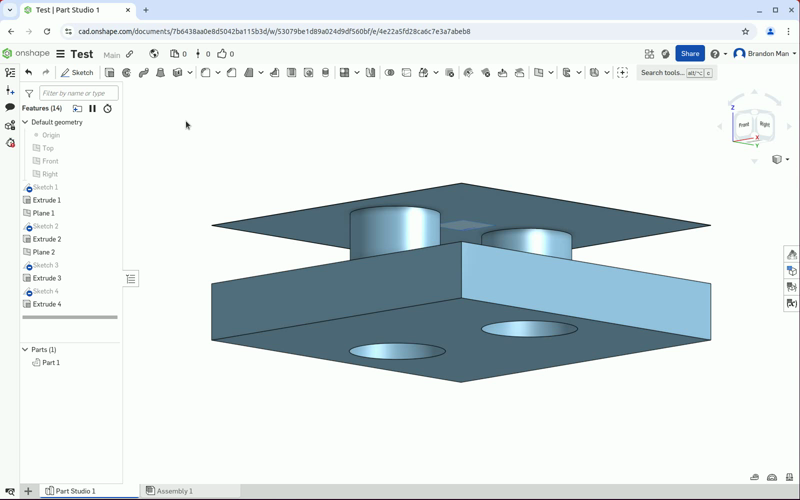
key(left, 3)
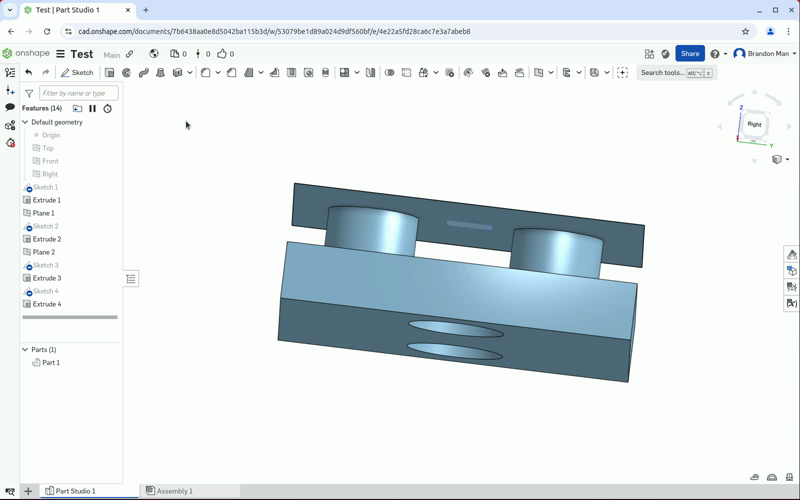
key(right, 3)
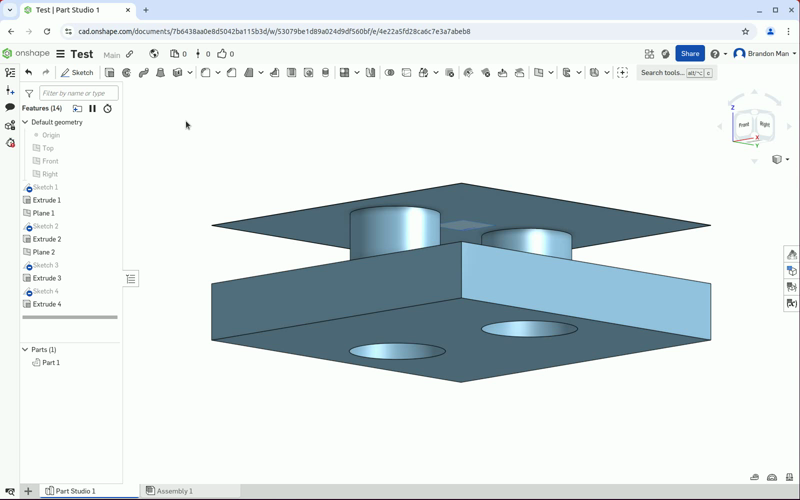
key(down, 3)
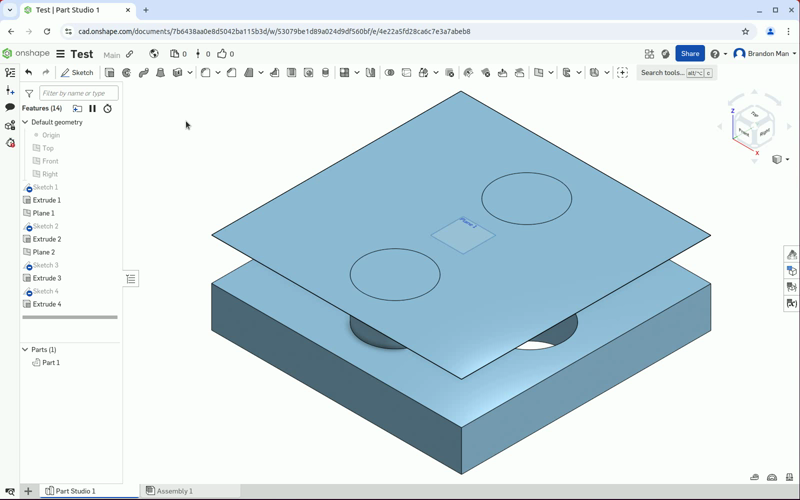
mouse_move(73, 189)
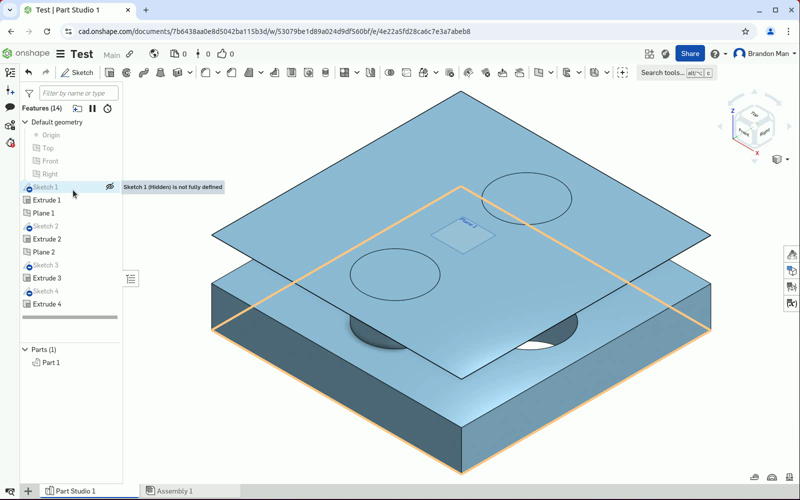
click(73, 189)